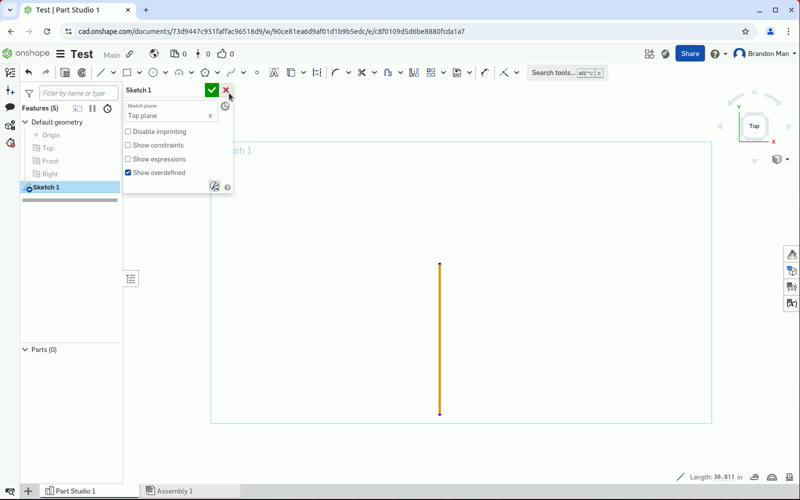
key(shift+h)
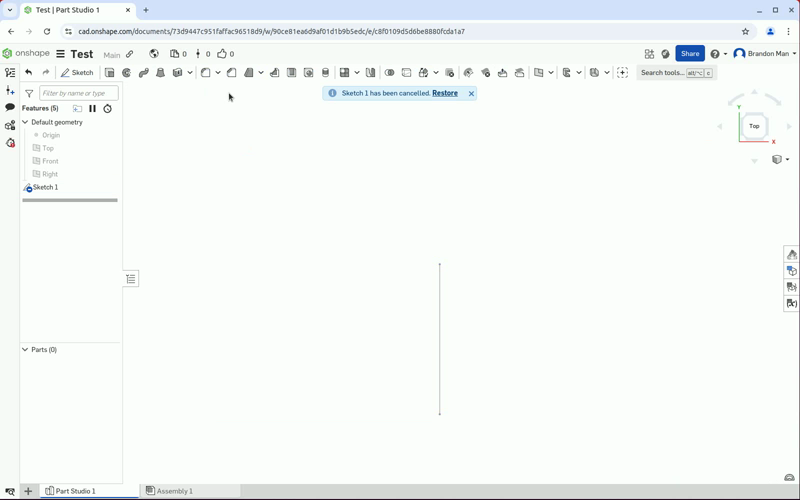
key(shift+s)
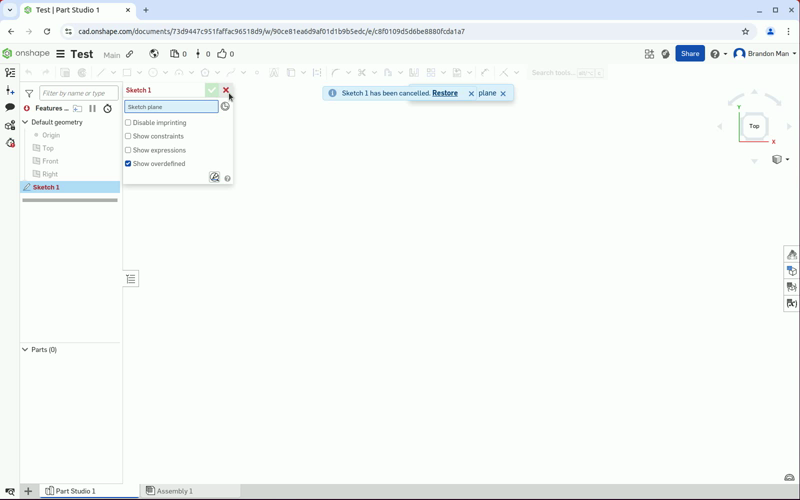
mouse_move(73, 150)
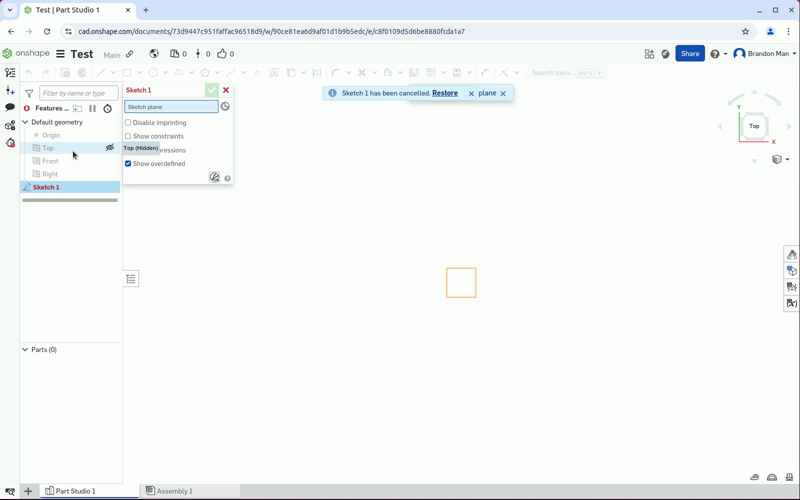
click(73, 150)
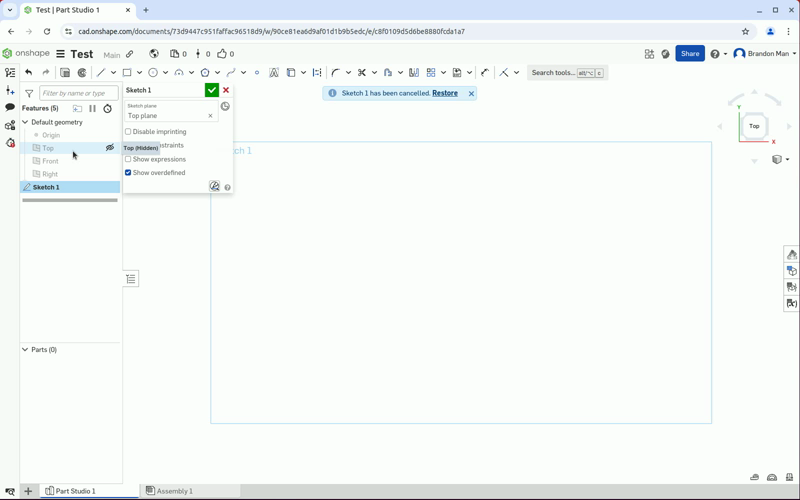
mouse_move(73, 352)
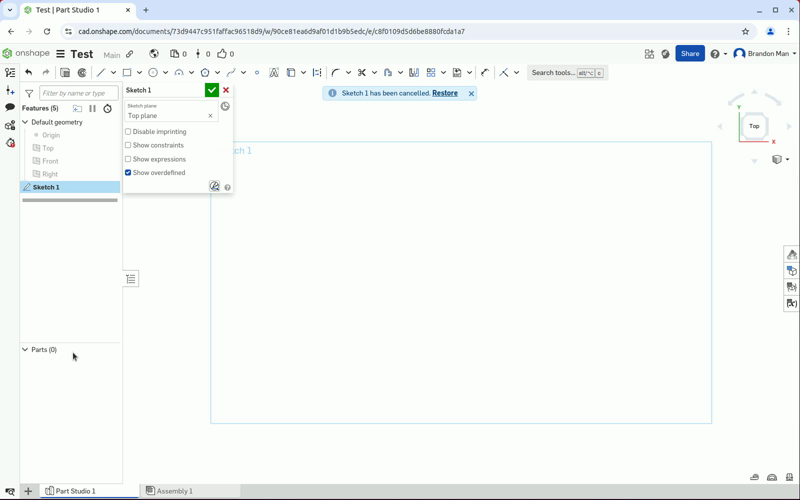
key(y)
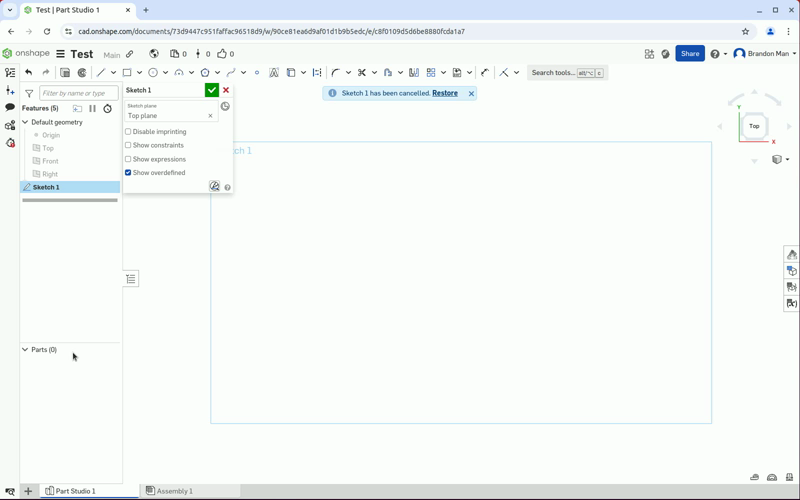
key(l)
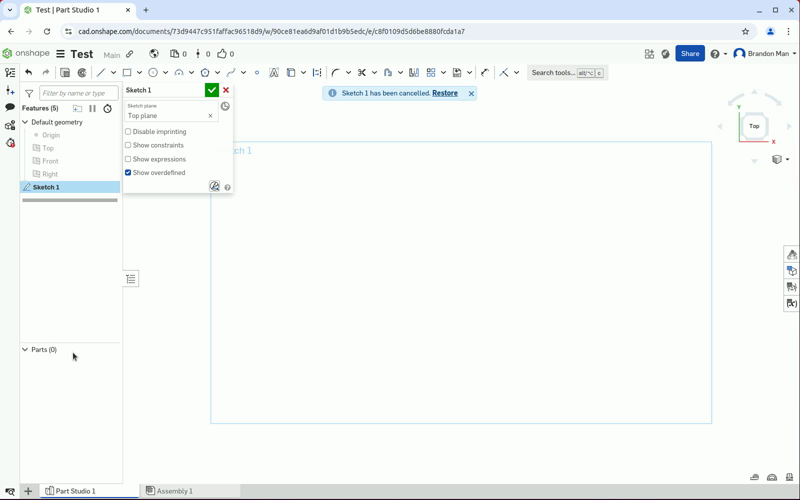
key_down(shift)
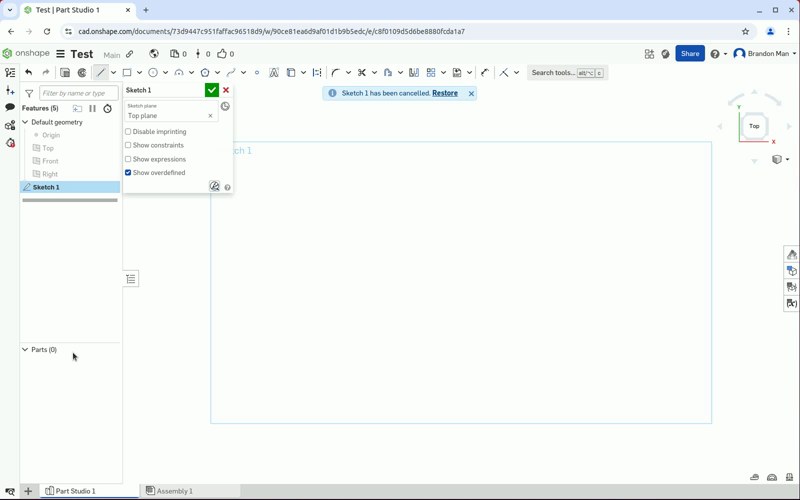
mouse_move(348, 395)
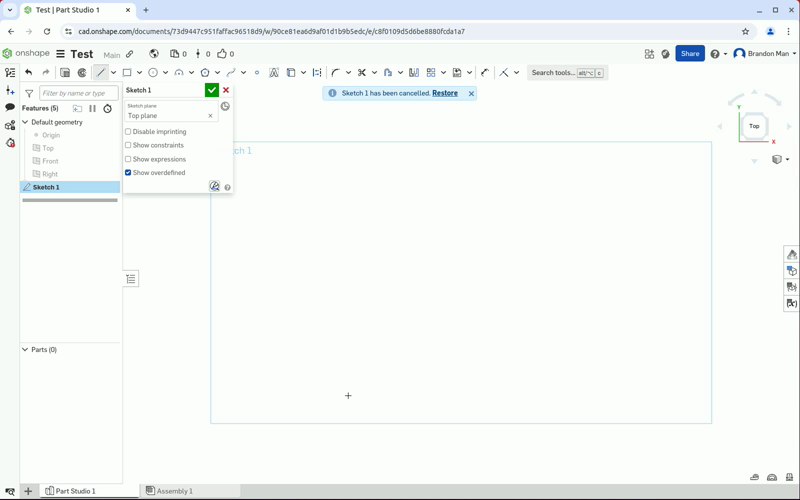
click(348, 395)
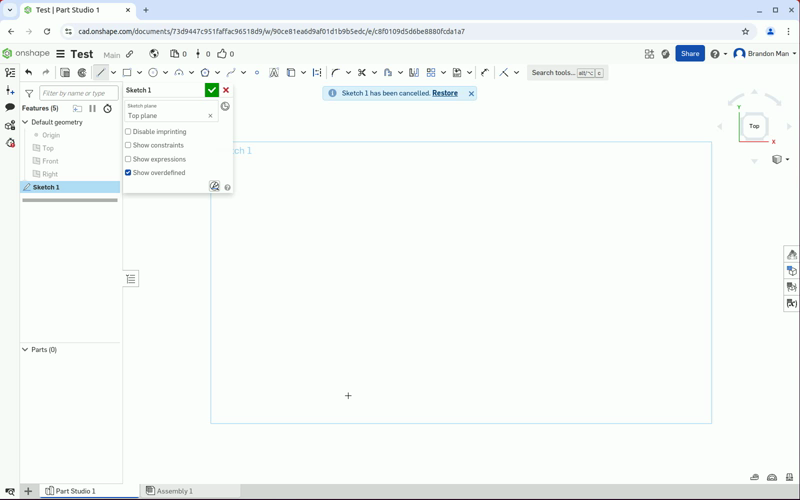
key_up(shift)
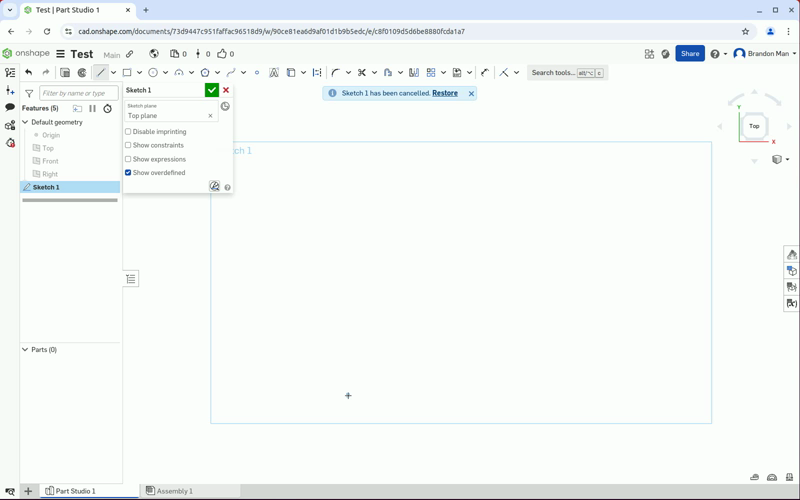
key_down(shift)
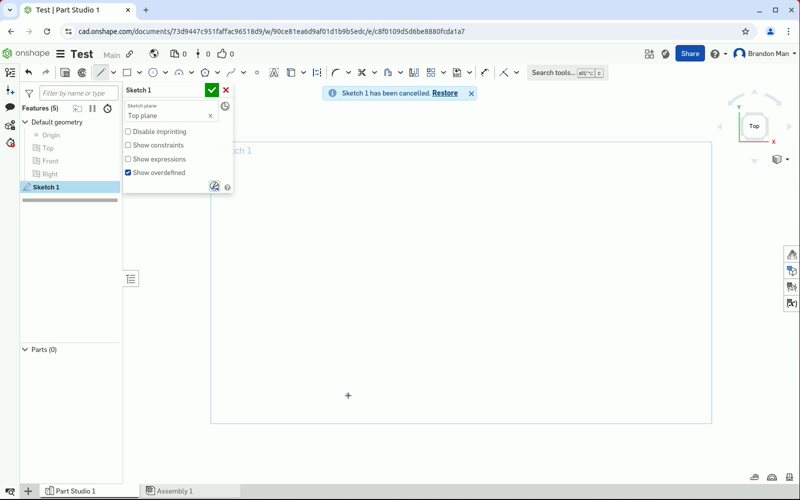
mouse_move(572, 395)
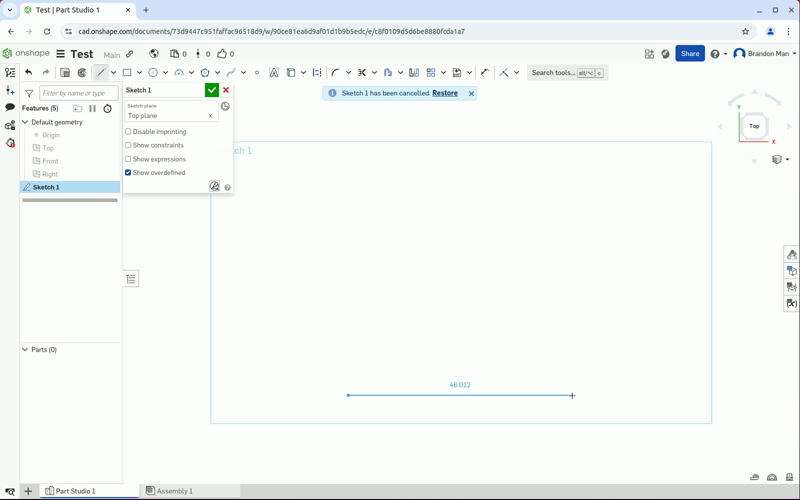
click(572, 395)
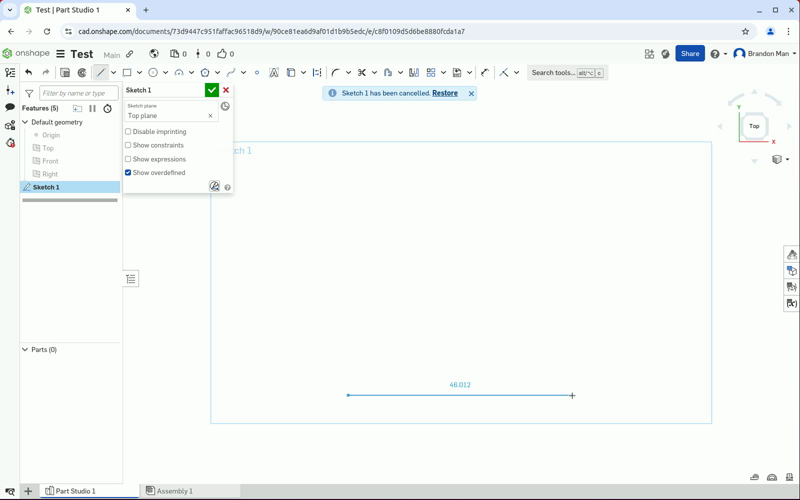
key_up(shift)
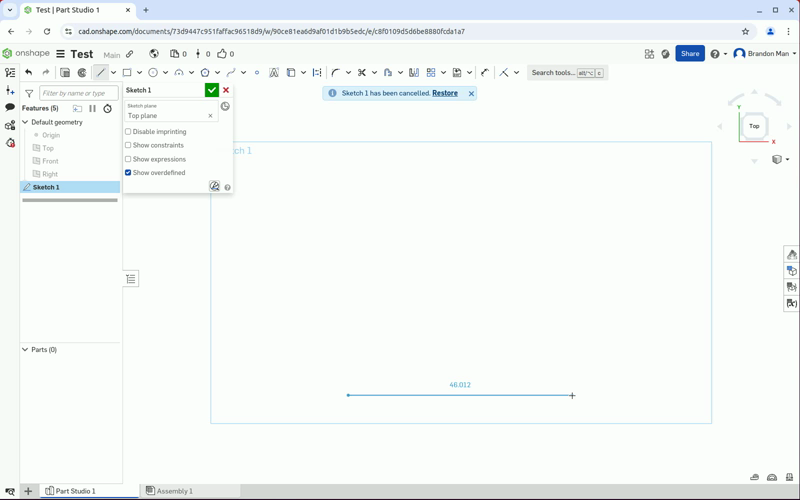
key_down(shift)
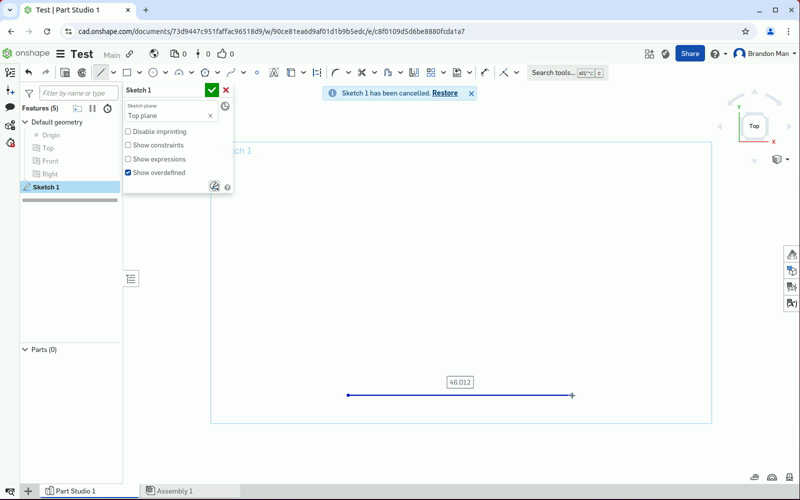
mouse_move(572, 171)
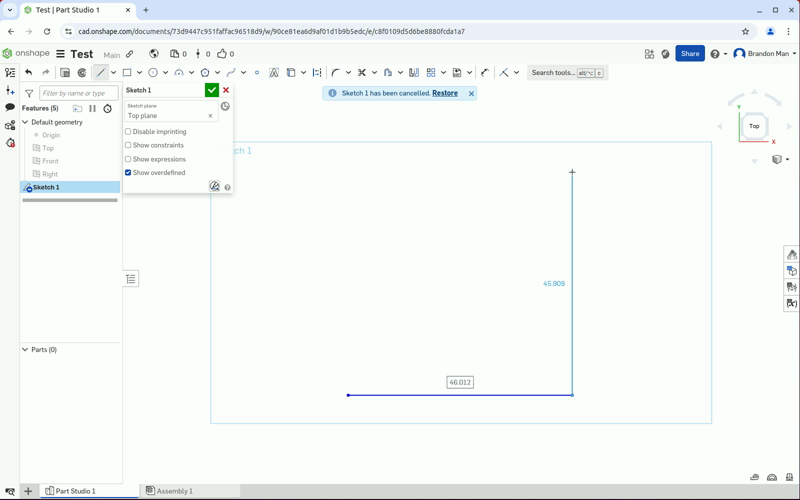
click(572, 171)
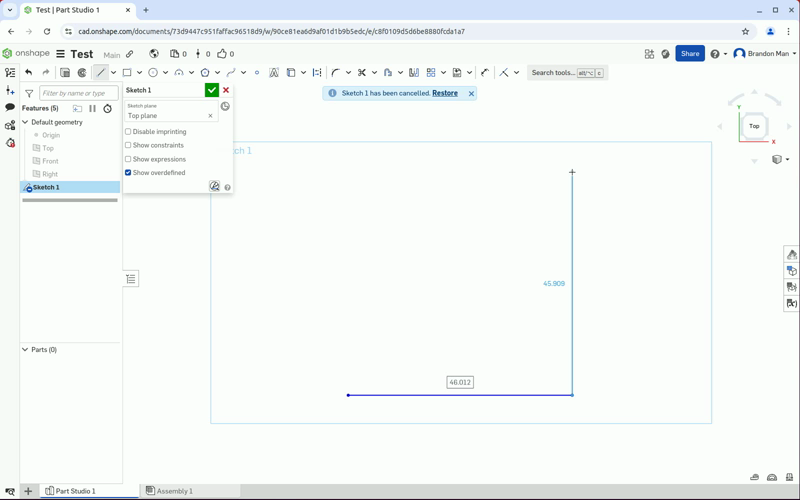
key_up(shift)
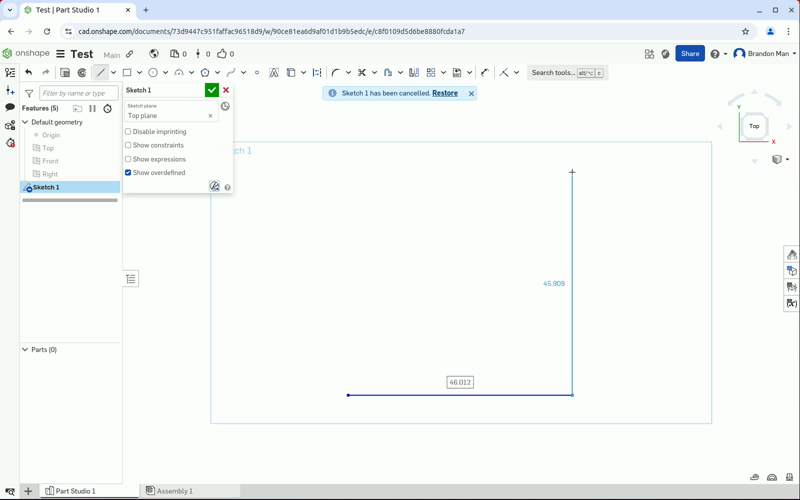
key_down(shift)
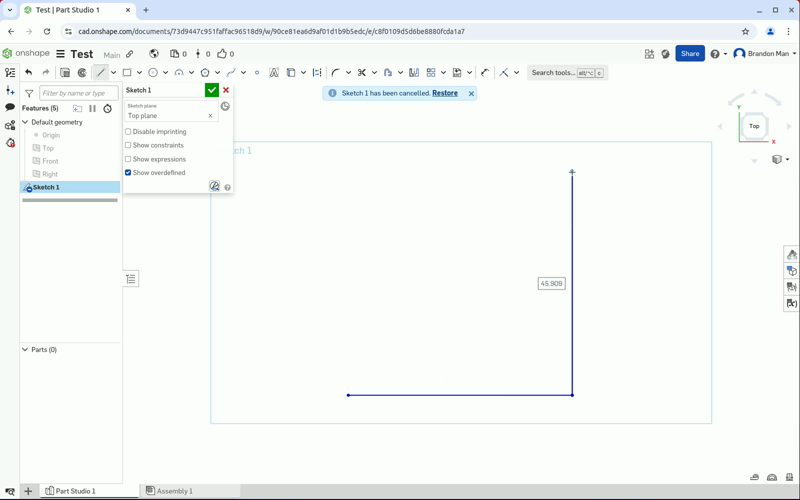
mouse_move(348, 171)
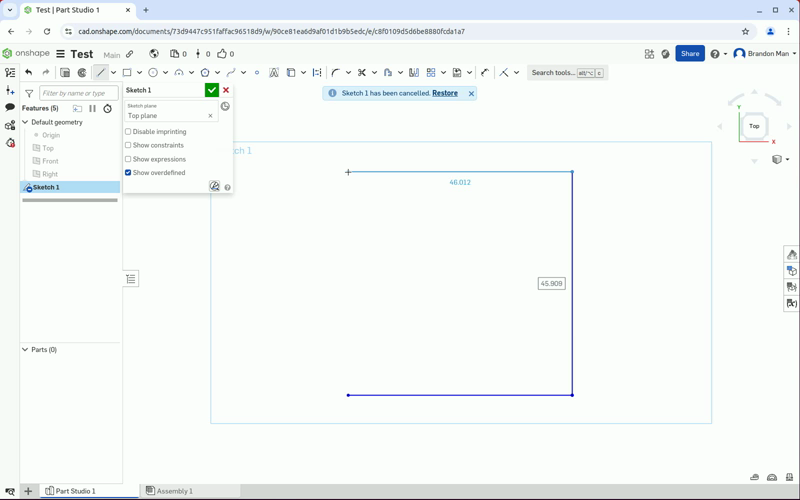
click(348, 171)
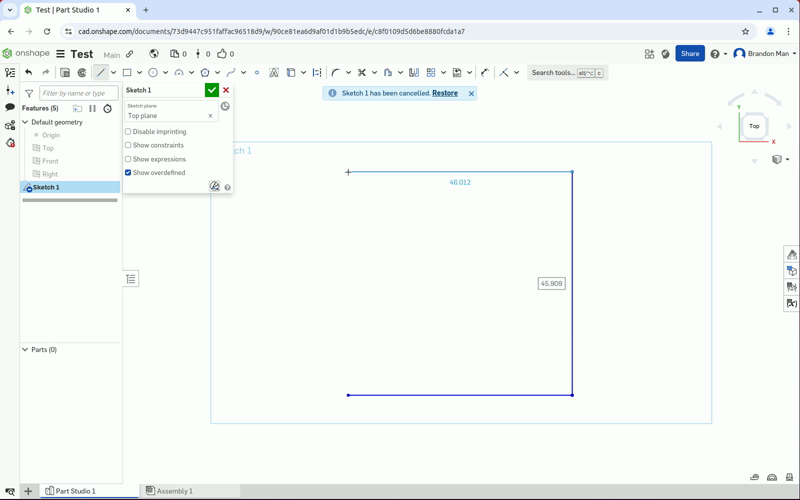
key_up(shift)
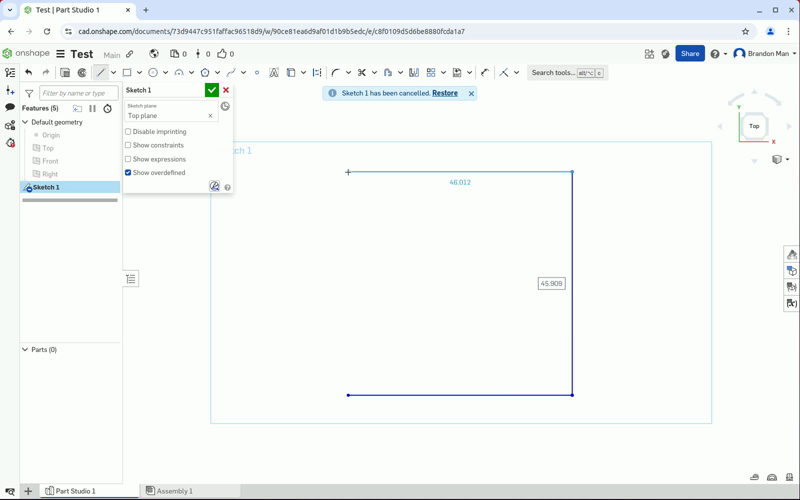
key_down(shift)
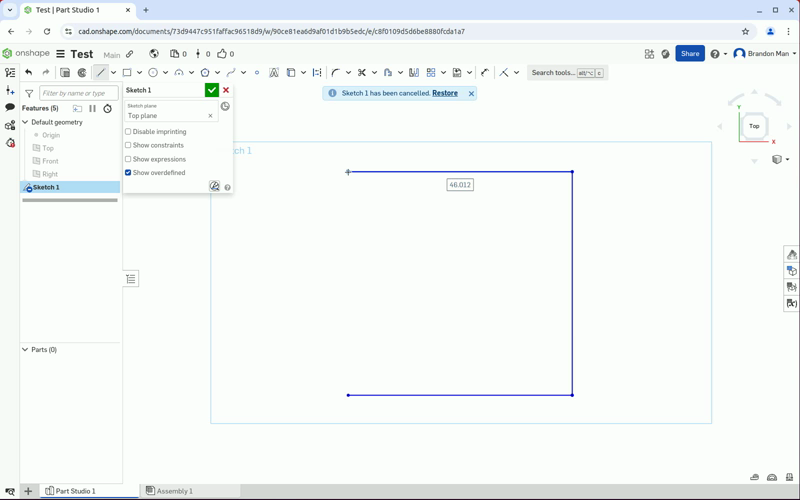
mouse_move(348, 395)
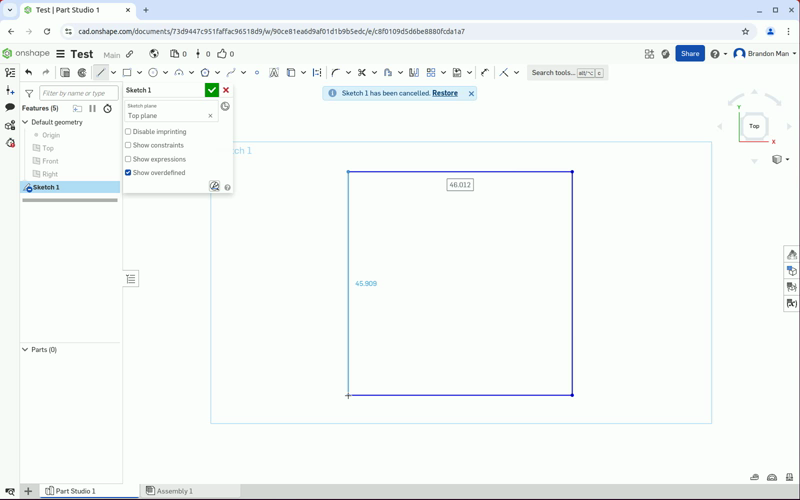
key_up(shift)
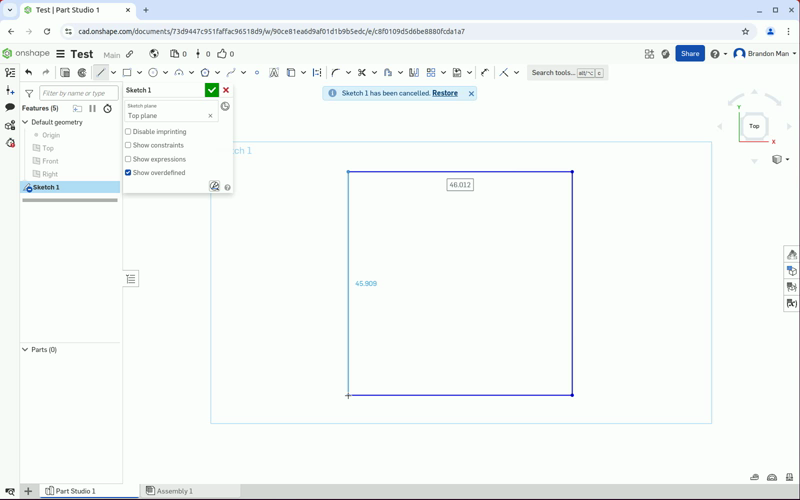
click(348, 395)
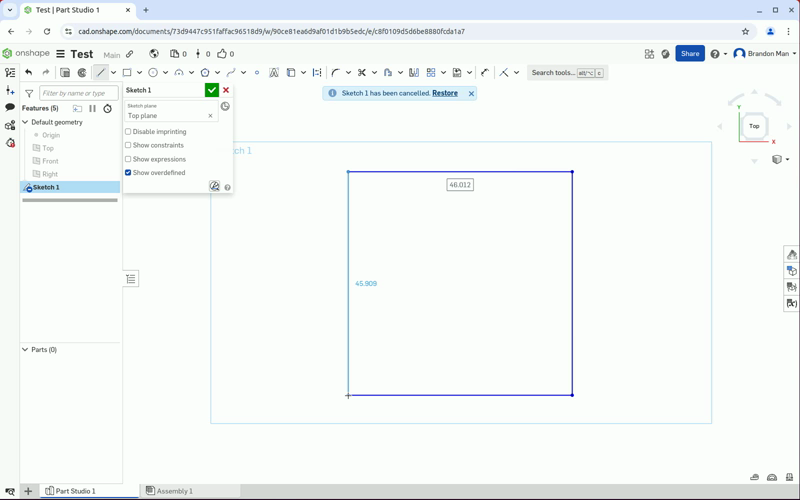
key(esc)
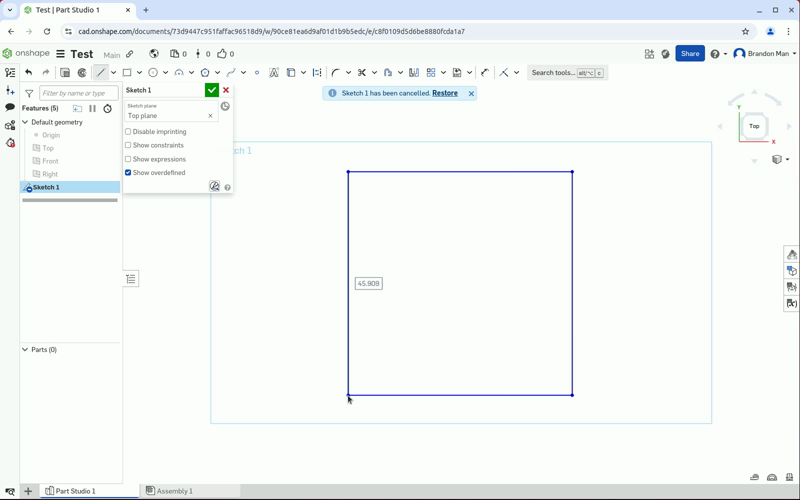
mouse_move(490, 220)
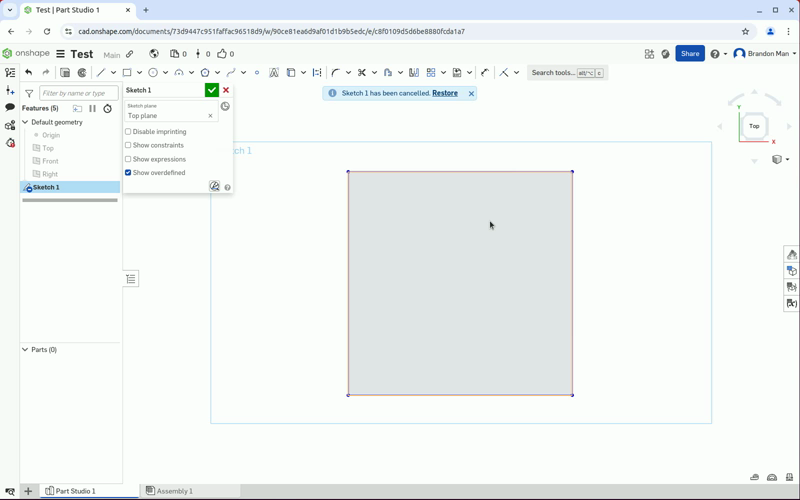
click(490, 220)
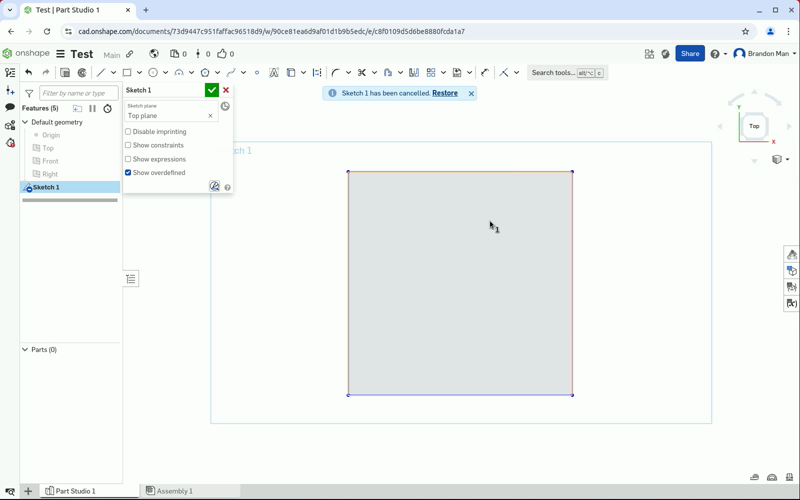
mouse_move(73, 352)
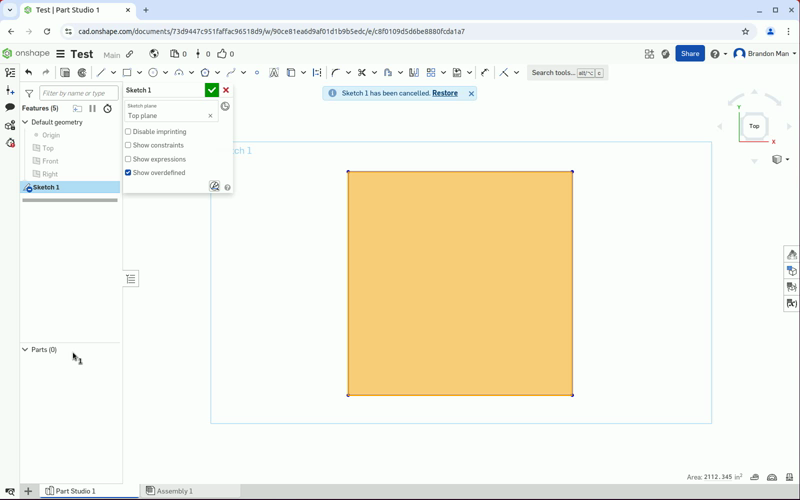
key(shift+y)
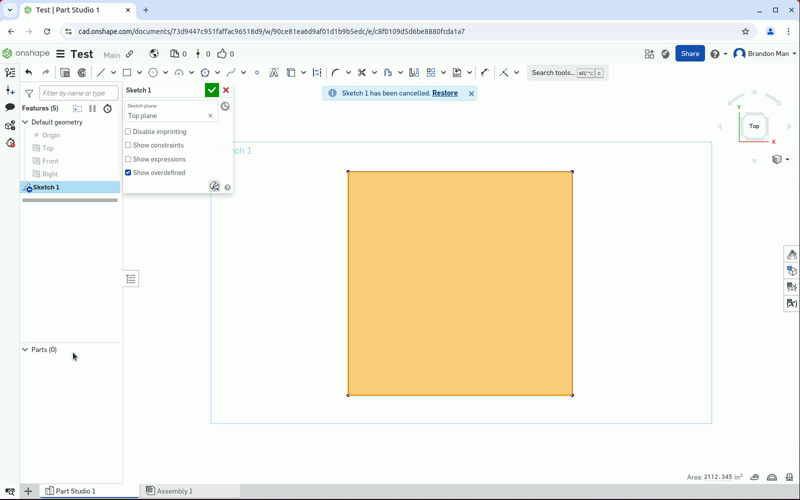
key(shift+e)
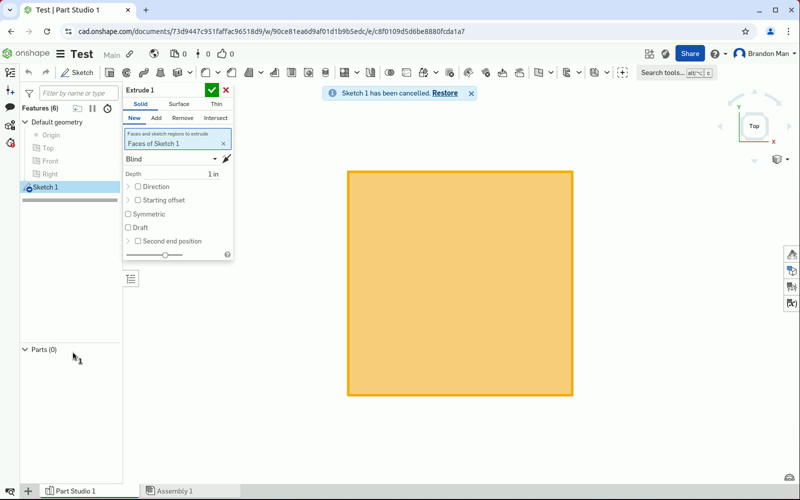
mouse_move(143, 106)
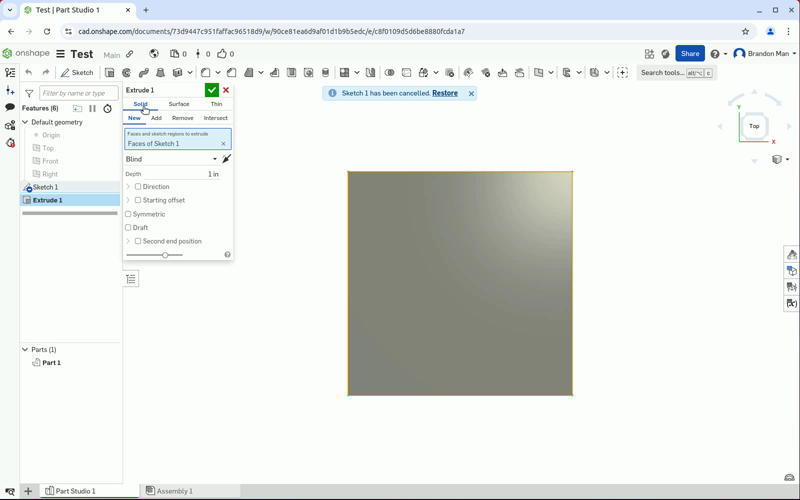
click(143, 106)
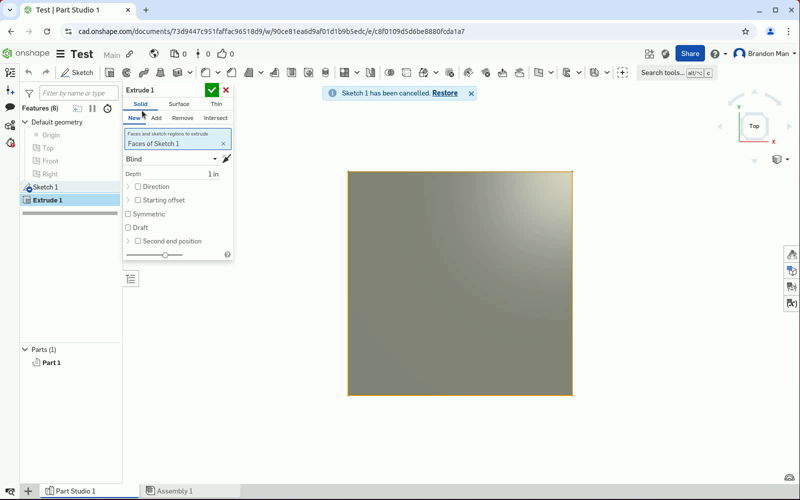
mouse_move(137, 120)
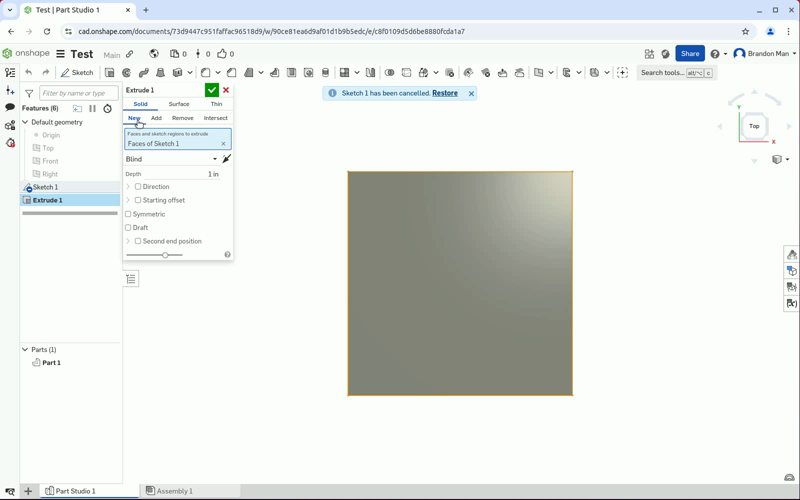
click(137, 120)
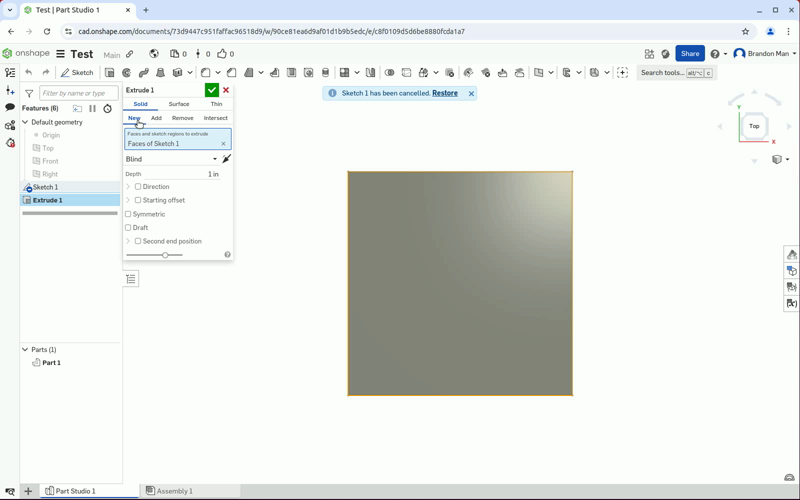
key(tab, 4)
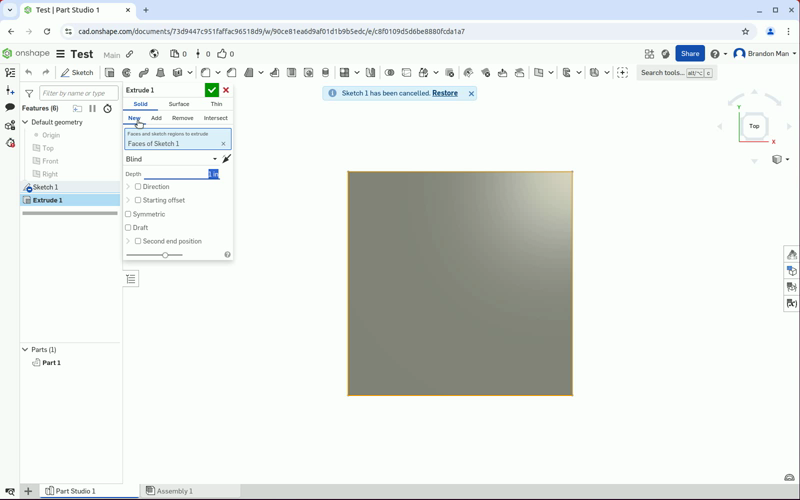
text(0.241)
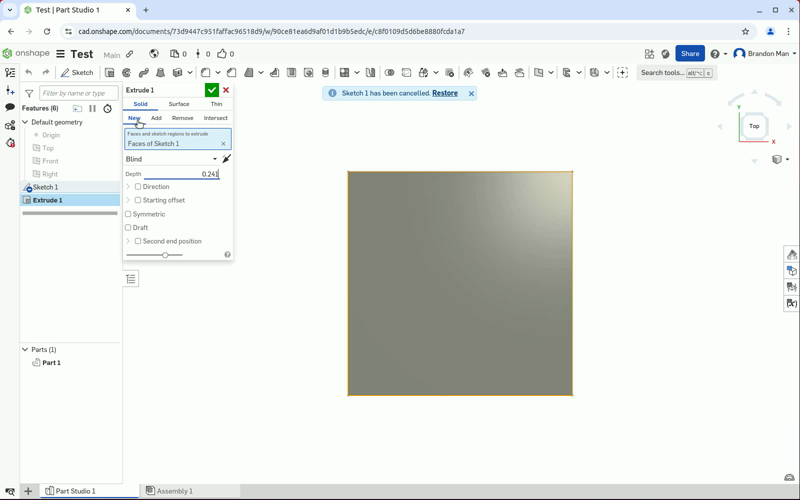
key(enter)
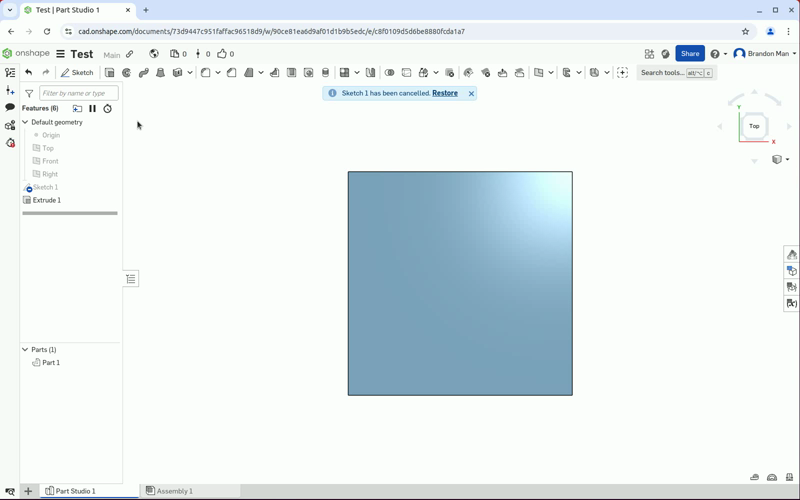
key(shift+h)
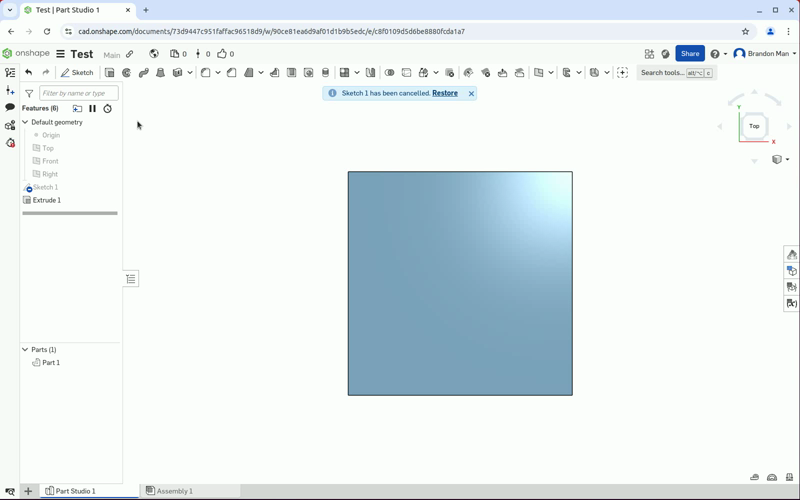
key(shift+h)
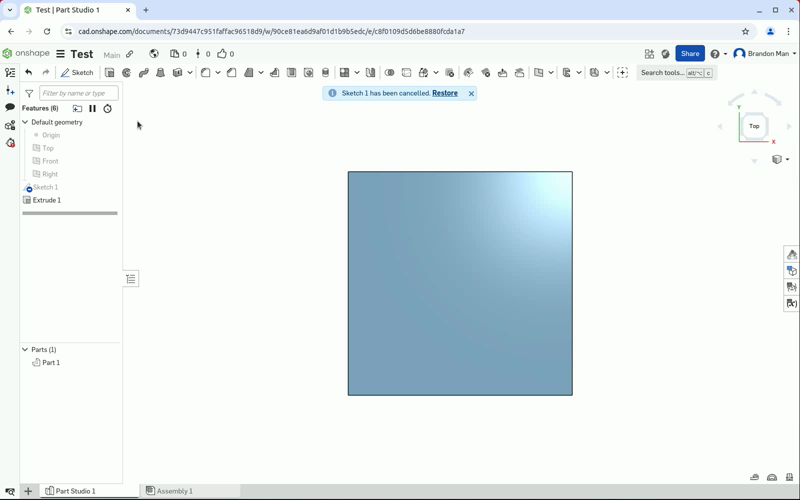
mouse_move(73, 189)
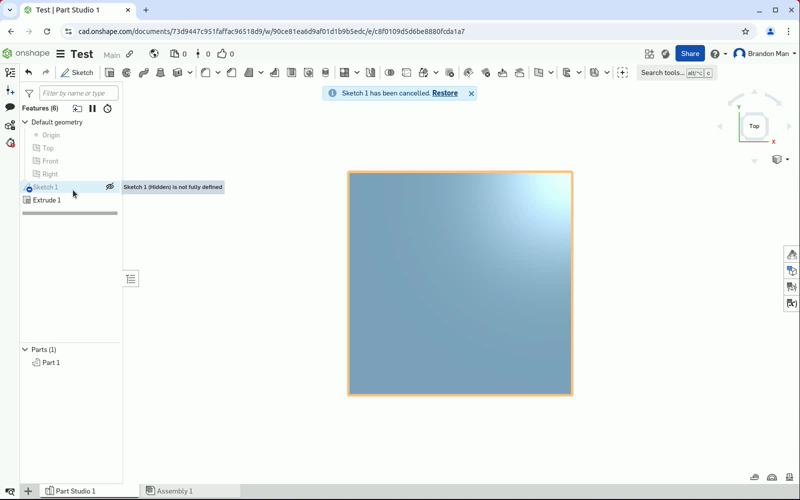
click(73, 189)
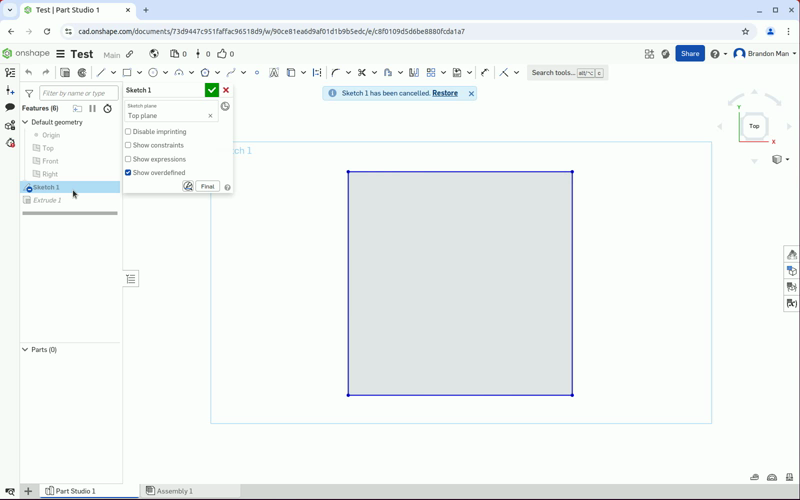
mouse_move(229, 92)
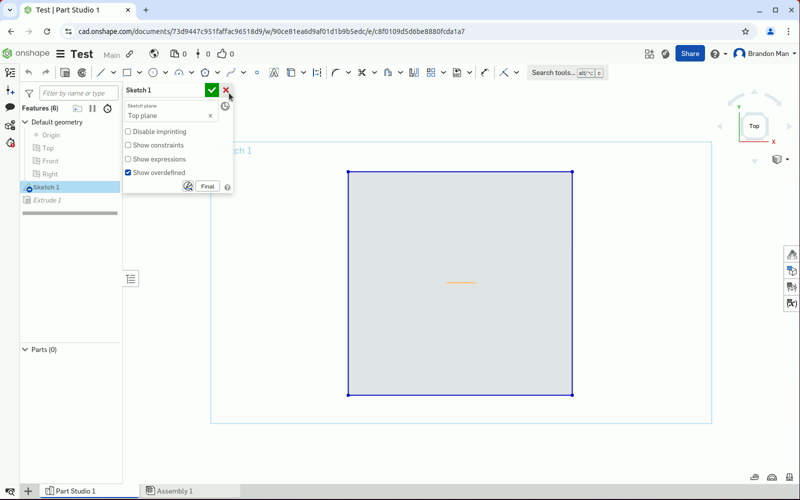
click(229, 92)
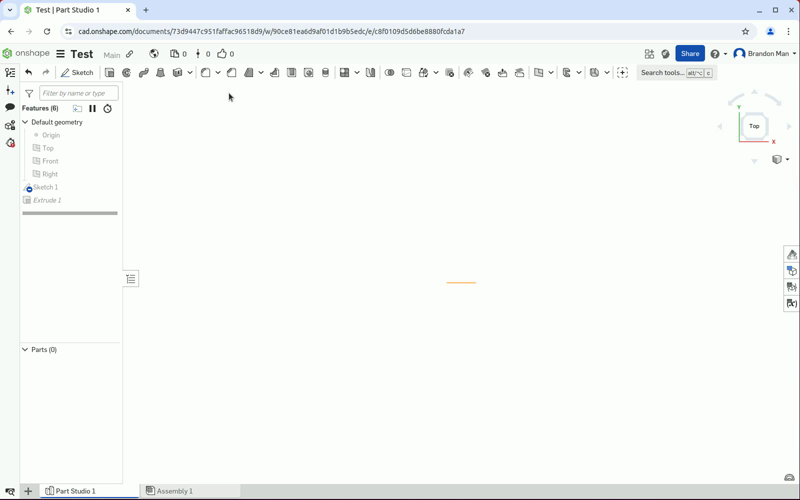
mouse_move(541, 75)
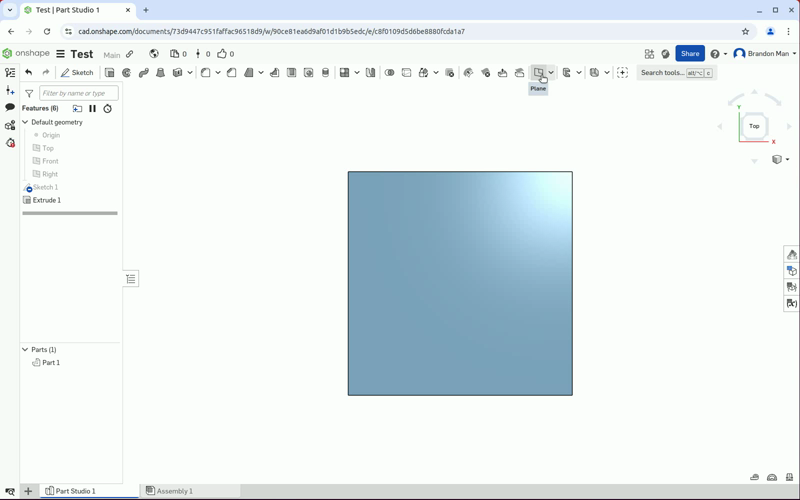
click(541, 75)
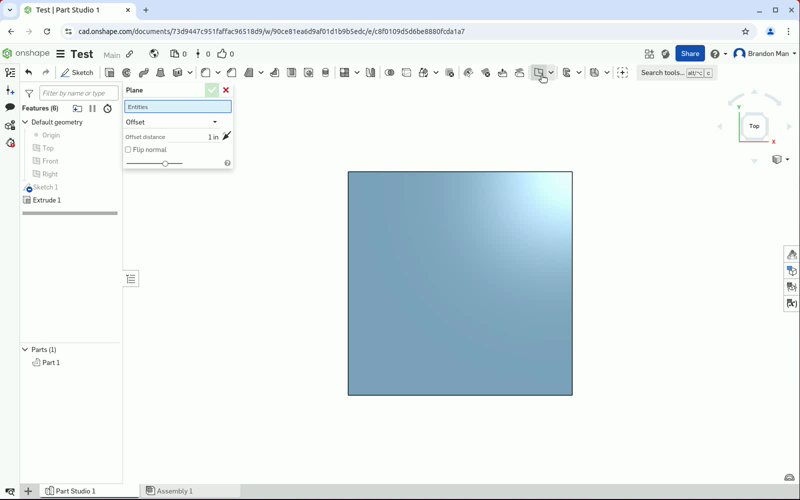
mouse_move(73, 150)
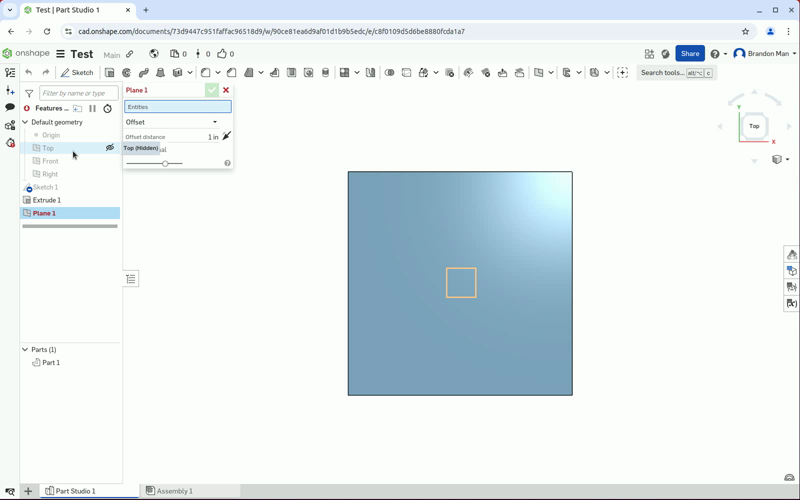
click(73, 150)
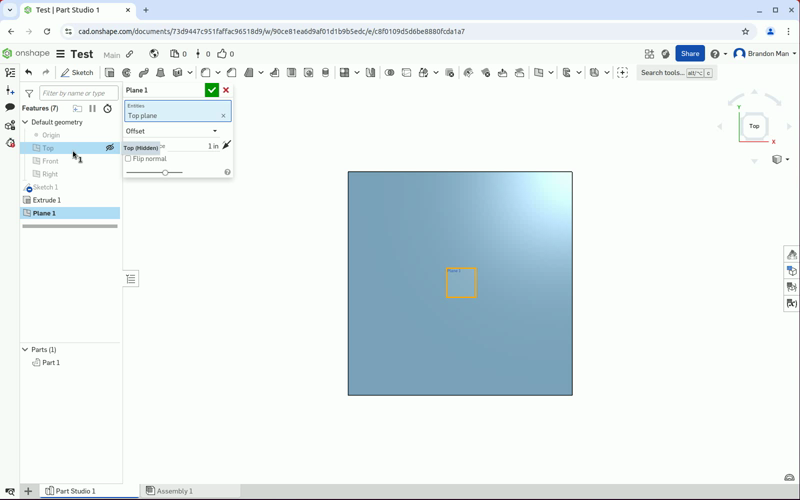
key(tab, 2)
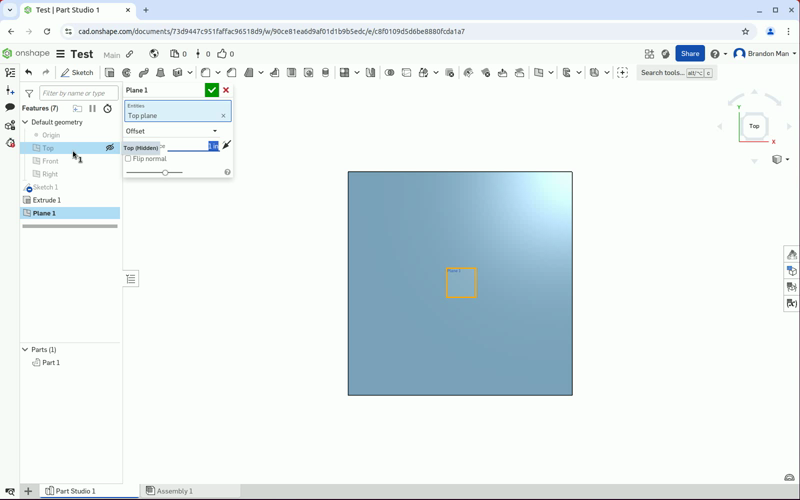
text(0.246)
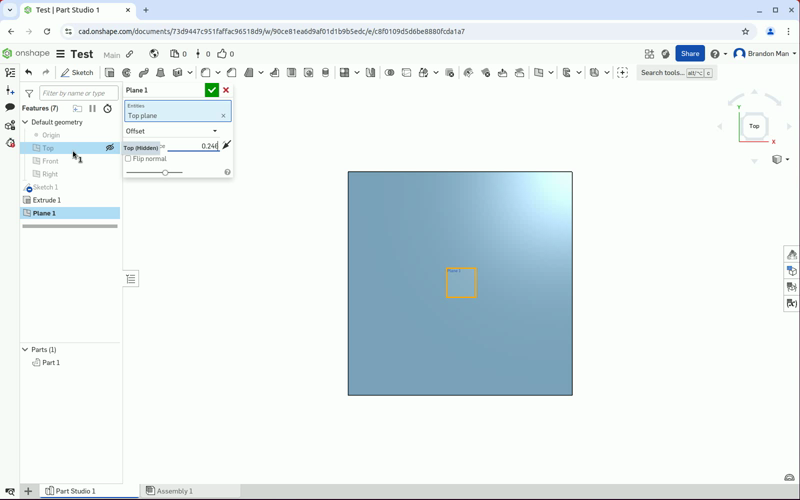
key(enter, 2)
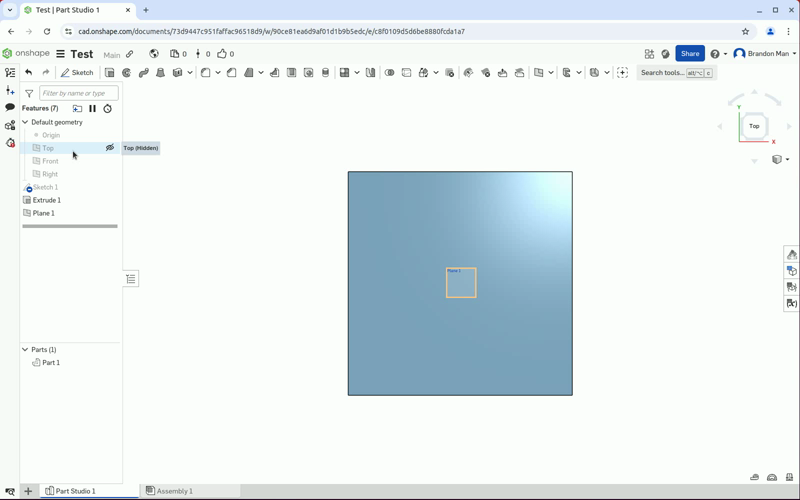
key(shift+s)
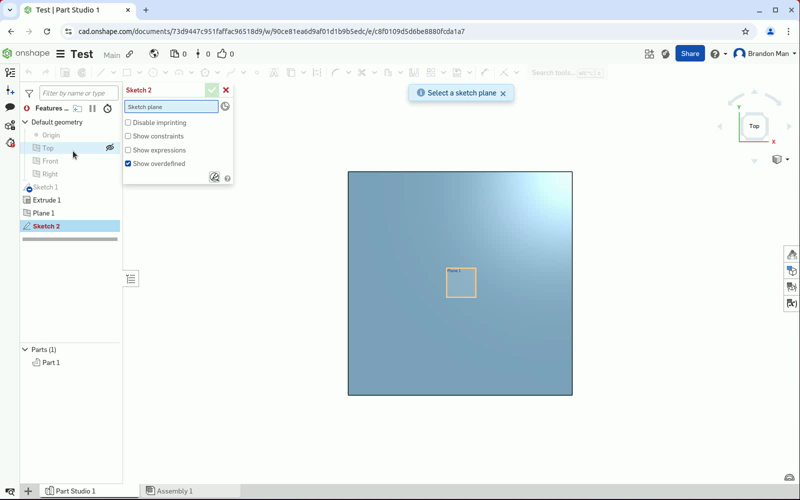
mouse_move(73, 215)
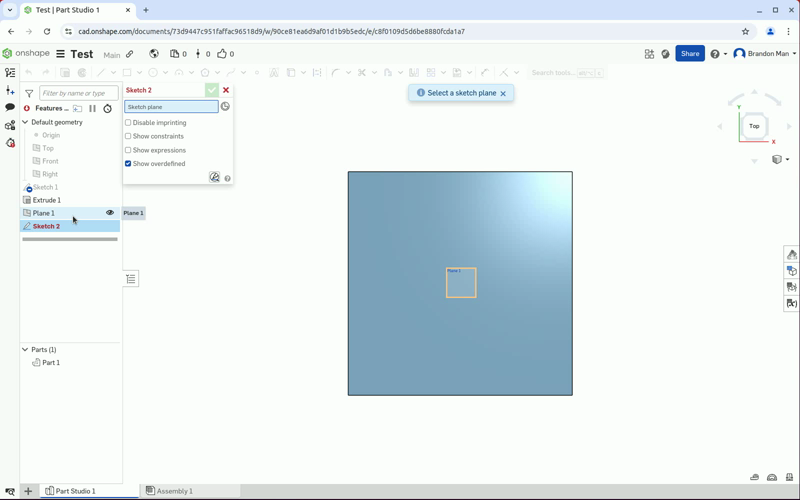
click(73, 215)
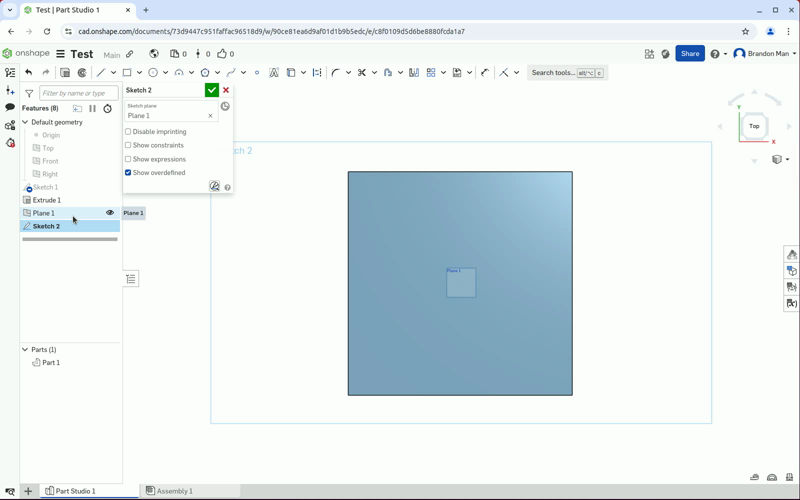
mouse_move(73, 352)
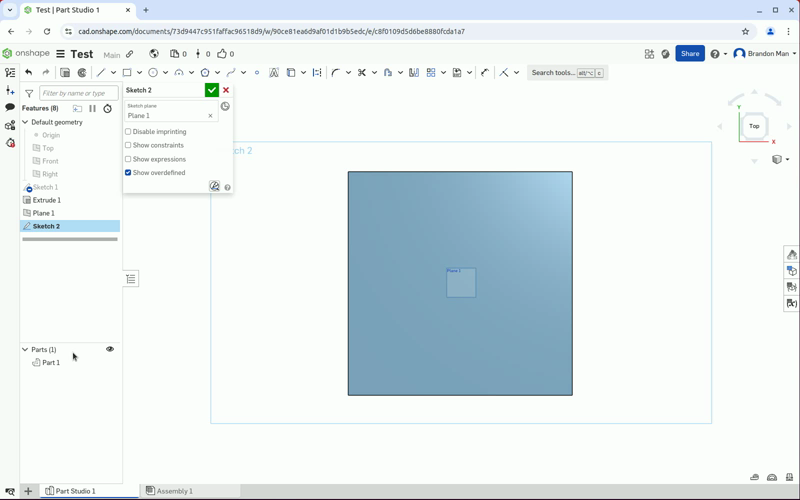
key(y)
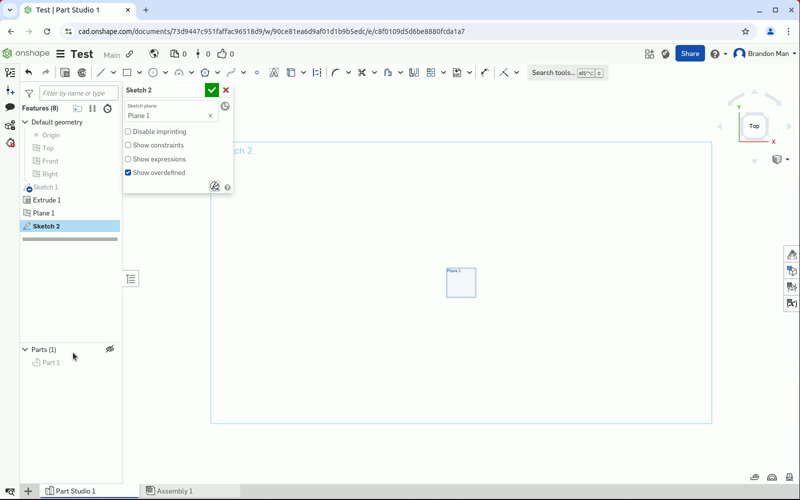
key(c)
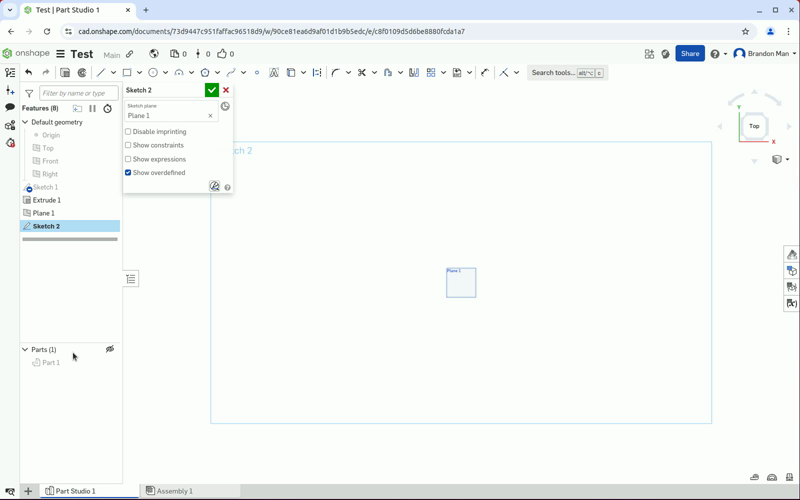
key_down(shift)
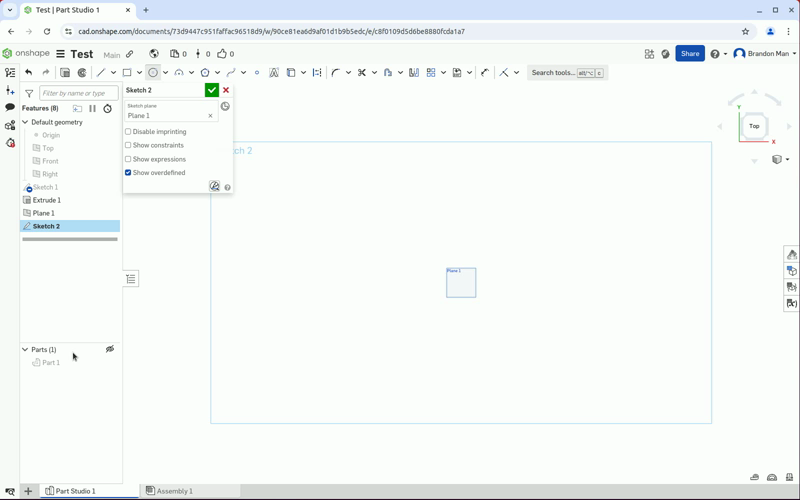
mouse_move(461, 282)
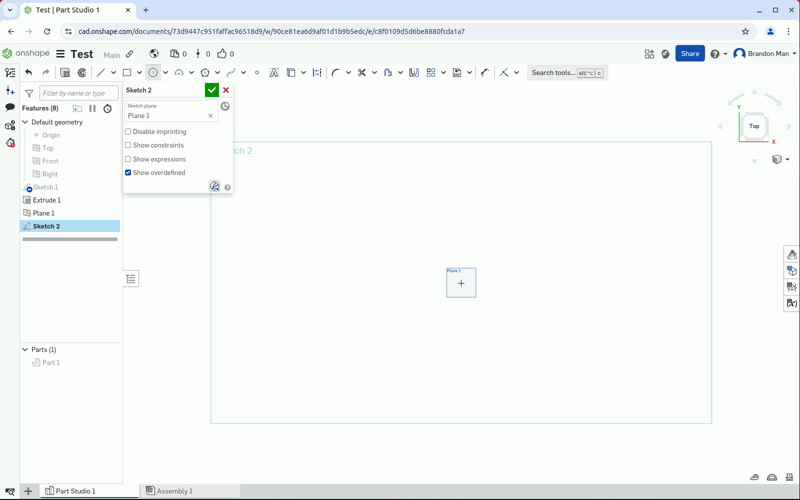
click(461, 282)
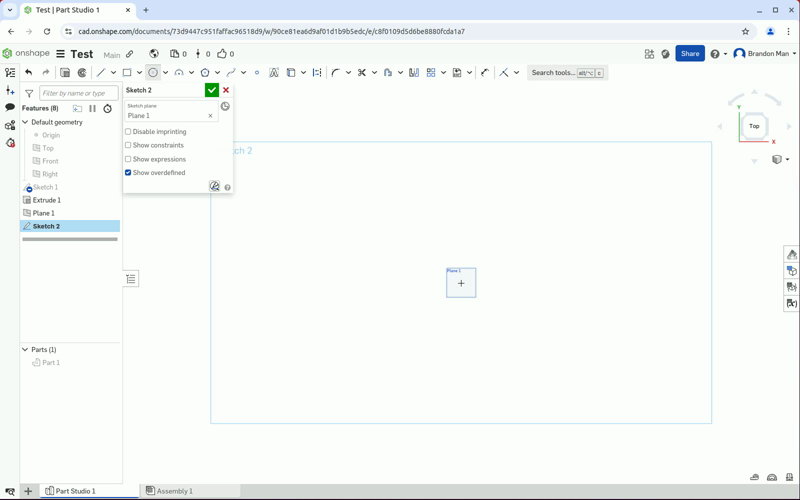
key_up(shift)
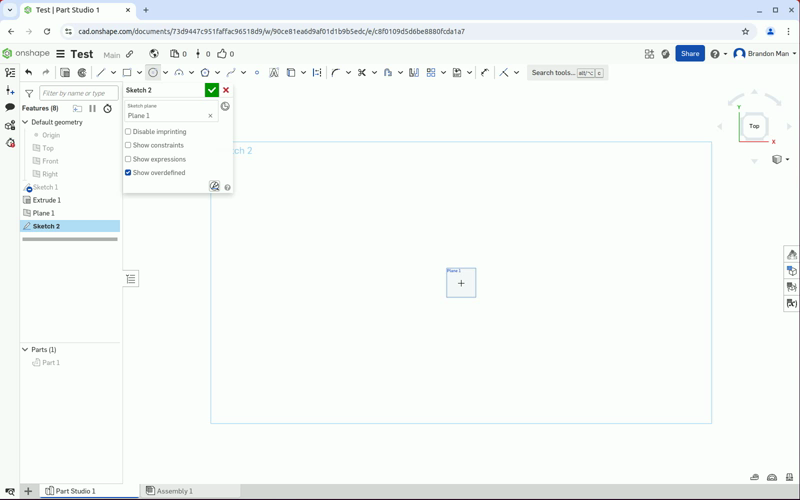
mouse_move(475, 282)
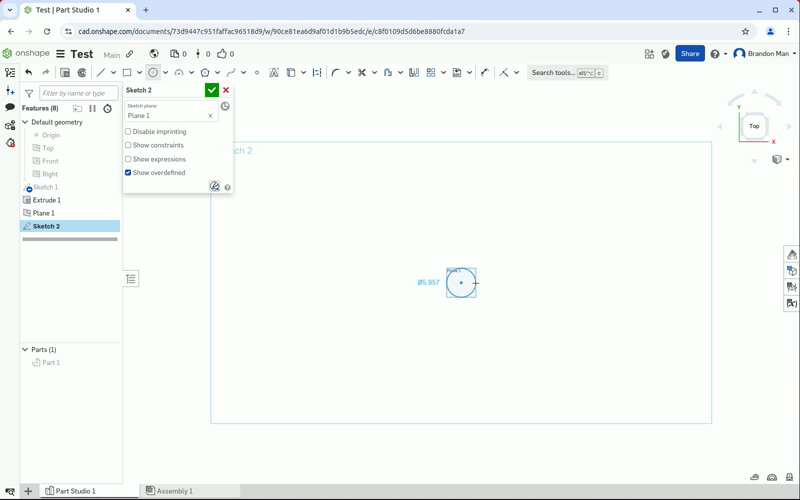
click(475, 282)
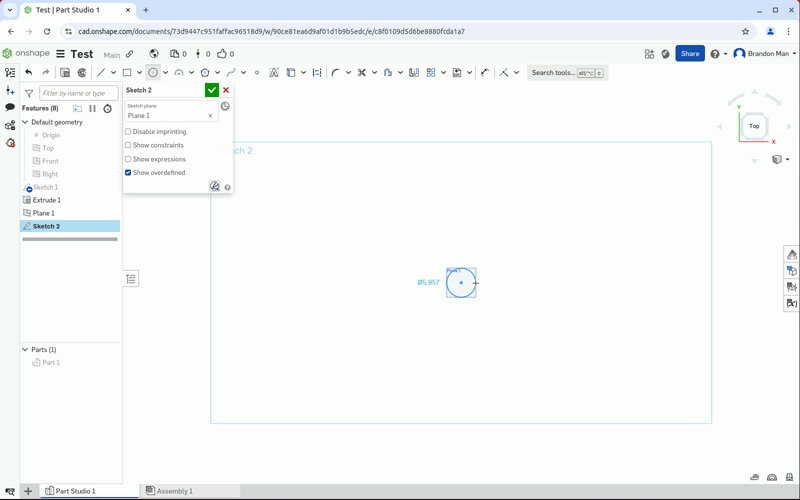
key(esc)
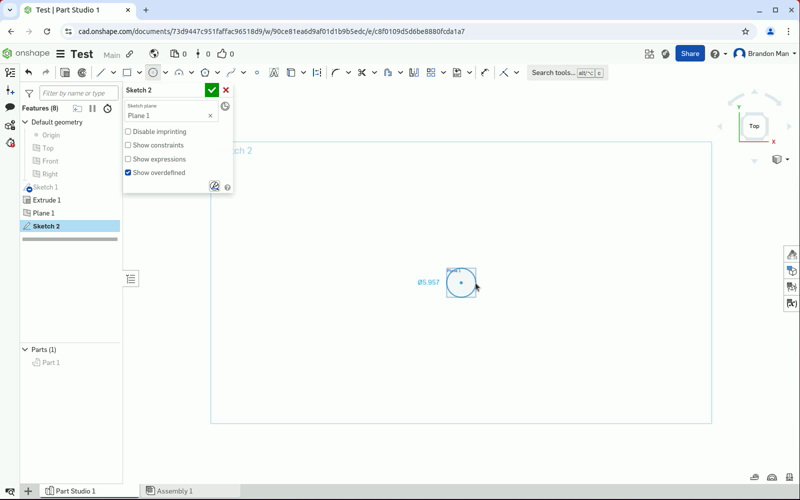
mouse_move(473, 281)
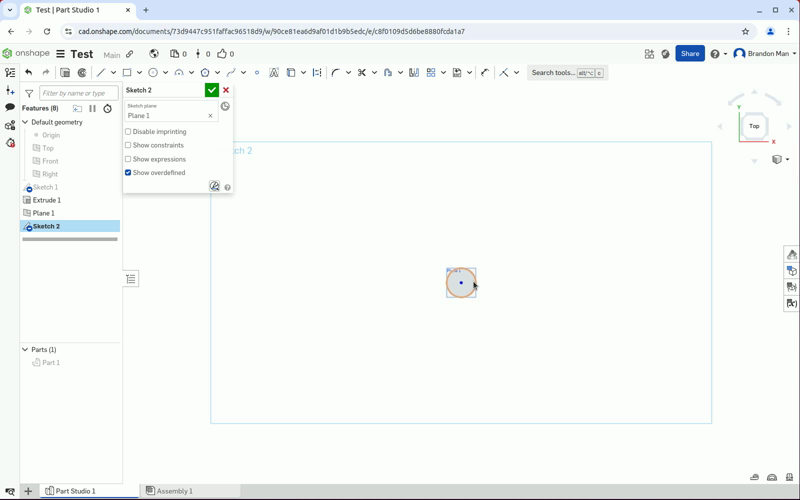
scroll(6)
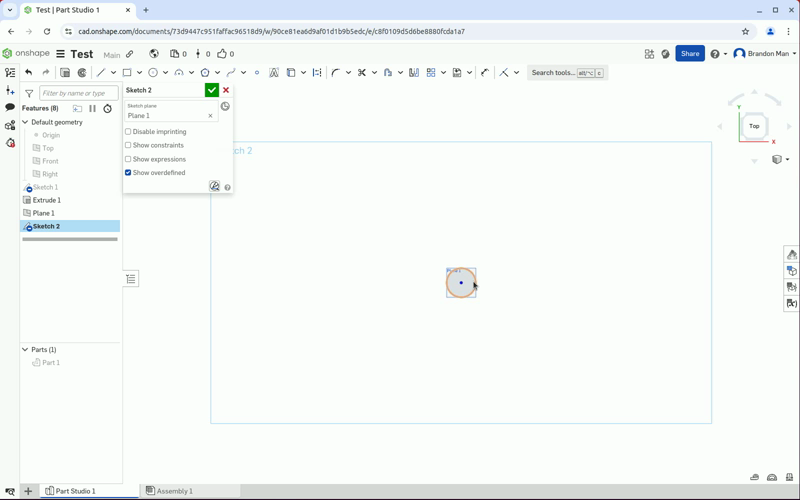
scroll(6)
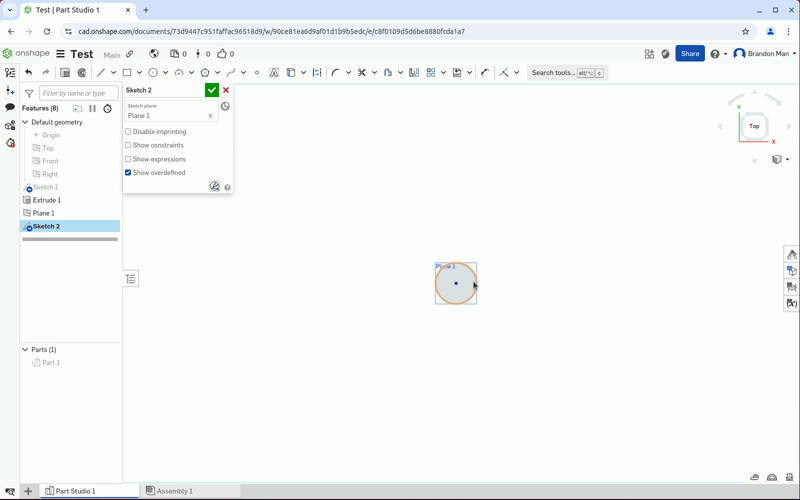
scroll(6)
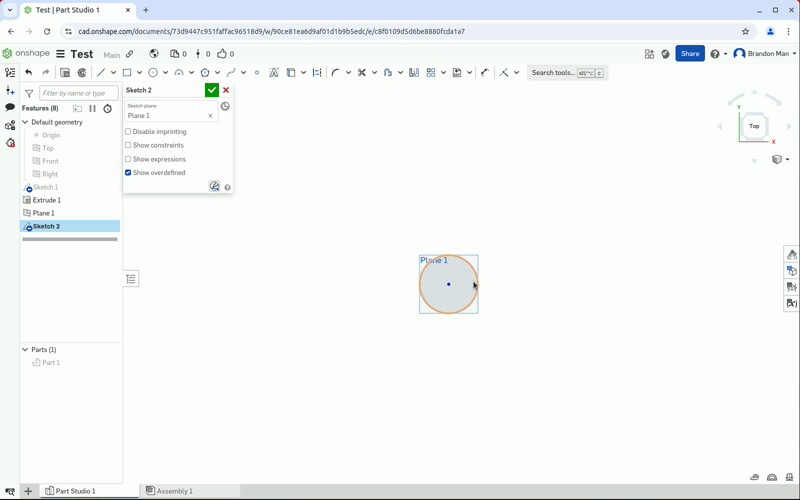
scroll(6)
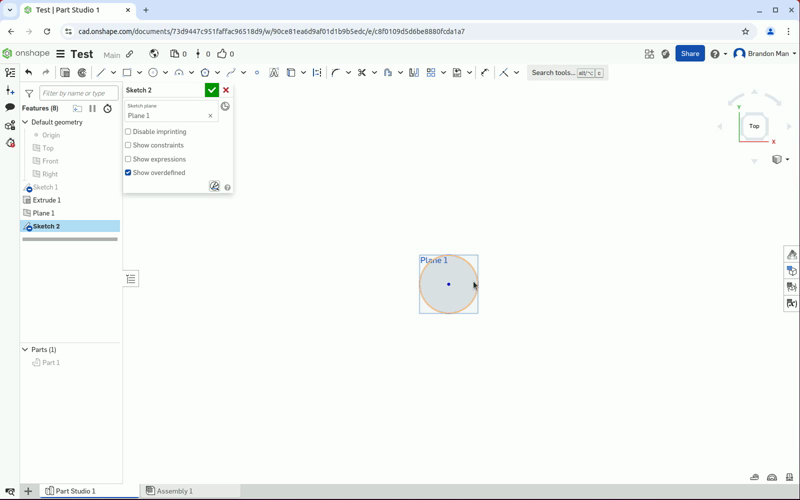
scroll(6)
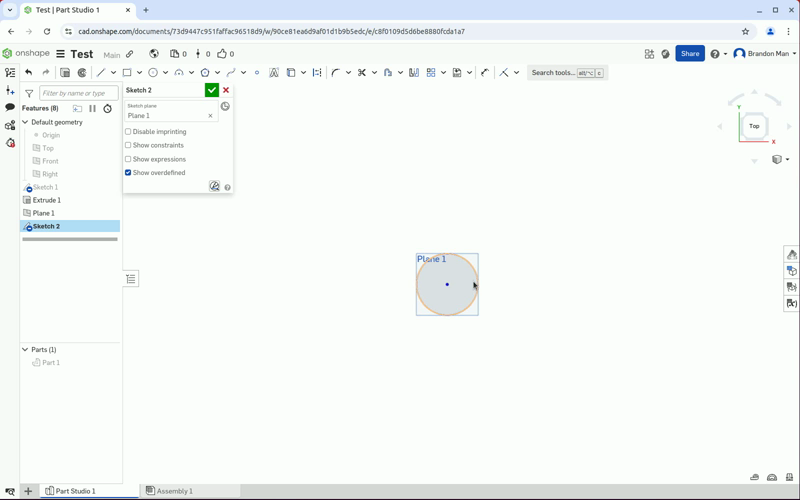
scroll(6)
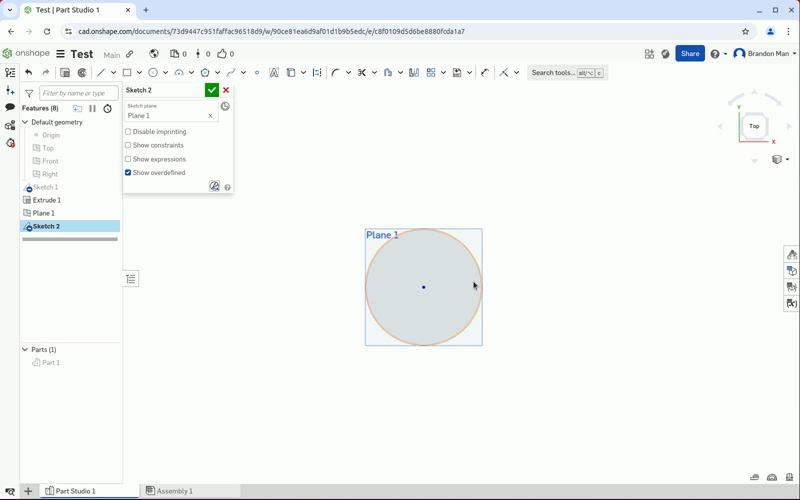
scroll(6)
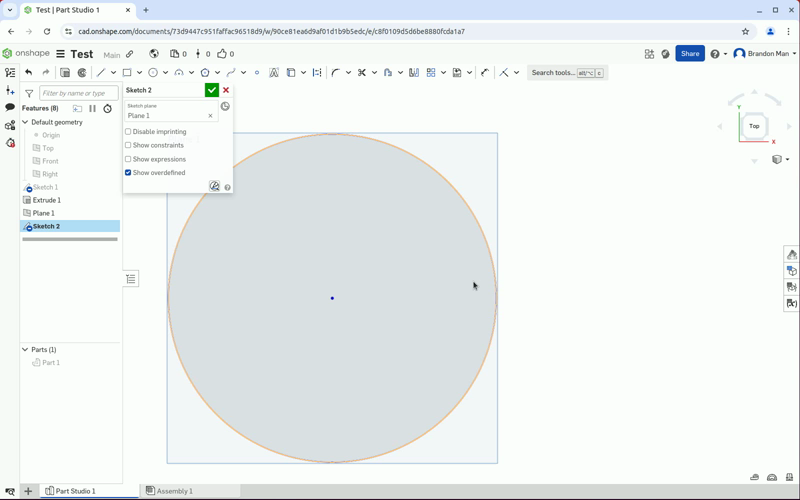
click(473, 281)
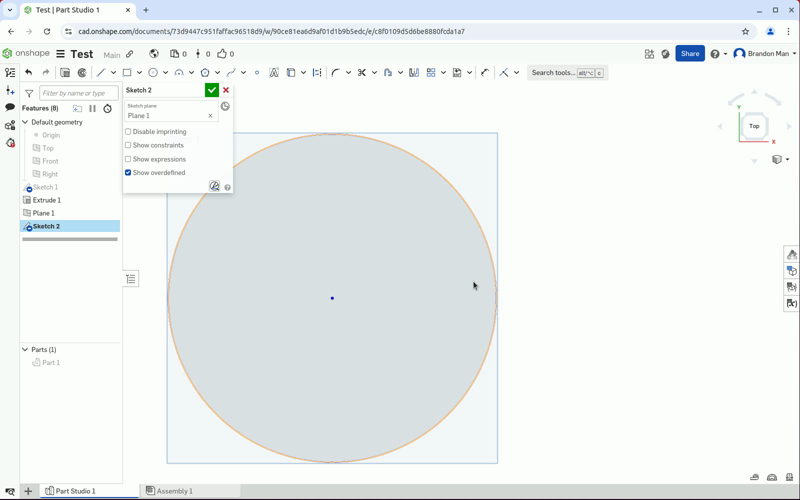
scroll(-6)
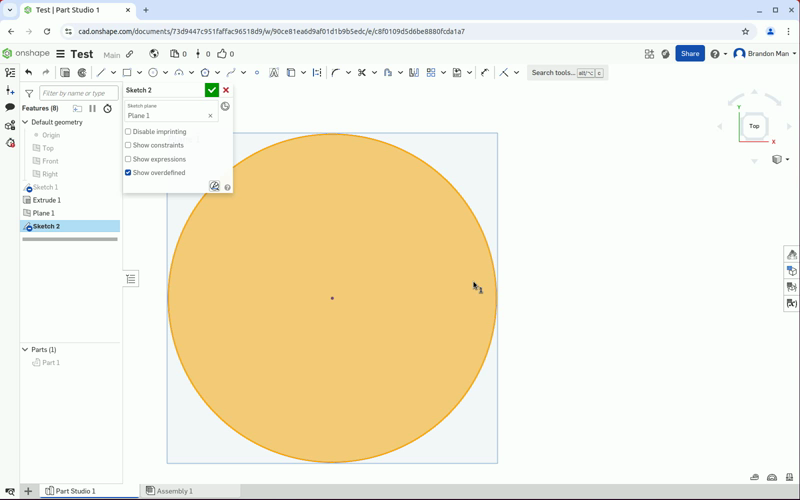
scroll(-6)
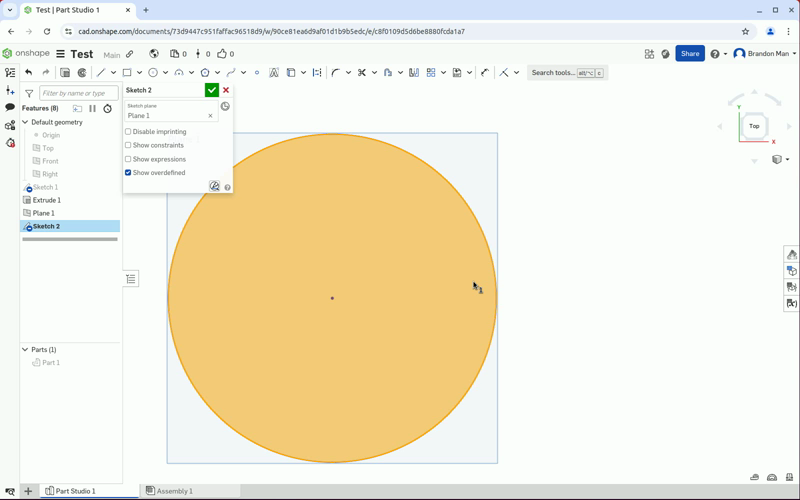
scroll(-6)
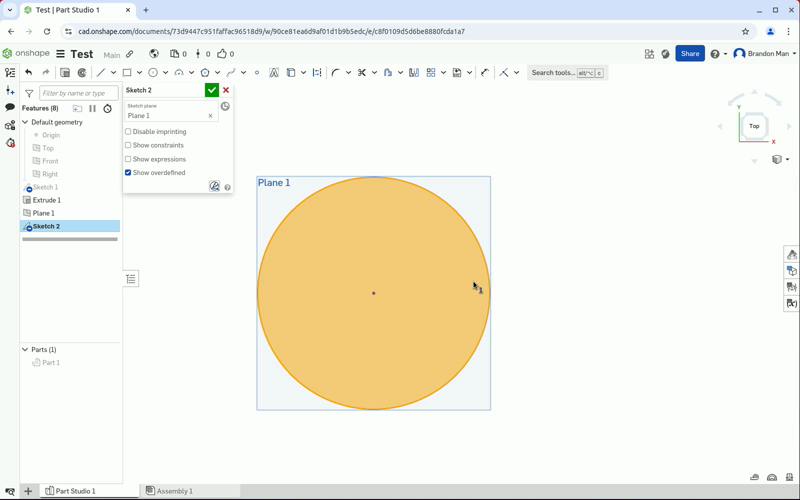
scroll(-6)
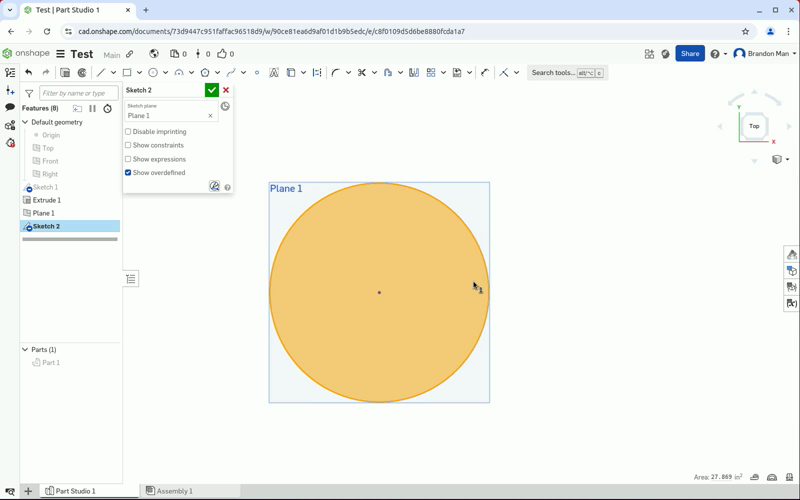
scroll(-6)
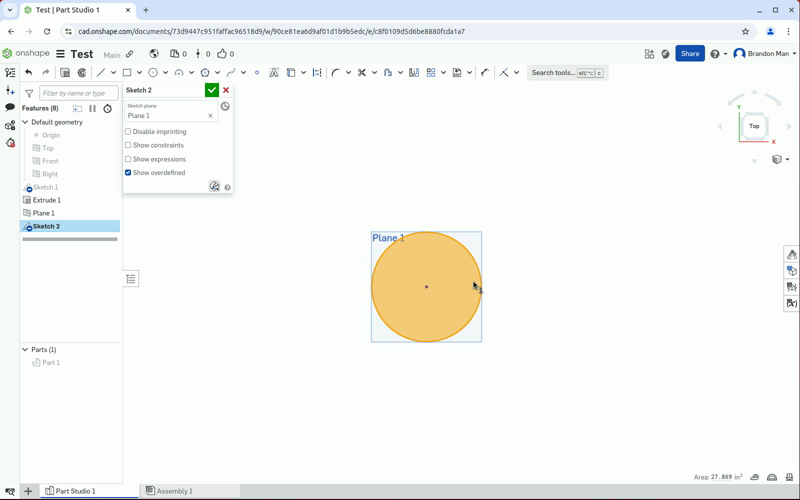
scroll(-6)
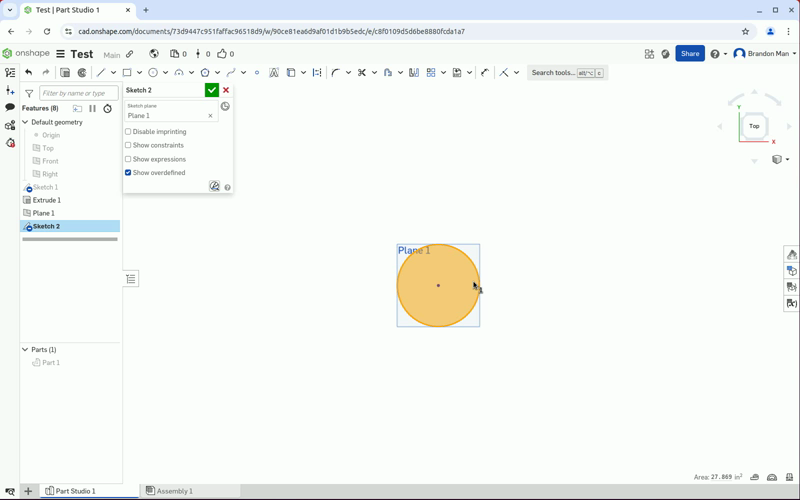
scroll(-6)
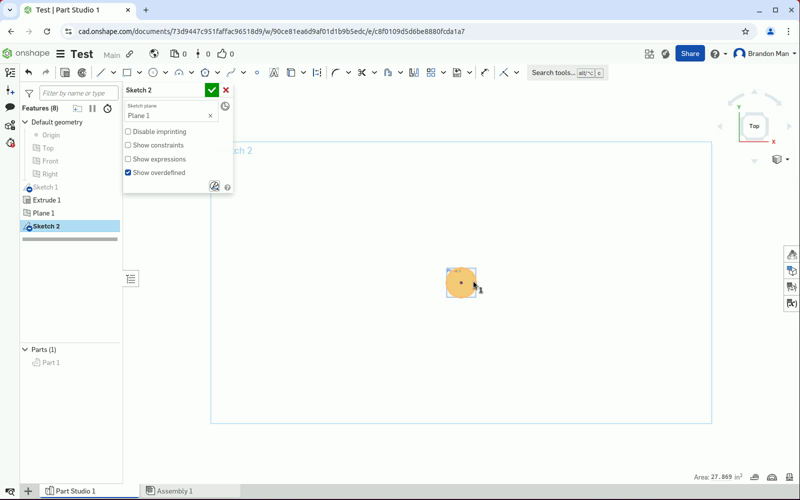
mouse_move(73, 352)
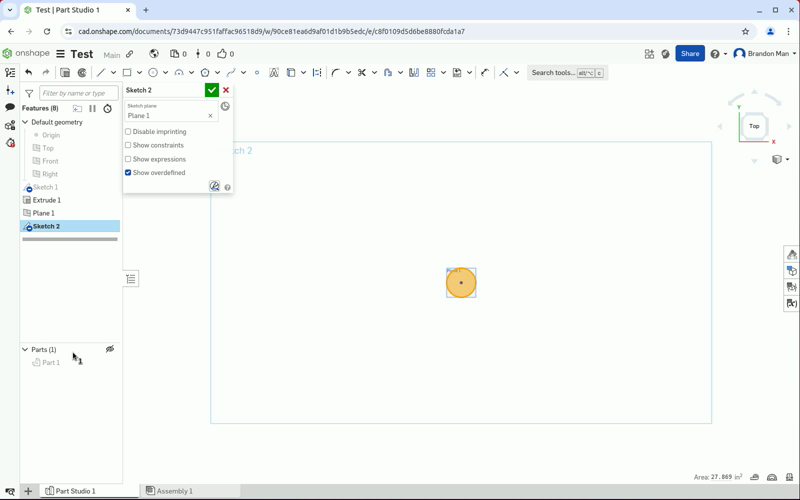
key(shift+y)
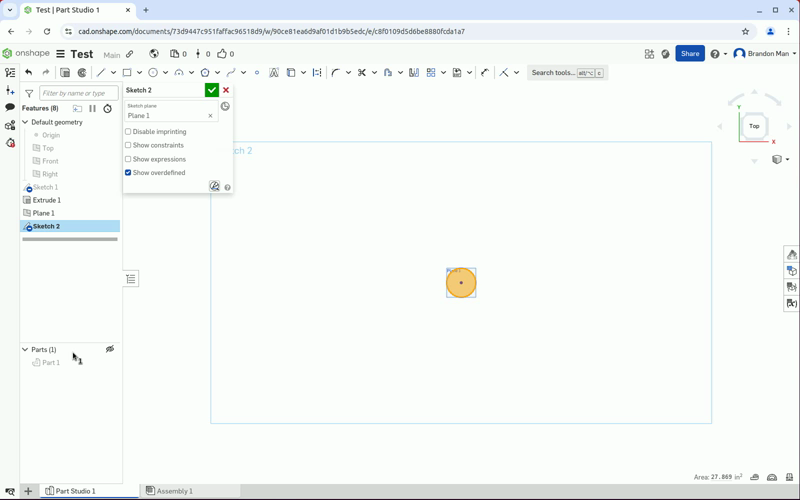
key(shift+e)
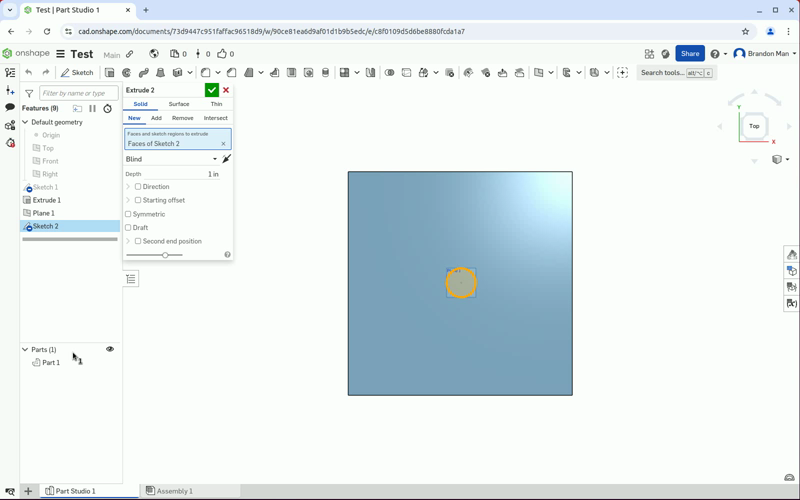
mouse_move(143, 106)
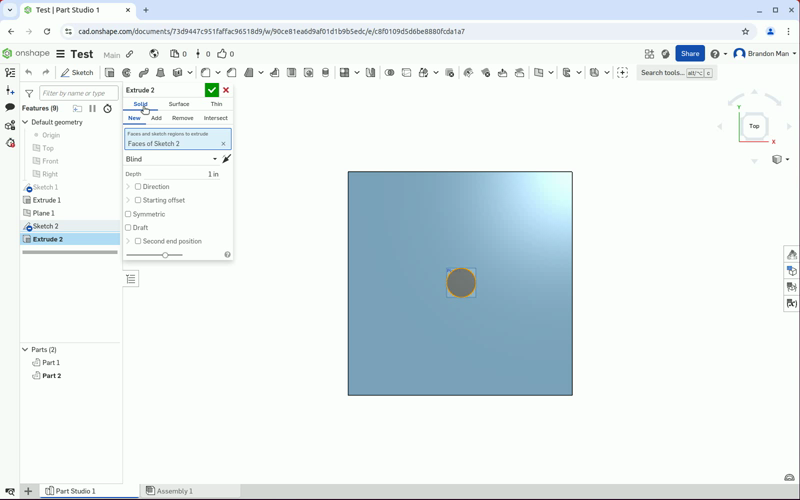
click(143, 106)
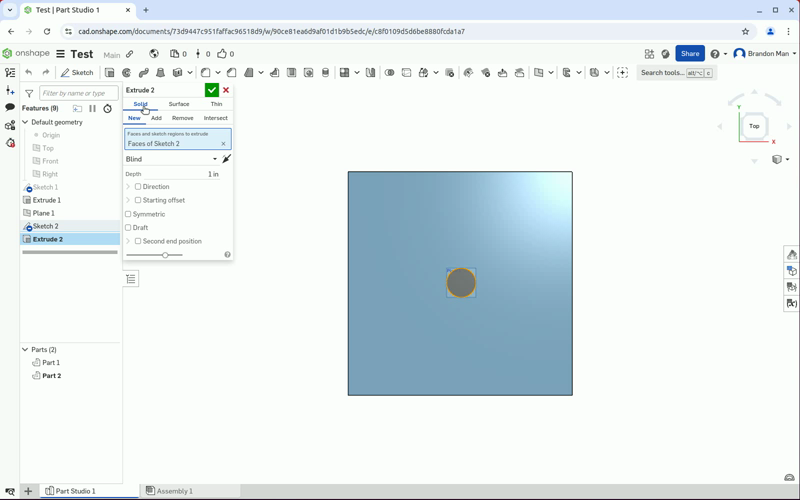
mouse_move(137, 120)
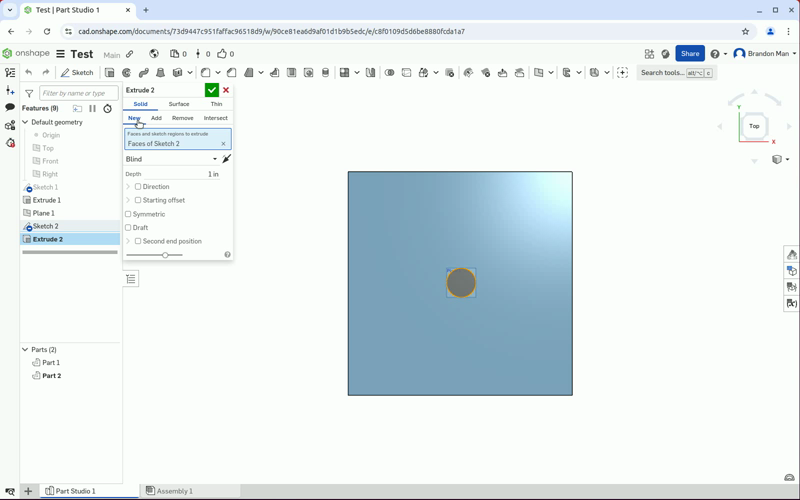
click(137, 120)
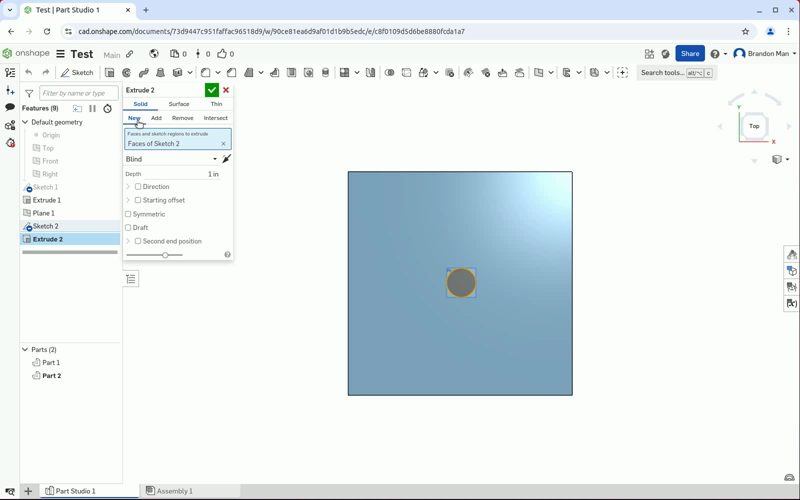
key(tab, 4)
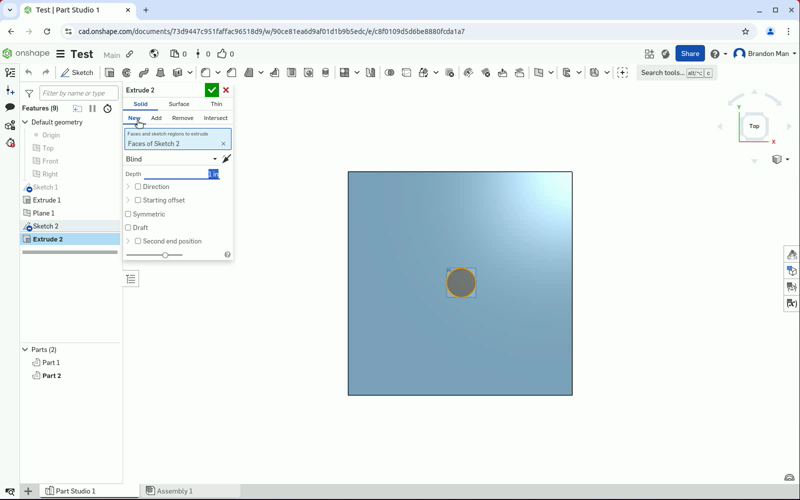
text(1.444)
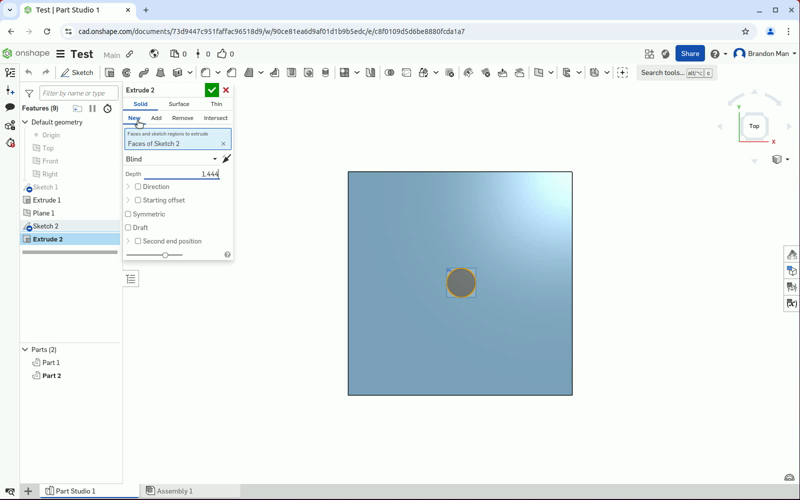
key(enter)
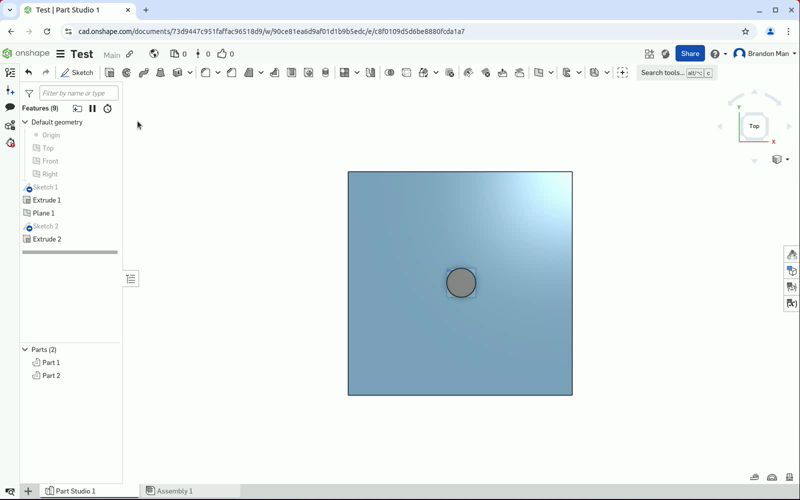
key(shift+h)
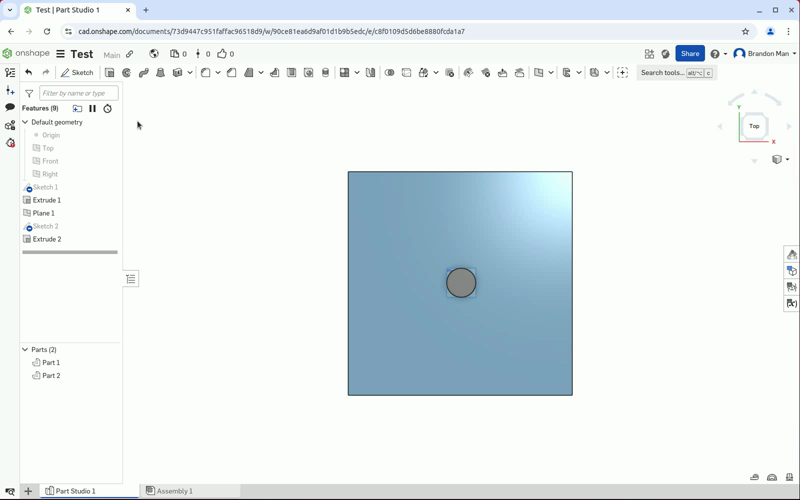
key(shift+h)
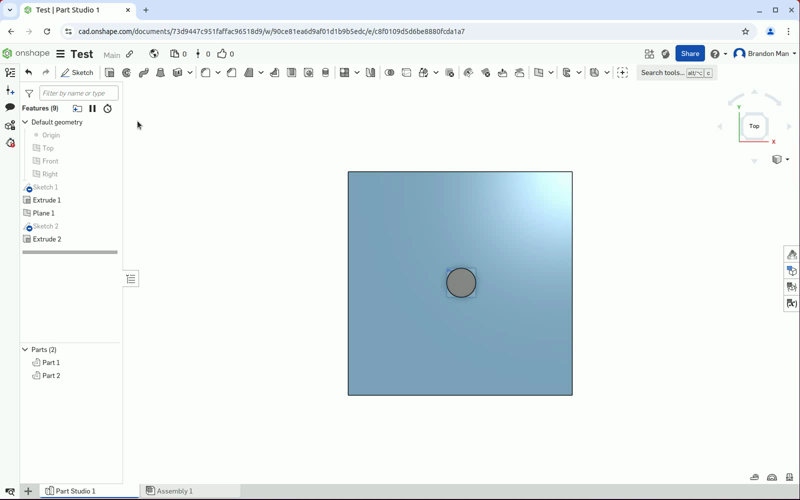
mouse_move(73, 189)
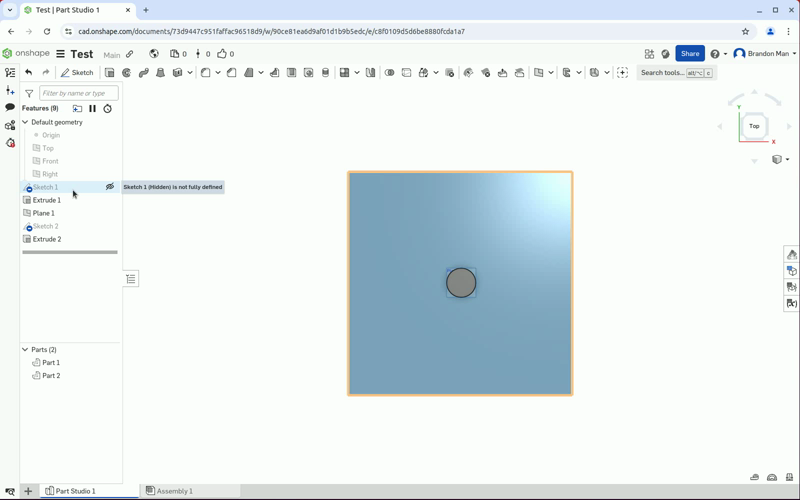
click(73, 189)
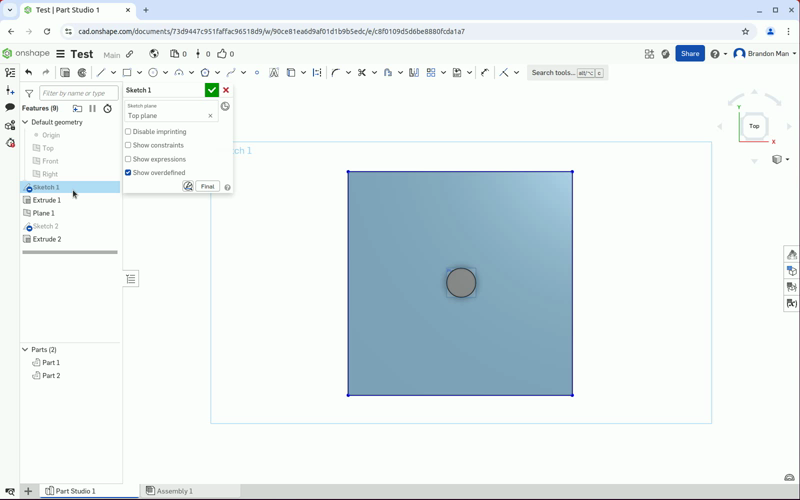
mouse_move(229, 92)
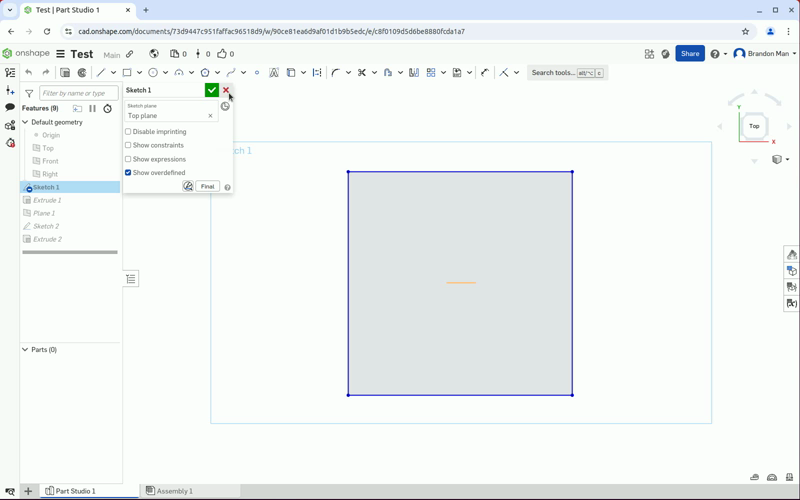
click(229, 92)
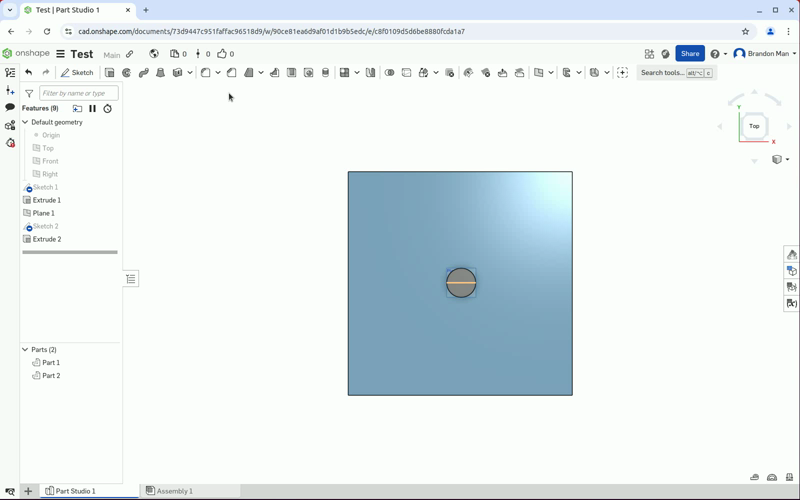
mouse_move(541, 75)
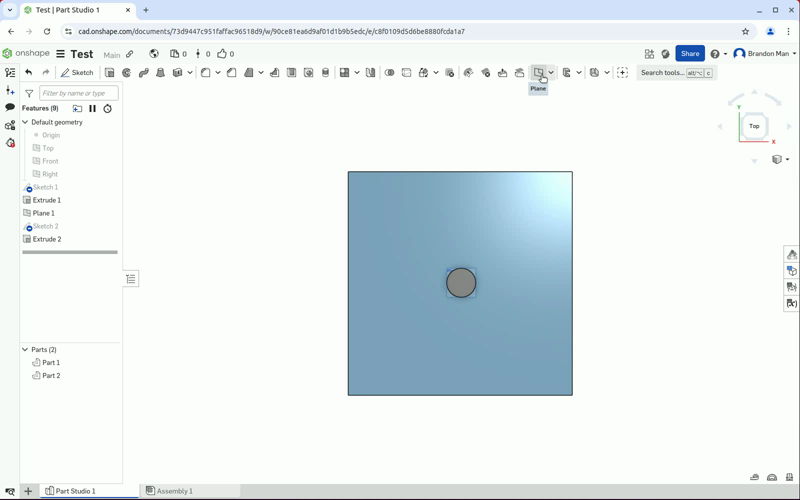
click(541, 75)
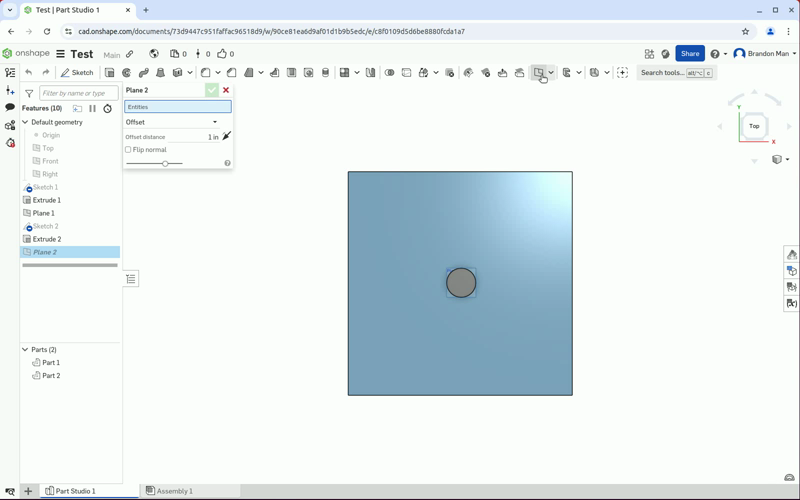
mouse_move(73, 150)
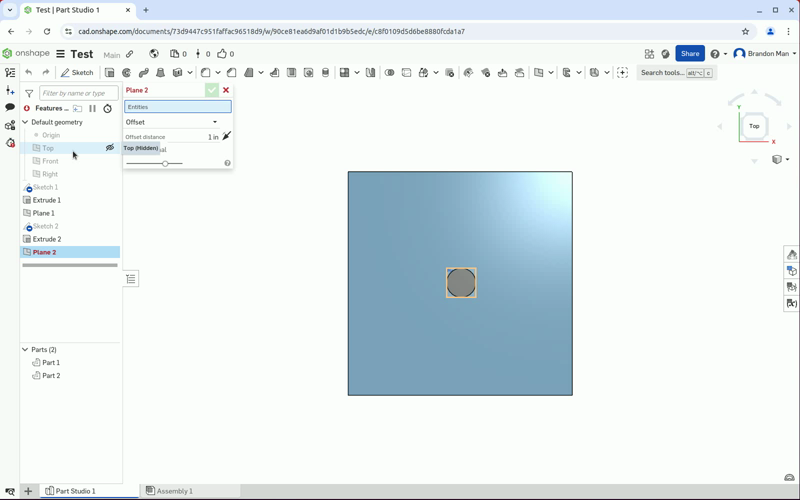
click(73, 150)
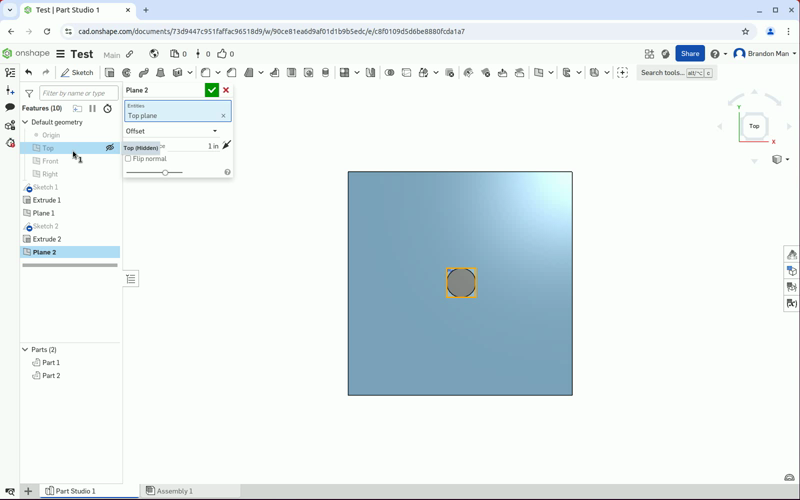
key(tab, 2)
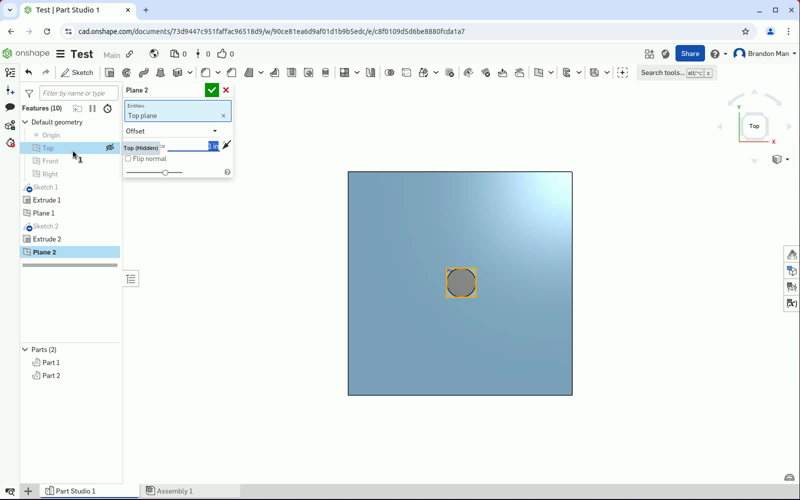
text(1.91)
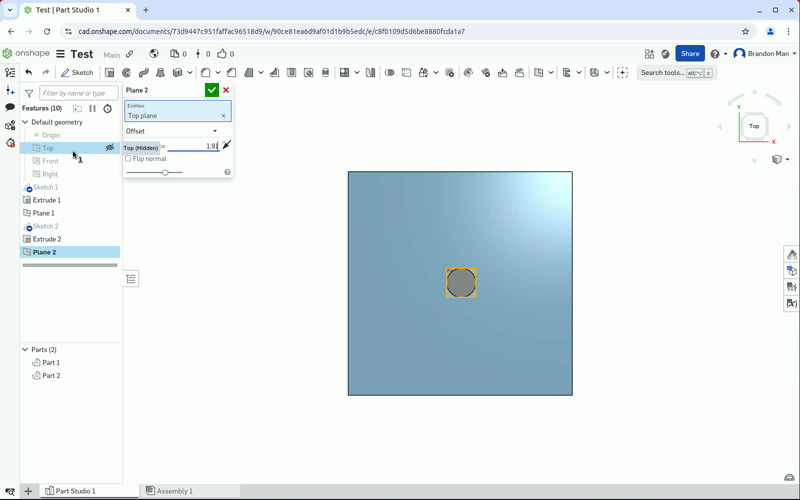
key(enter, 2)
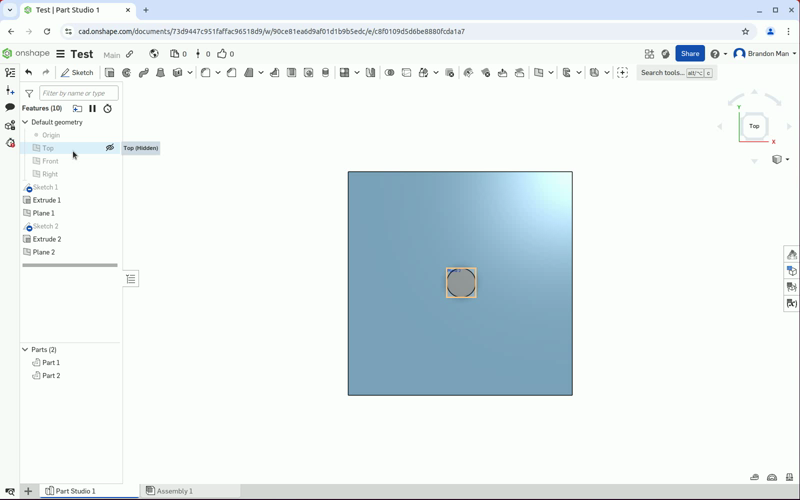
key(shift+s)
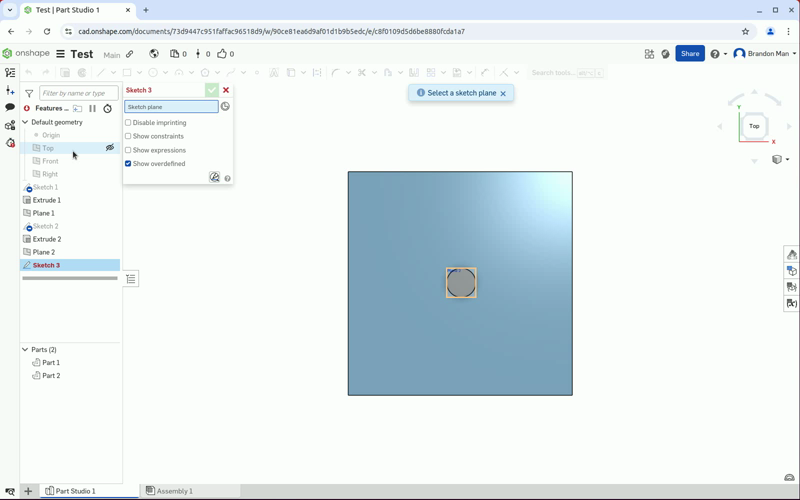
mouse_move(73, 254)
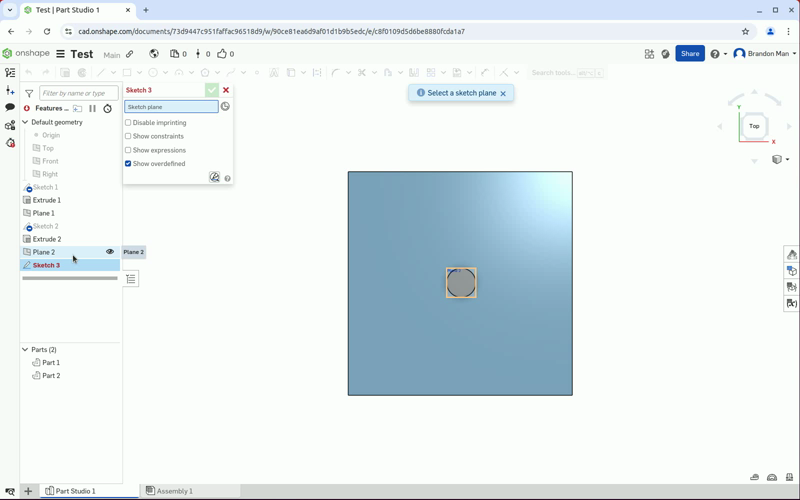
click(73, 254)
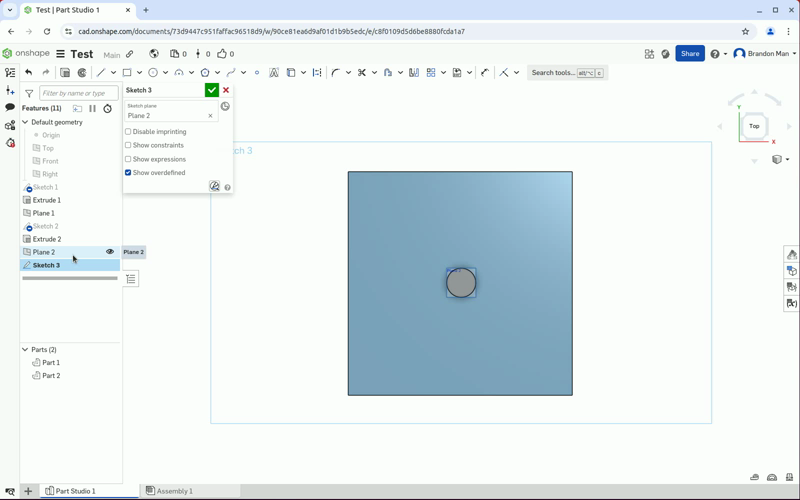
mouse_move(73, 352)
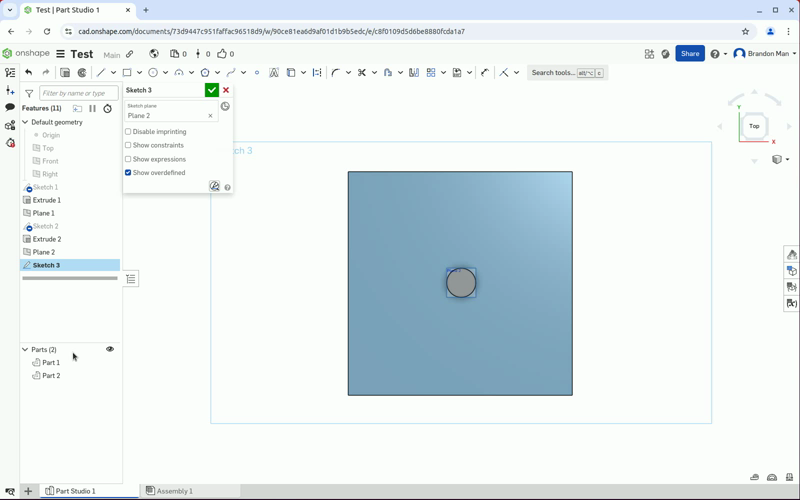
key(y)
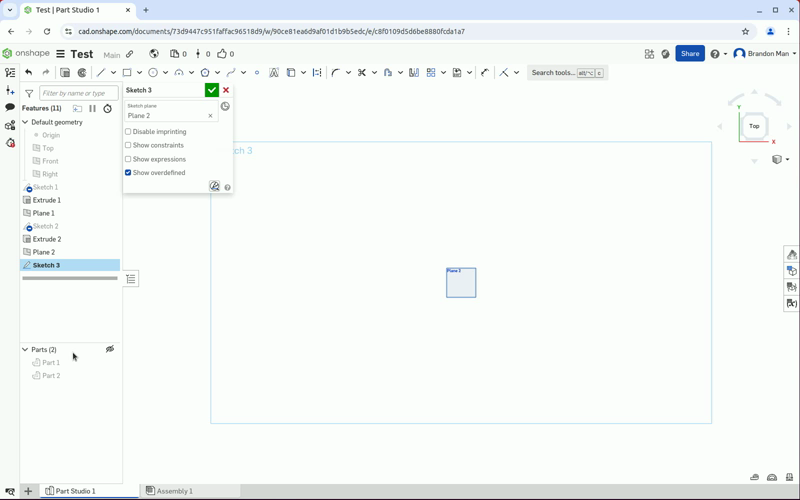
key(c)
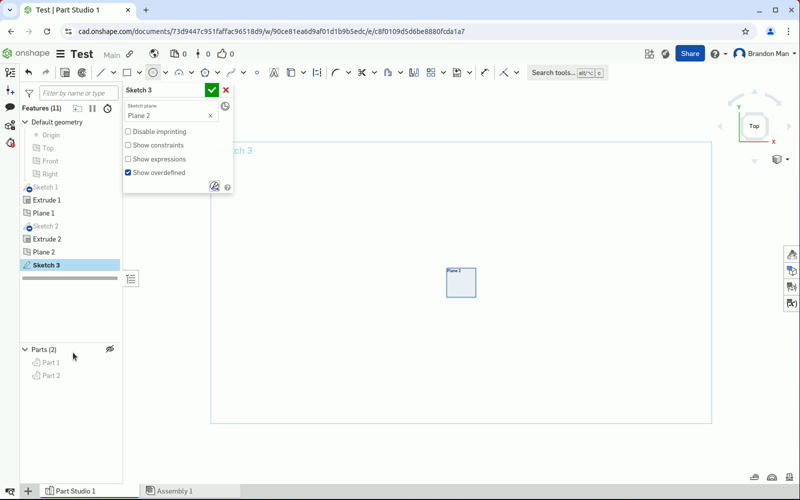
key_down(shift)
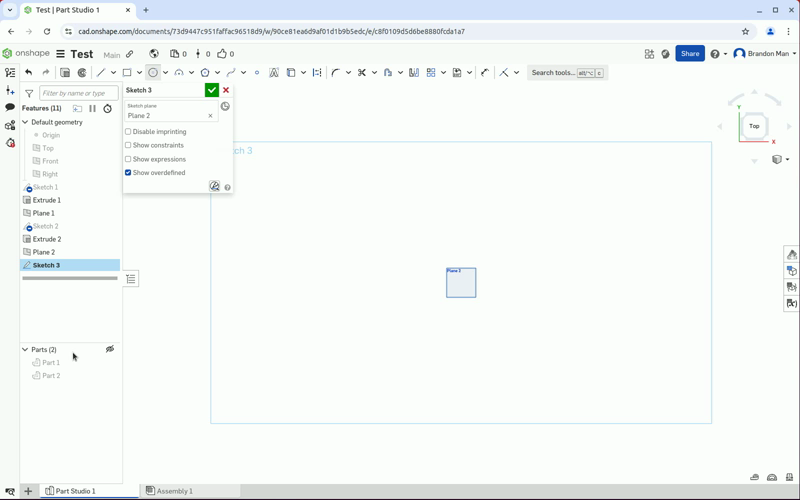
mouse_move(461, 282)
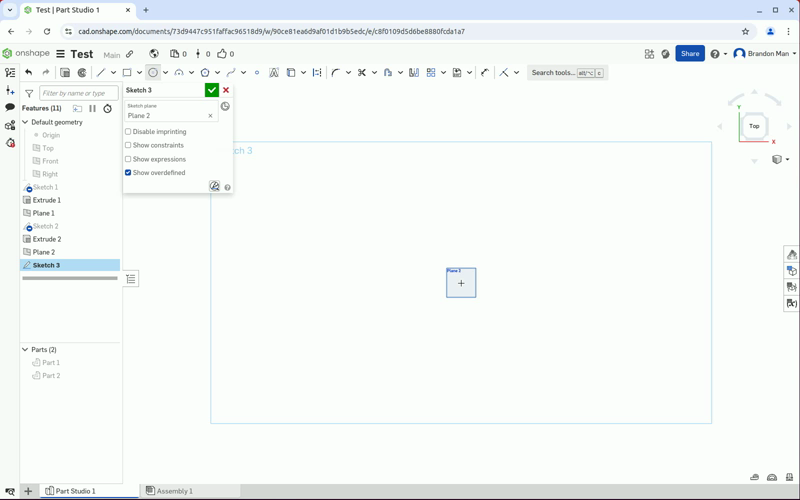
click(461, 282)
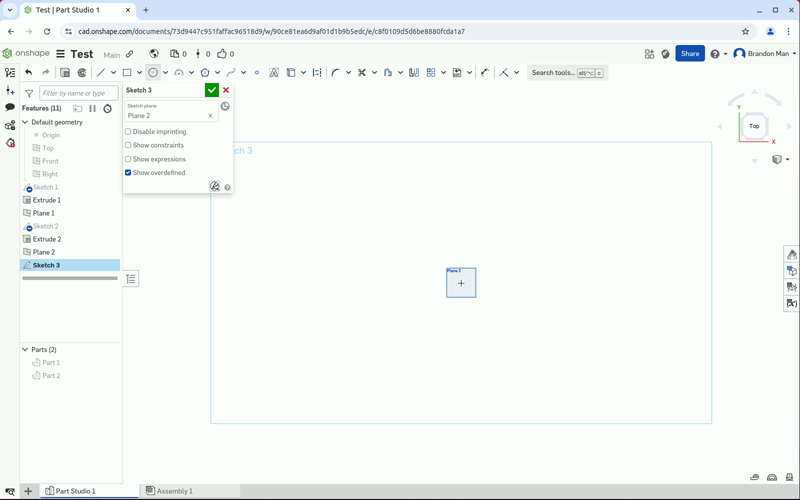
key_up(shift)
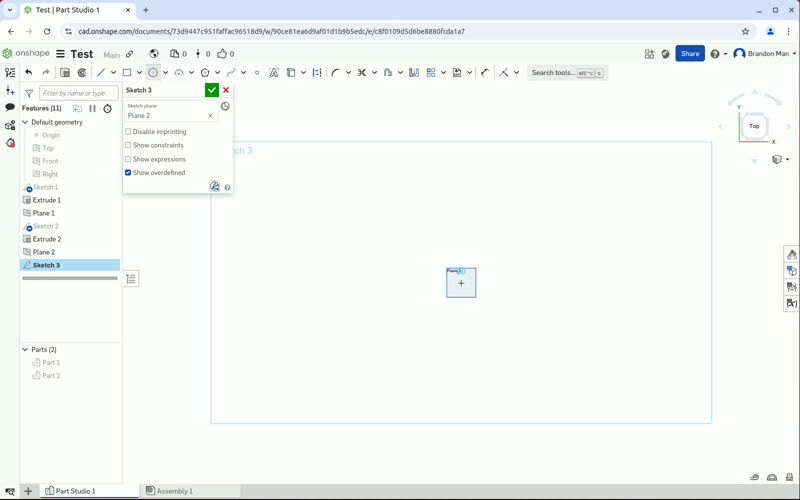
mouse_move(517, 282)
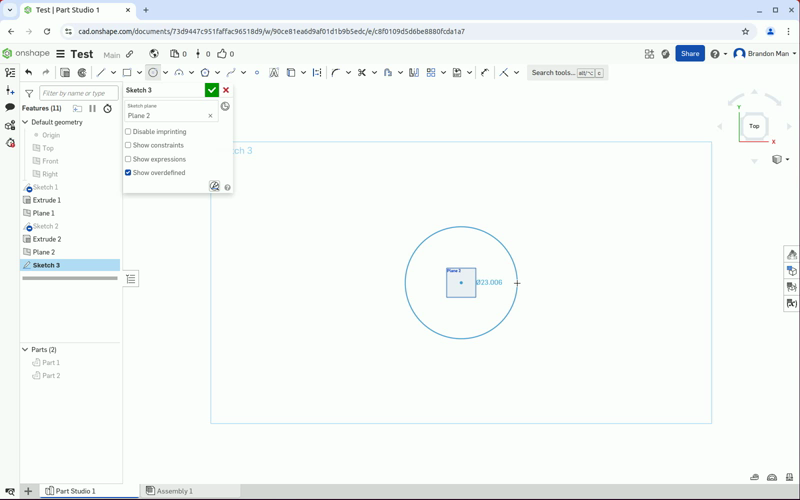
click(517, 282)
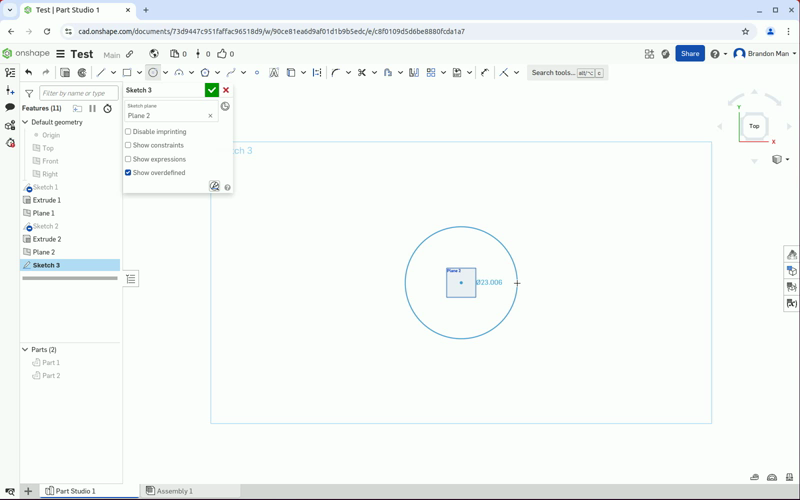
key(esc)
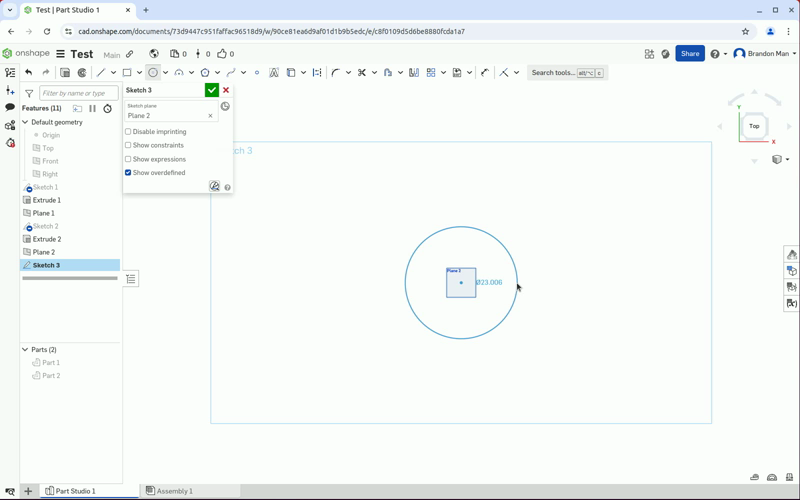
key(c)
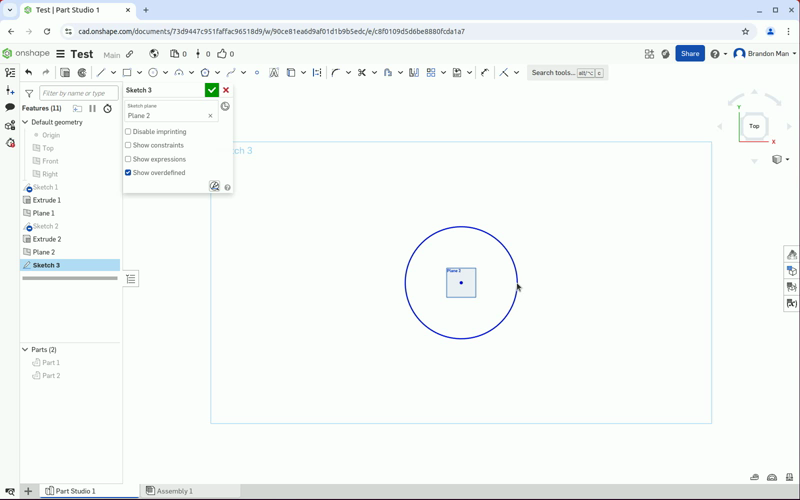
key_down(shift)
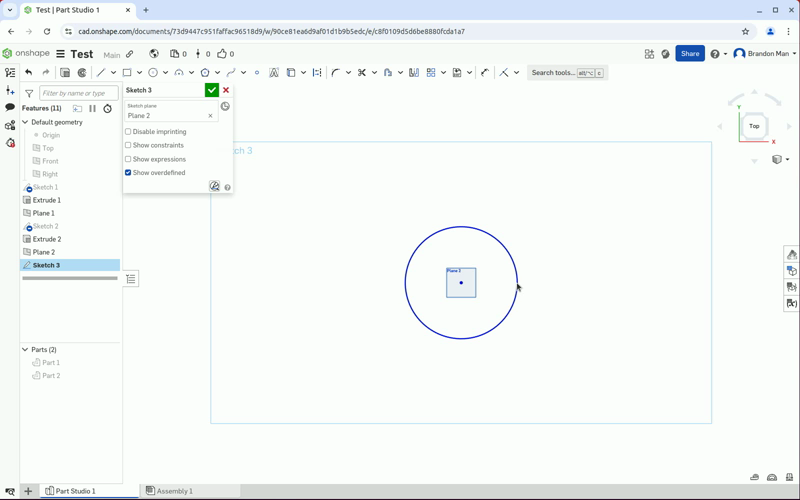
mouse_move(461, 282)
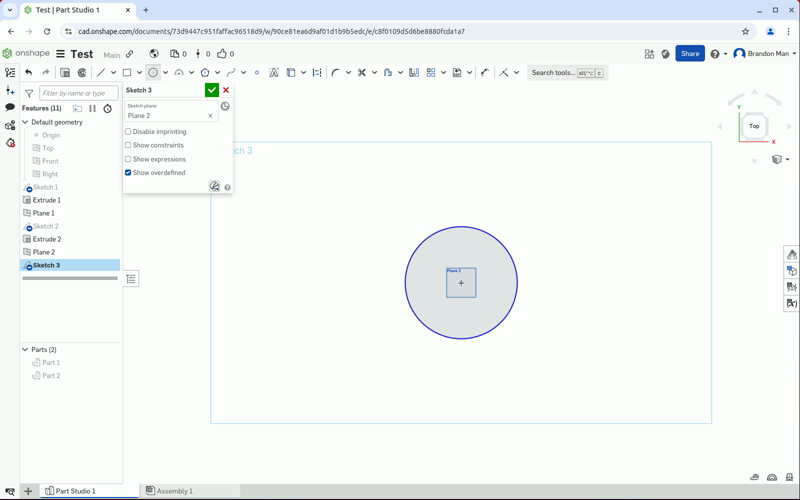
click(461, 282)
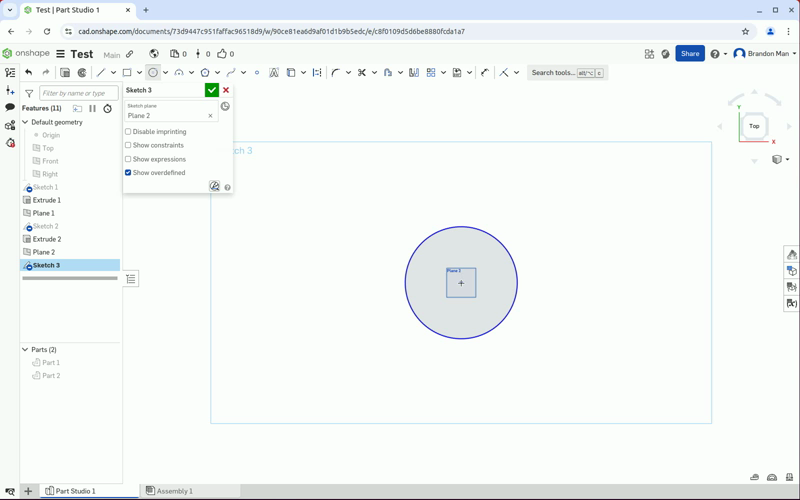
key_up(shift)
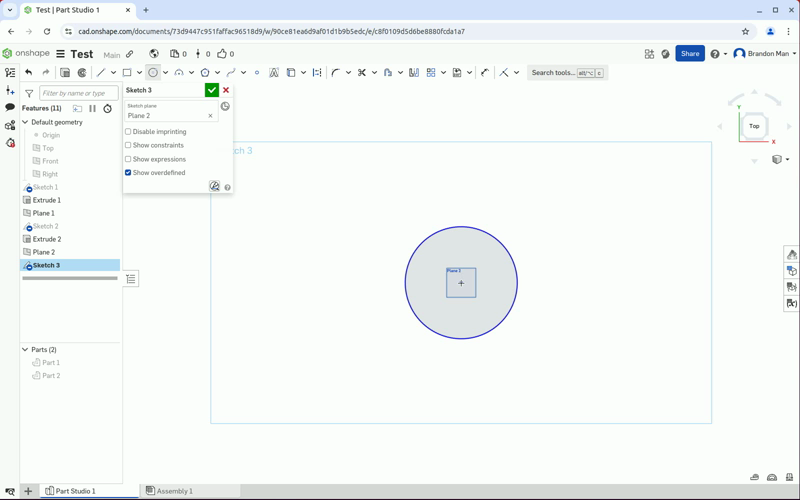
mouse_move(513, 282)
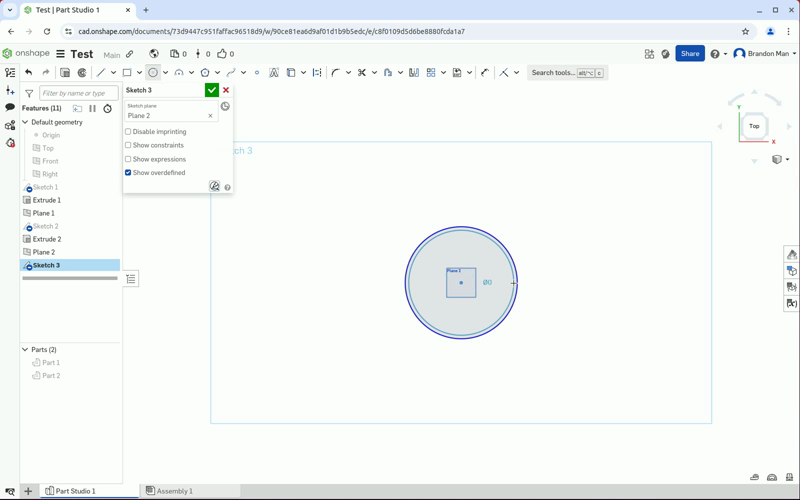
scroll(6)
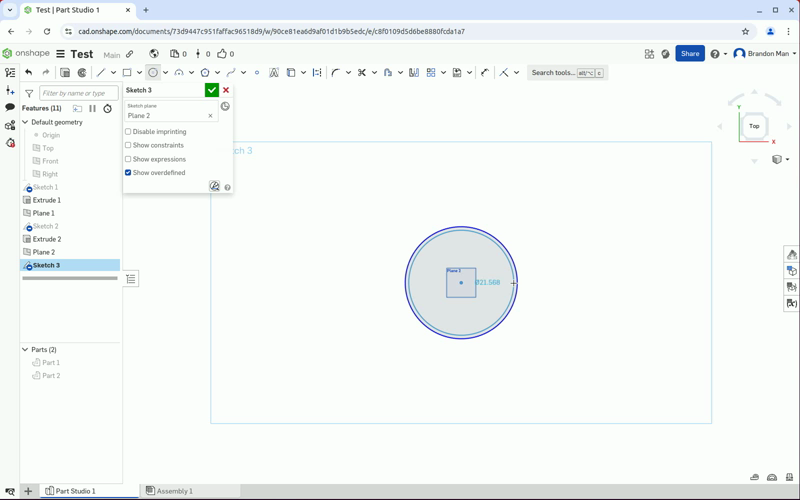
scroll(6)
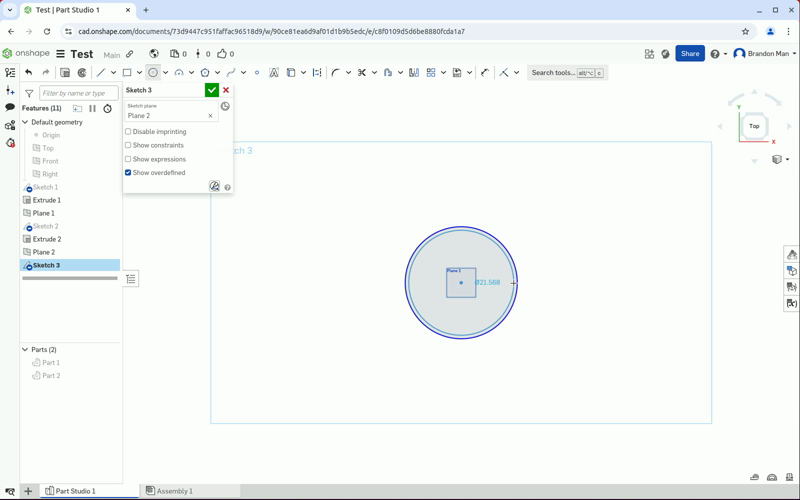
scroll(6)
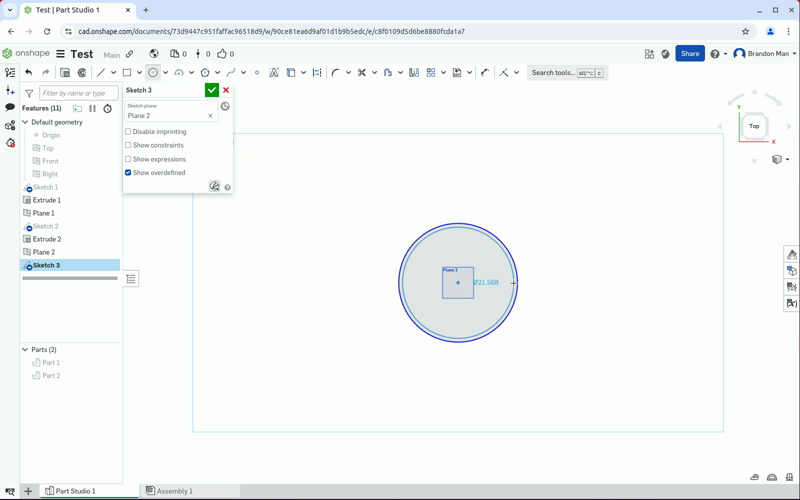
scroll(6)
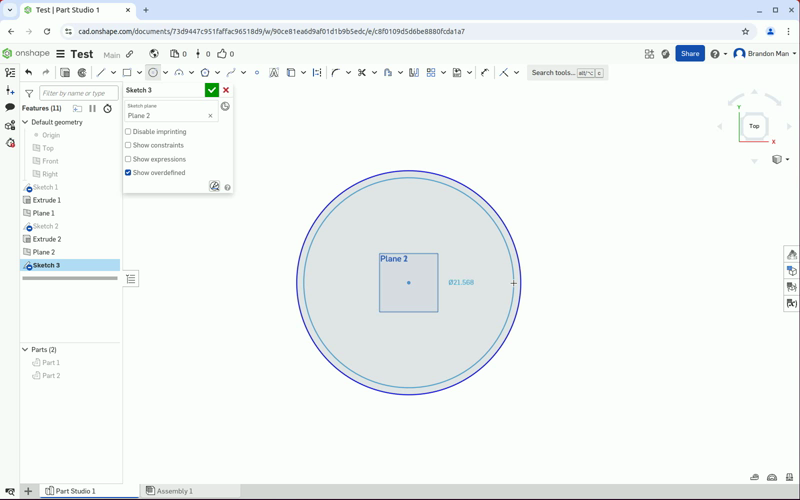
scroll(6)
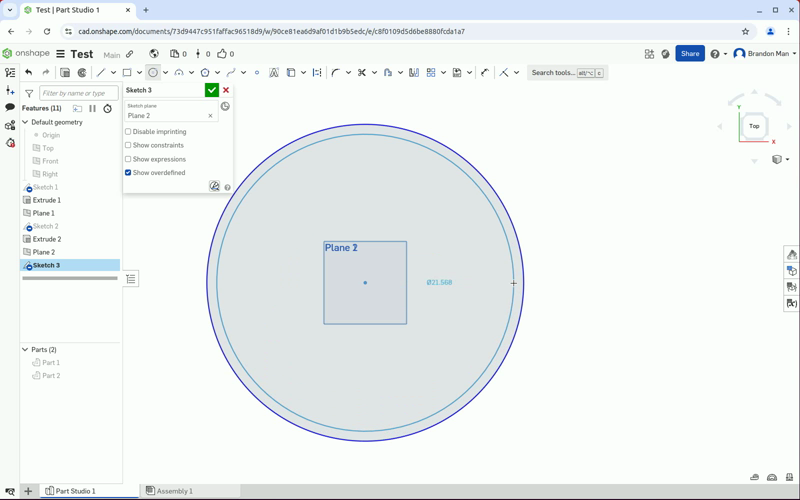
scroll(6)
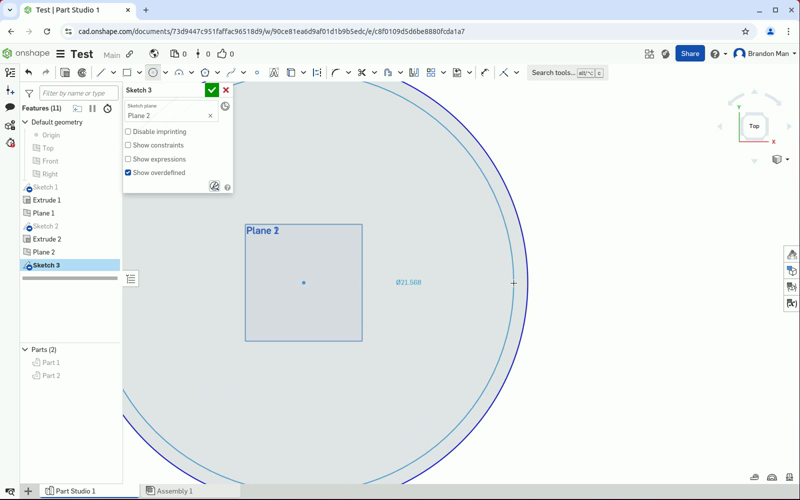
scroll(6)
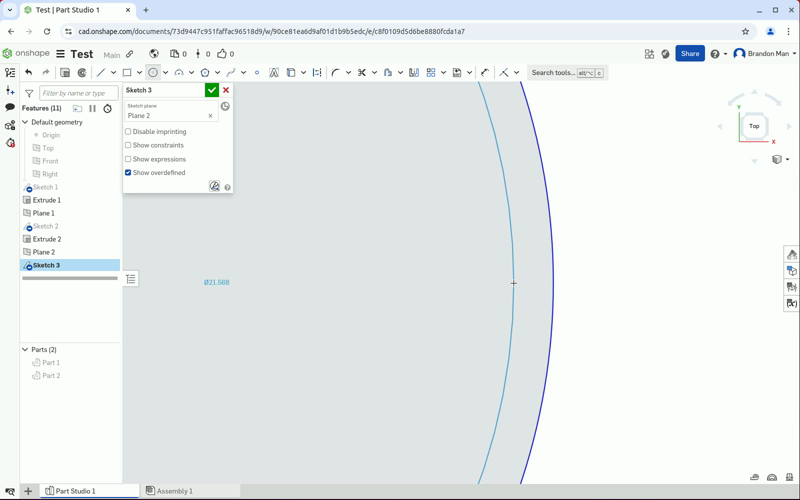
click(513, 282)
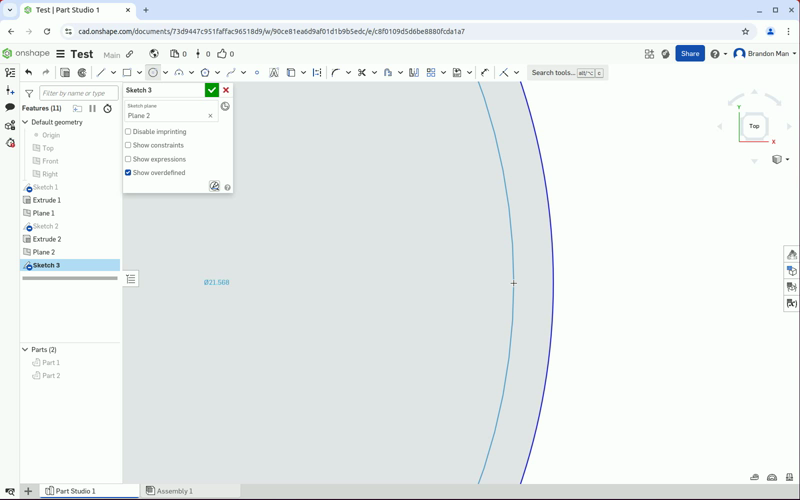
scroll(-6)
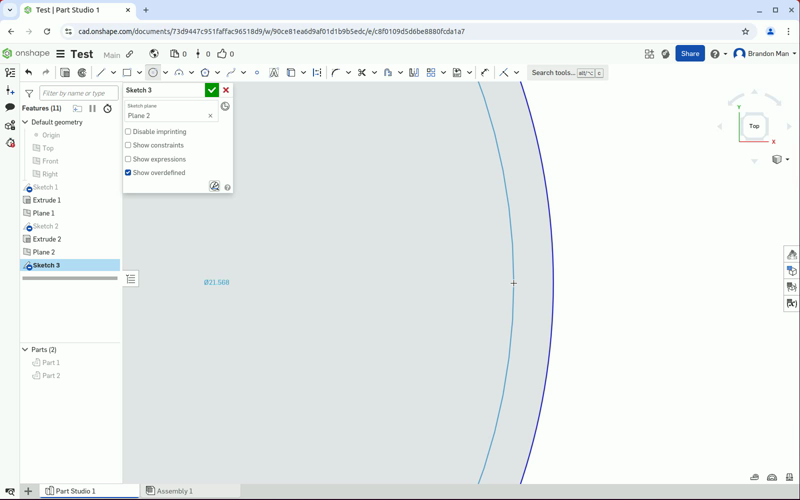
scroll(-6)
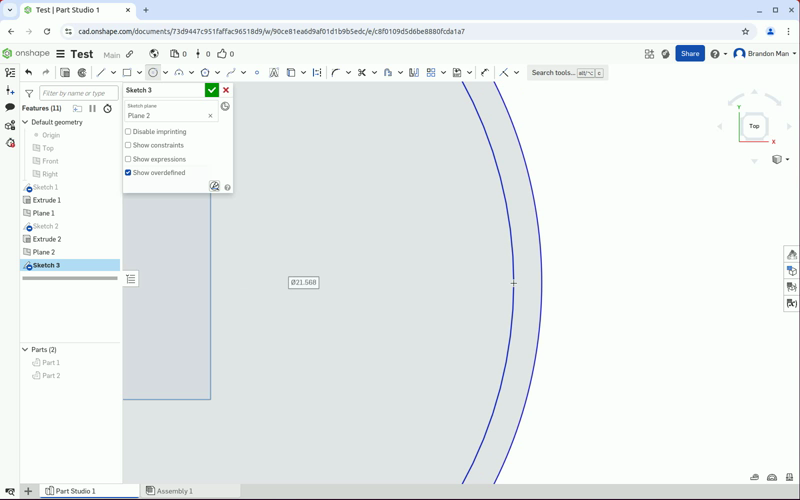
scroll(-6)
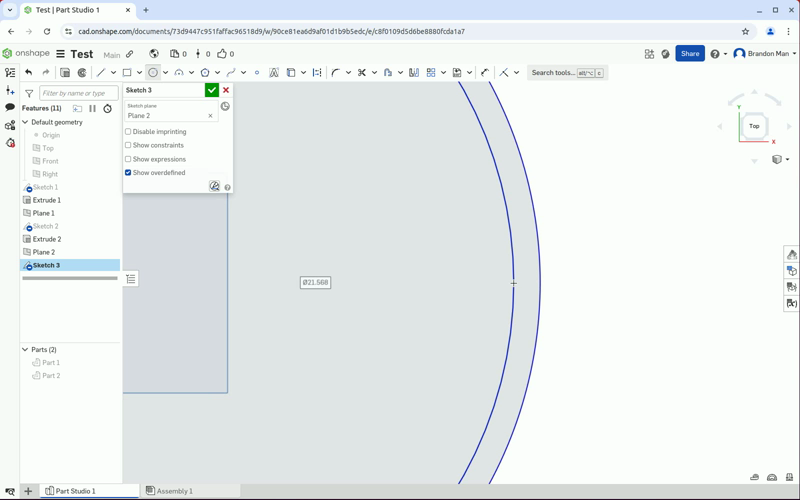
scroll(-6)
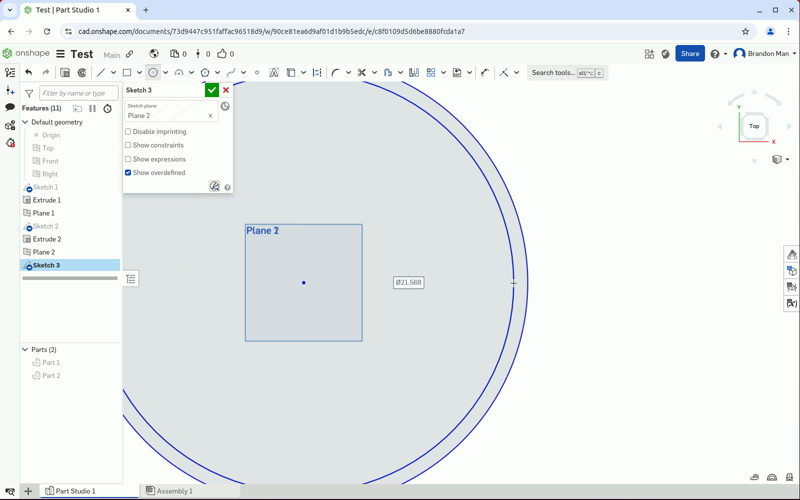
scroll(-6)
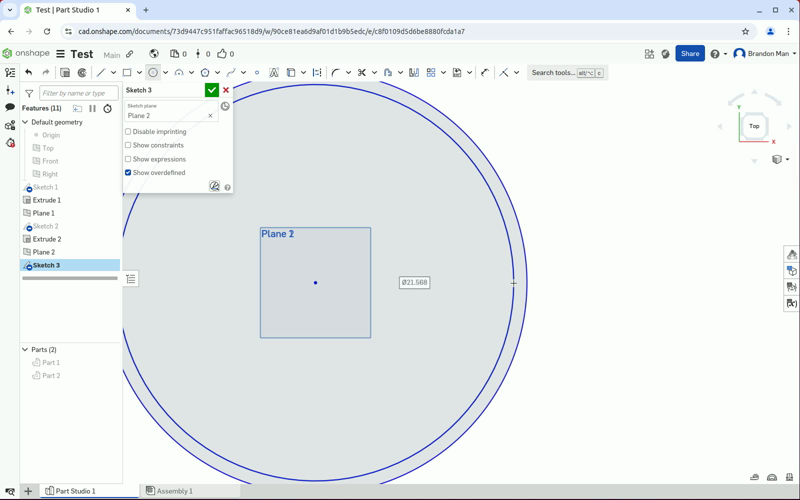
scroll(-6)
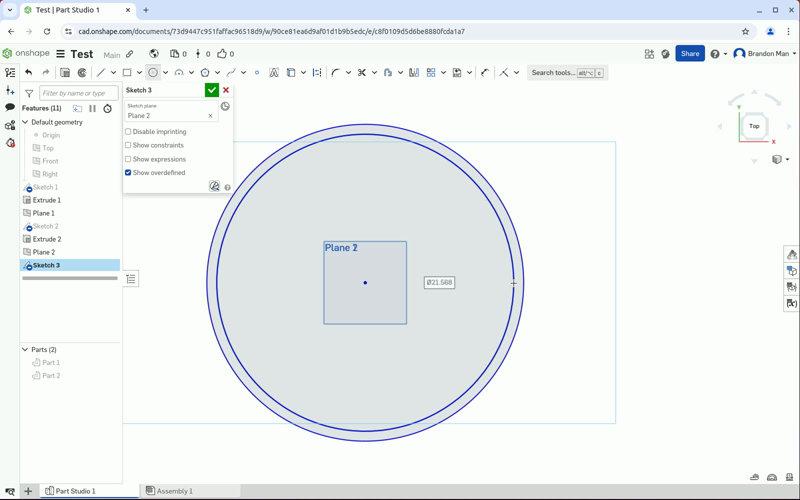
scroll(-6)
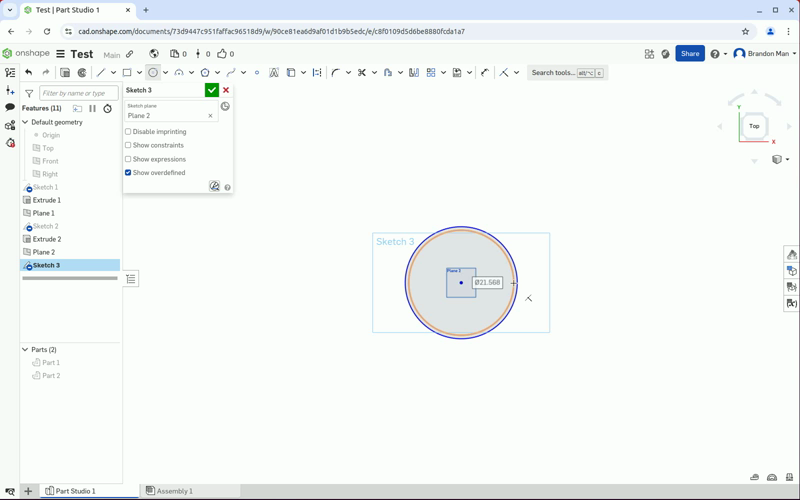
key(esc)
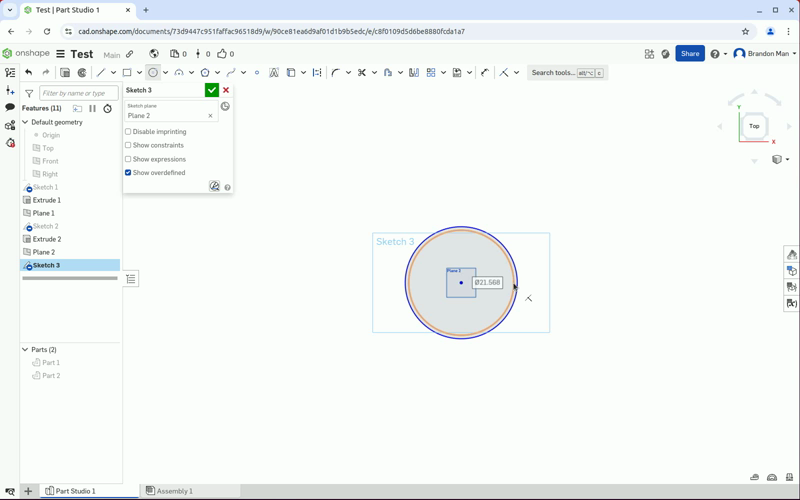
mouse_move(462, 336)
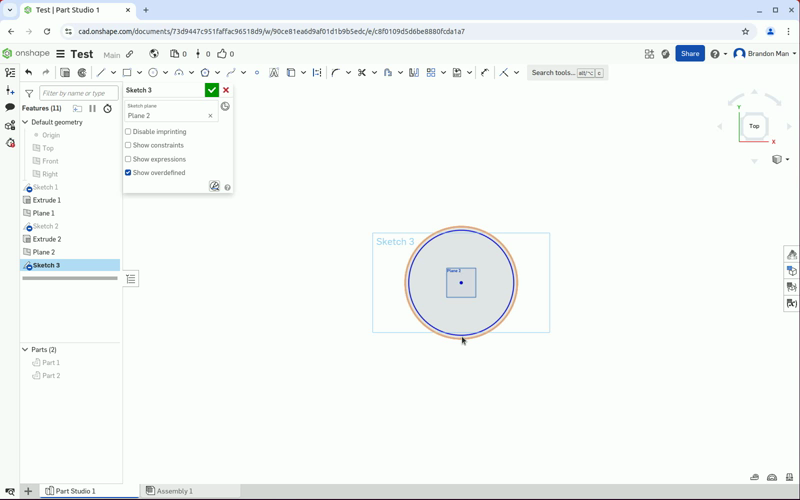
scroll(6)
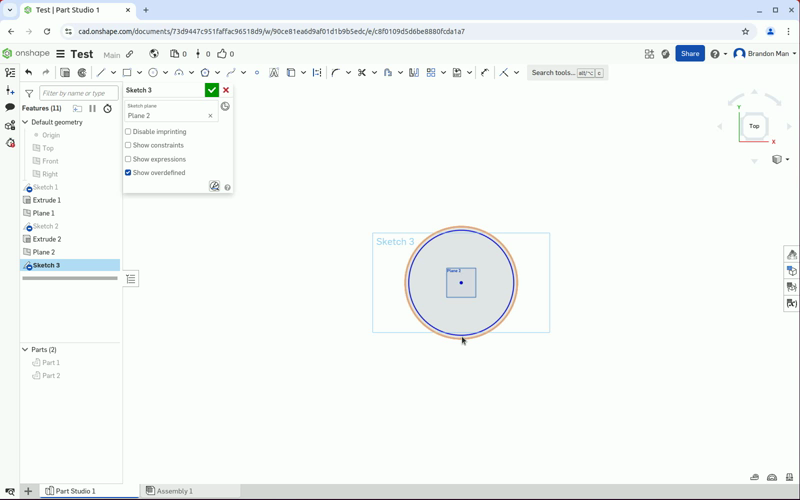
scroll(6)
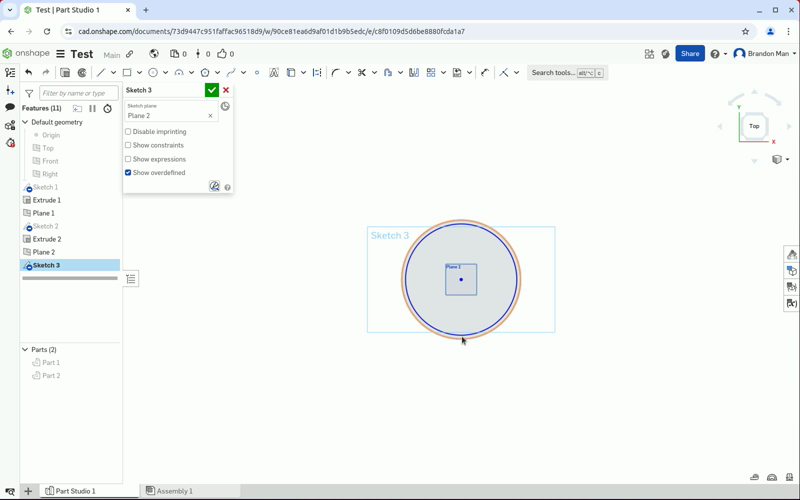
scroll(6)
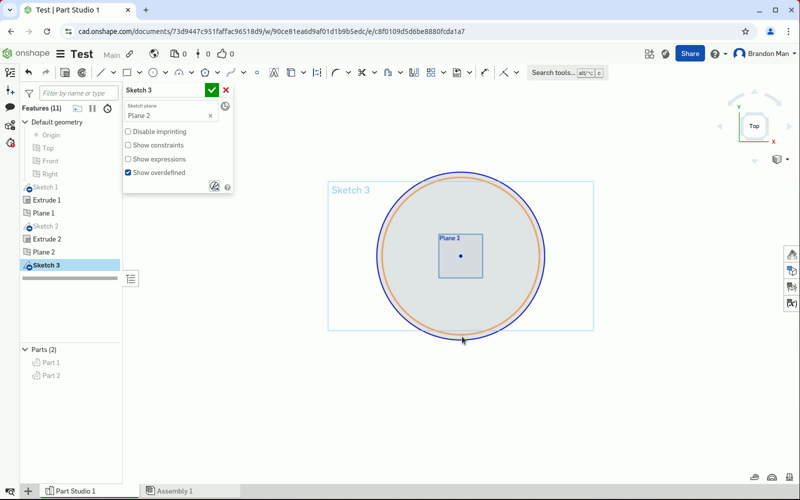
scroll(6)
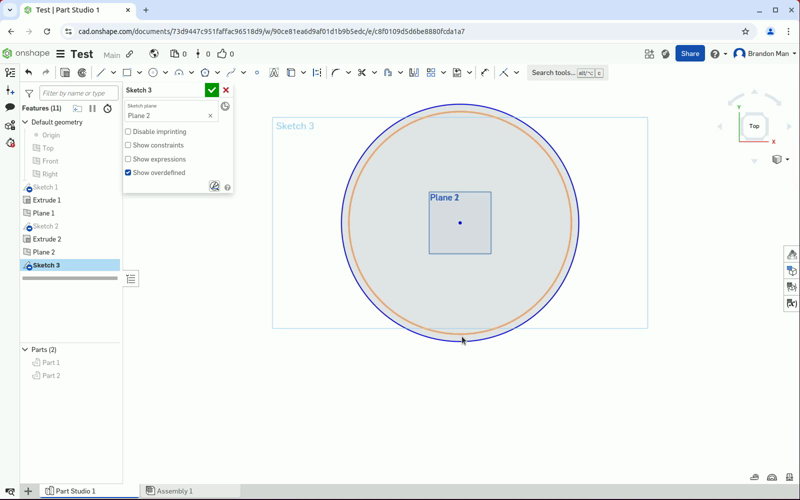
scroll(6)
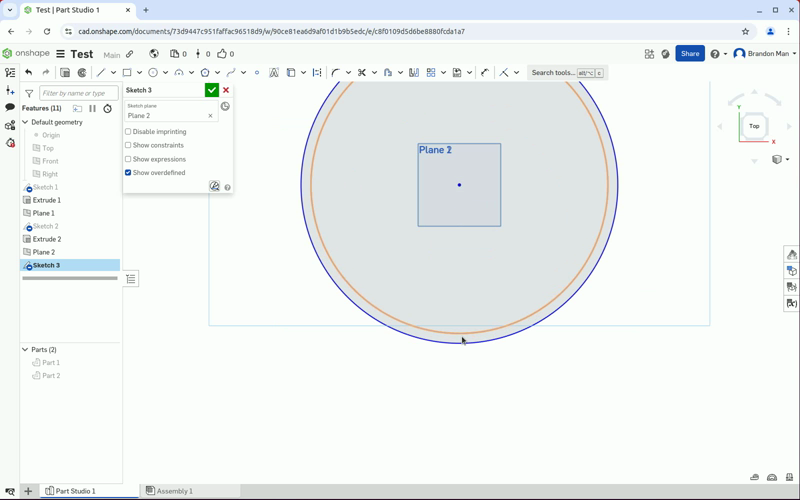
scroll(6)
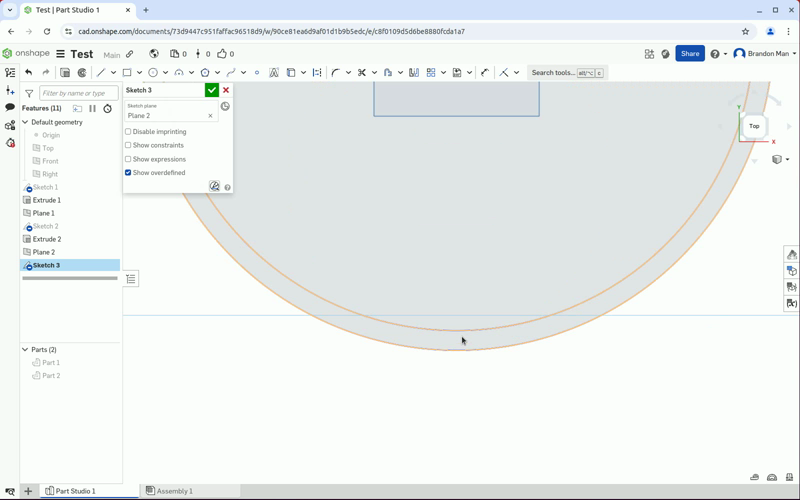
scroll(6)
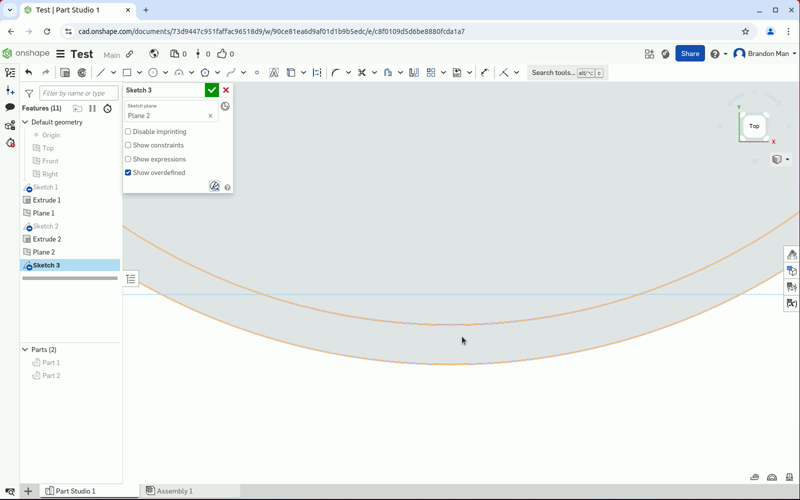
click(462, 336)
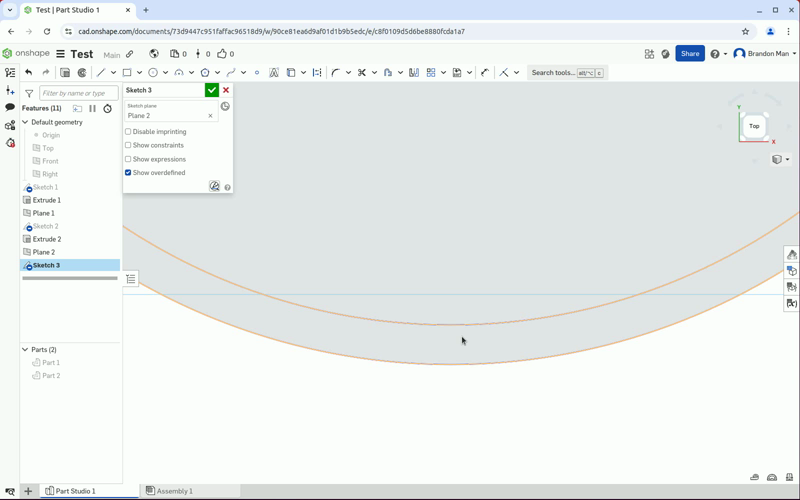
scroll(-6)
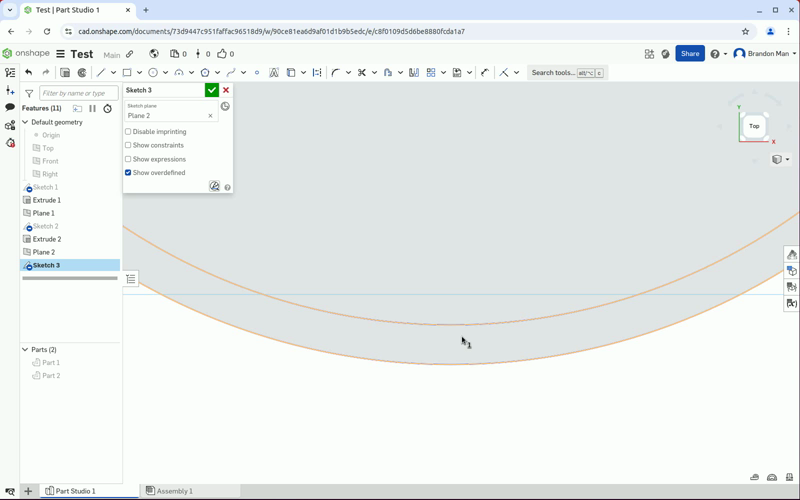
scroll(-6)
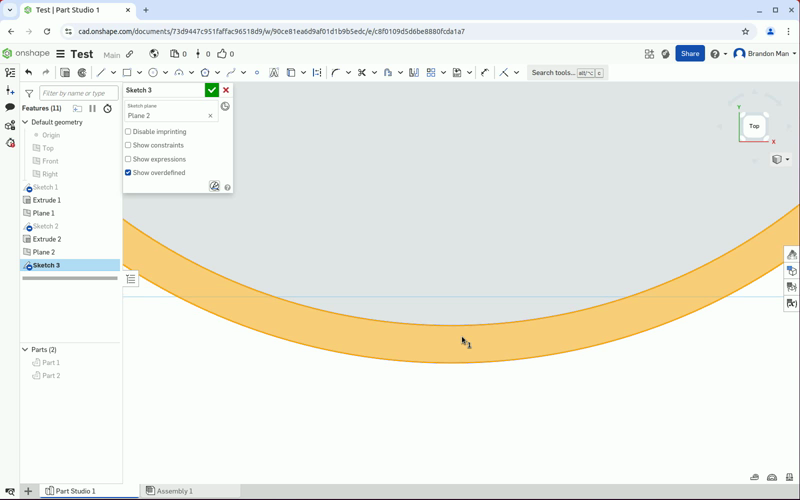
scroll(-6)
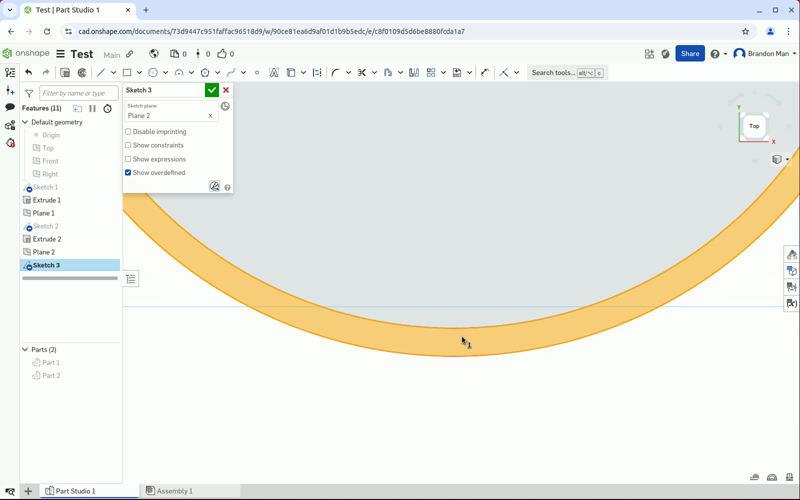
scroll(-6)
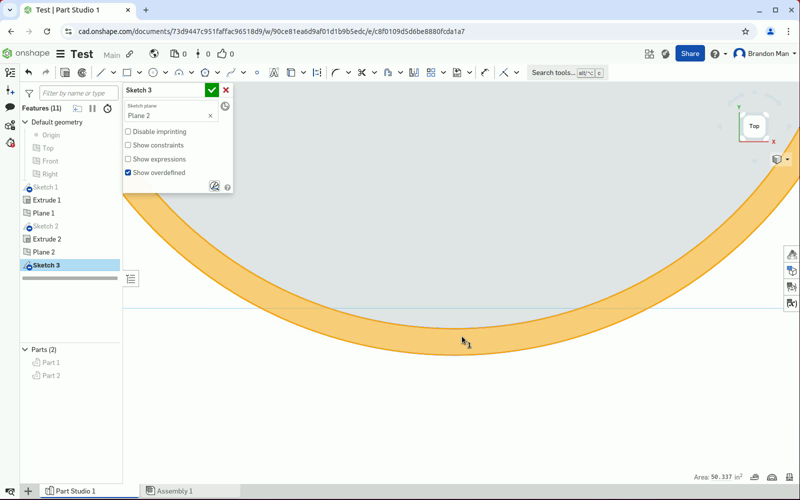
scroll(-6)
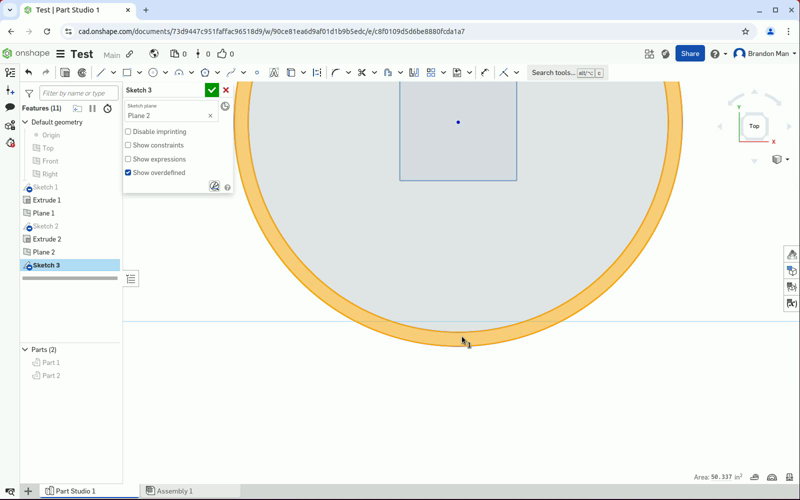
scroll(-6)
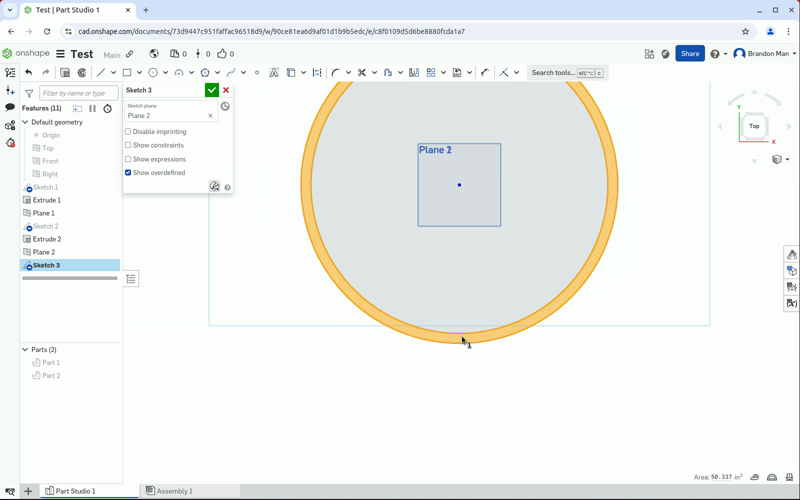
scroll(-6)
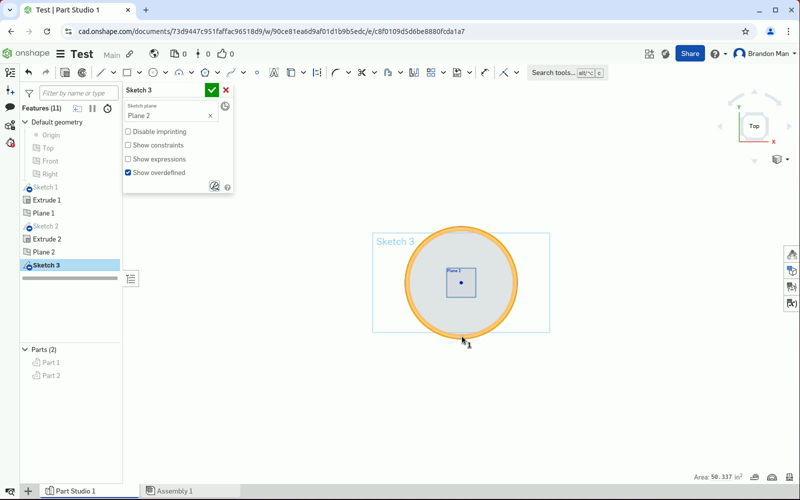
mouse_move(73, 352)
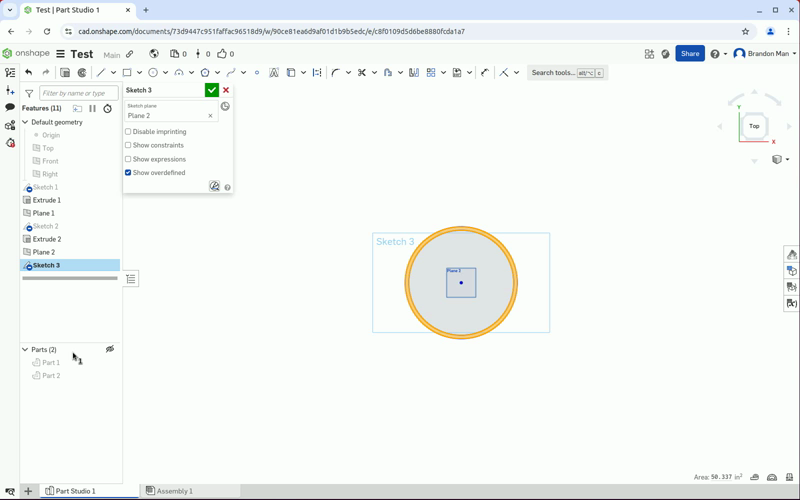
key(shift+y)
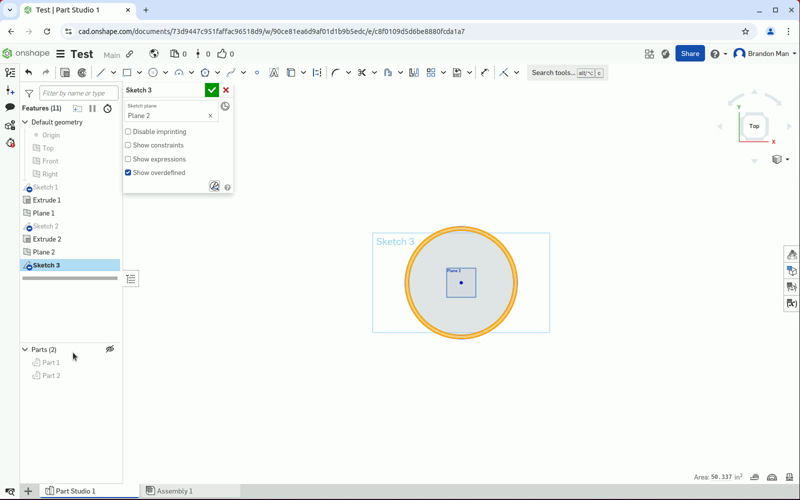
key(shift+e)
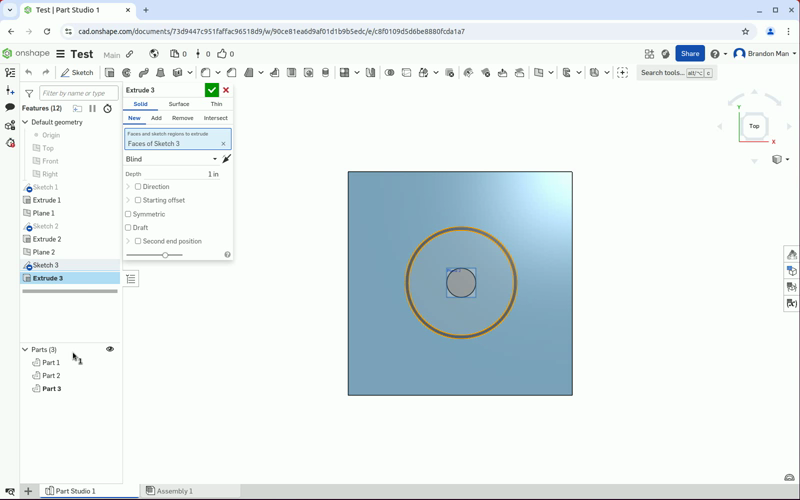
mouse_move(143, 106)
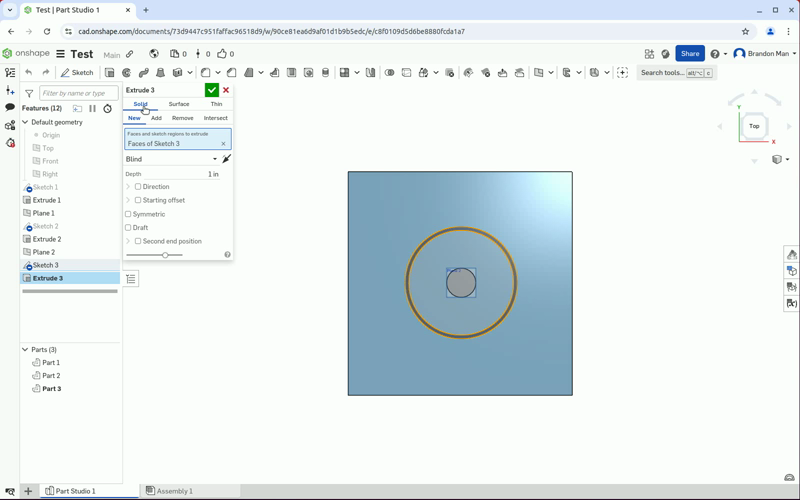
click(143, 106)
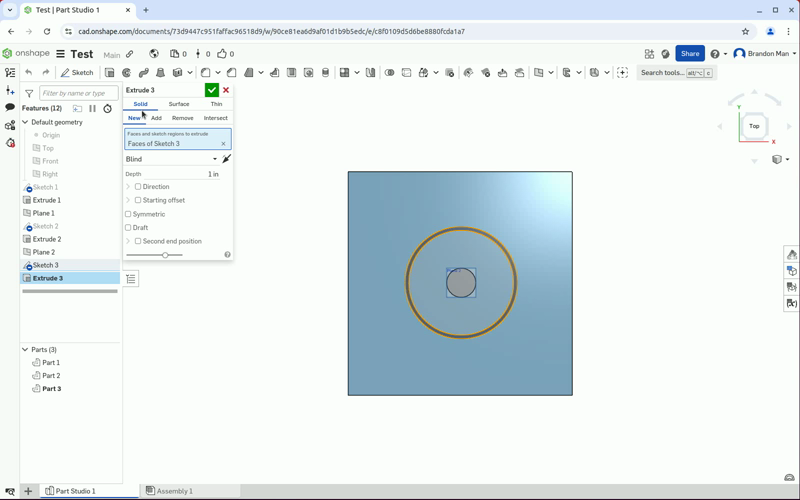
mouse_move(137, 120)
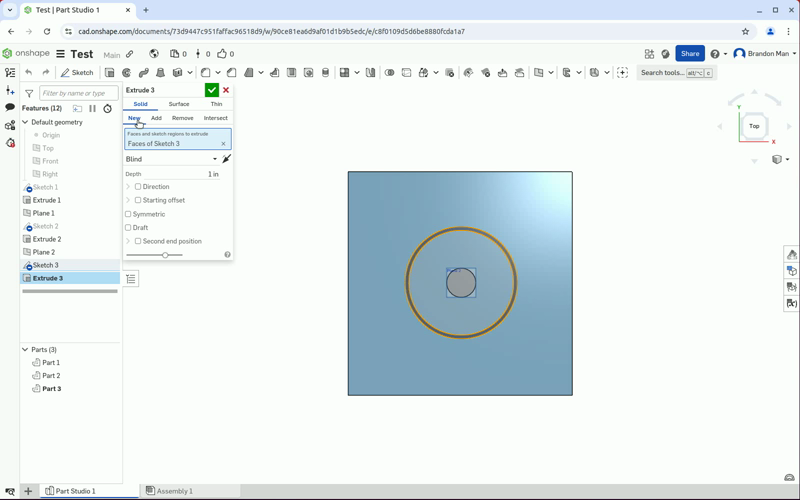
click(137, 120)
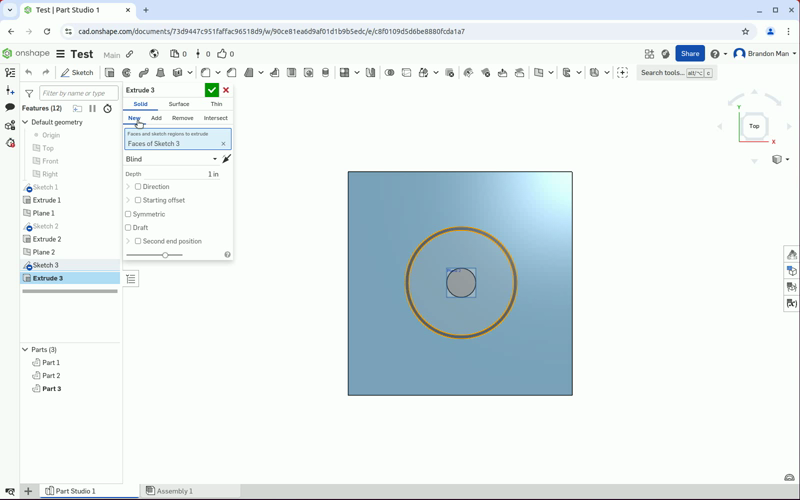
key(tab, 4)
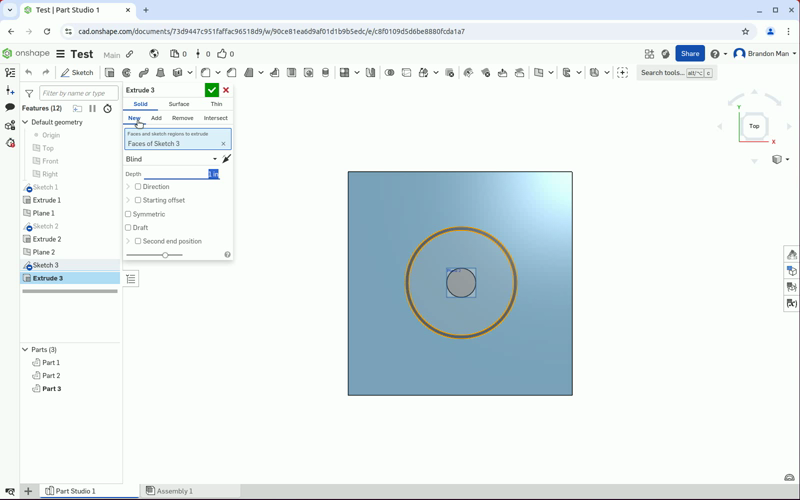
text(1.444)
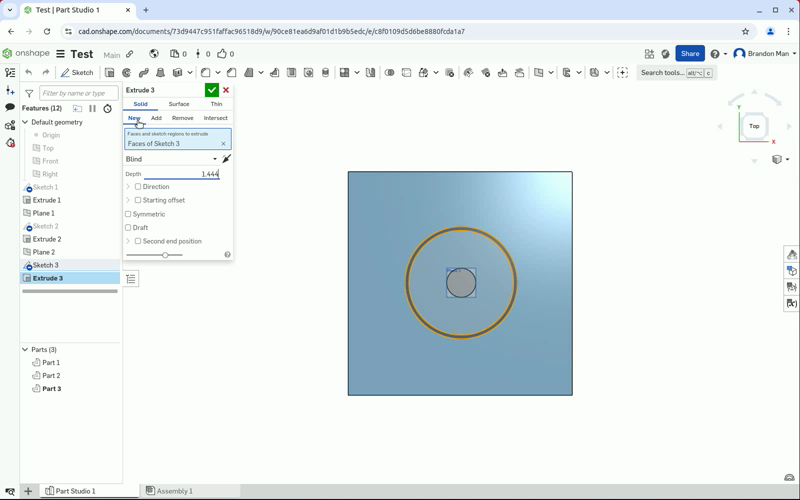
key(enter)
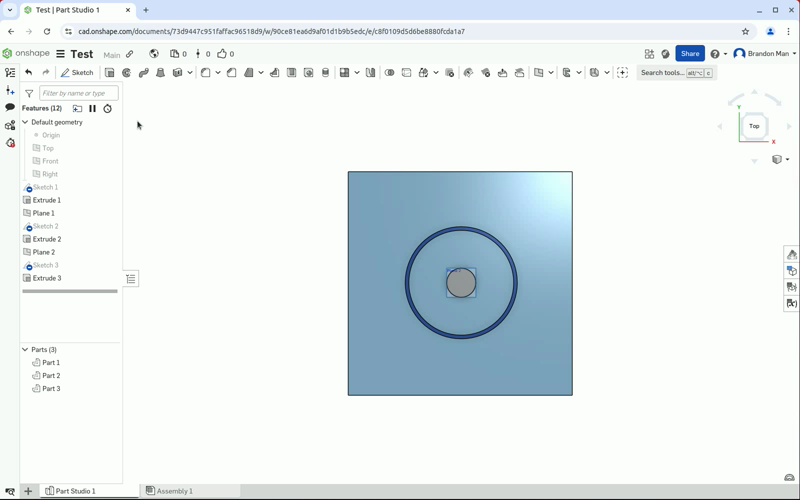
key(shift+h)
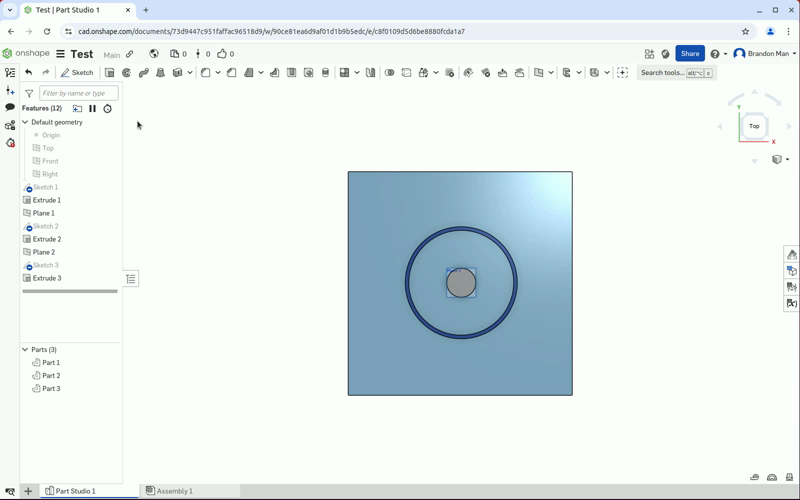
key(shift+h)
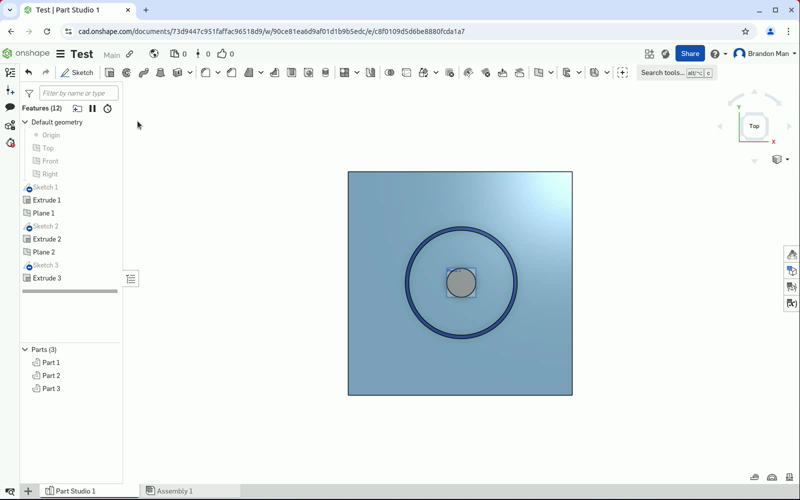
mouse_move(73, 189)
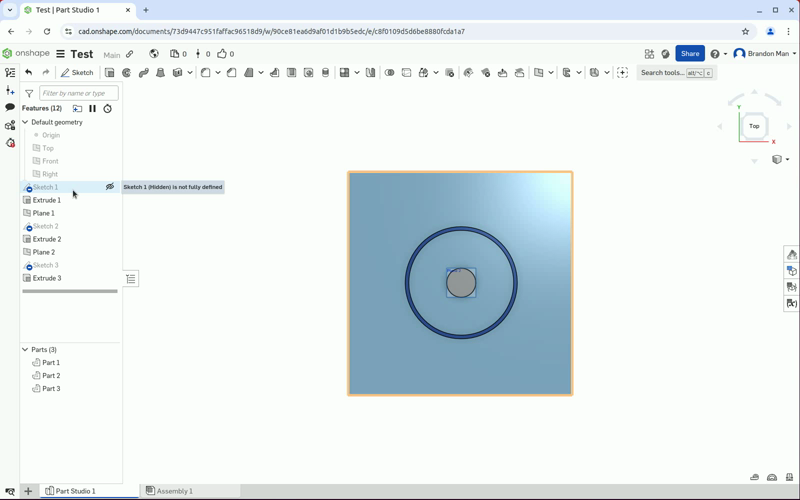
click(73, 189)
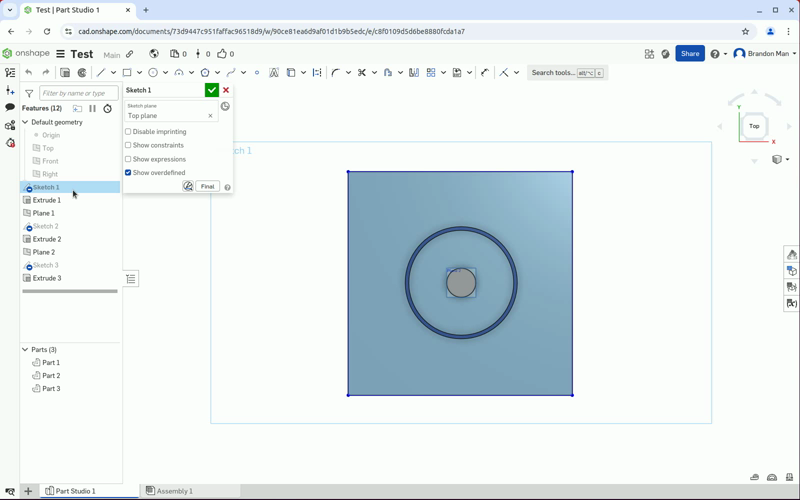
mouse_move(229, 92)
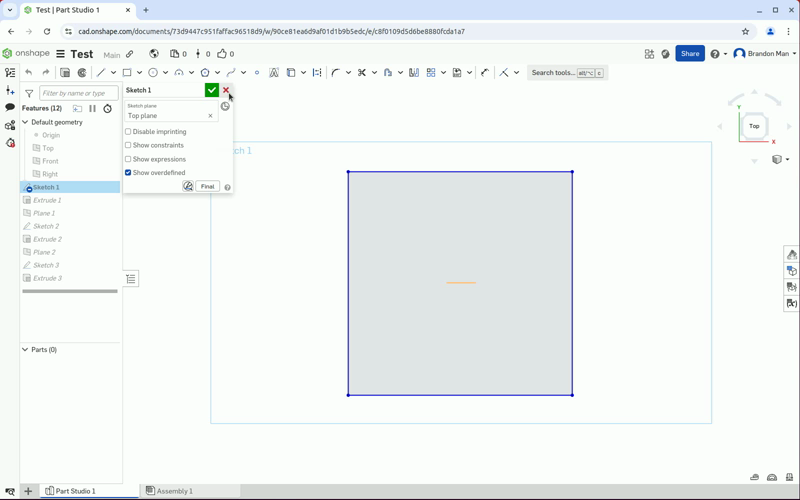
click(229, 92)
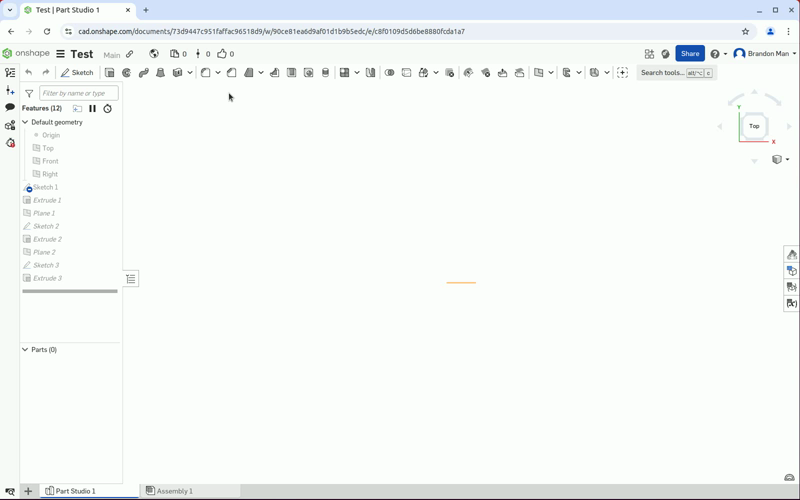
key(shift+s)
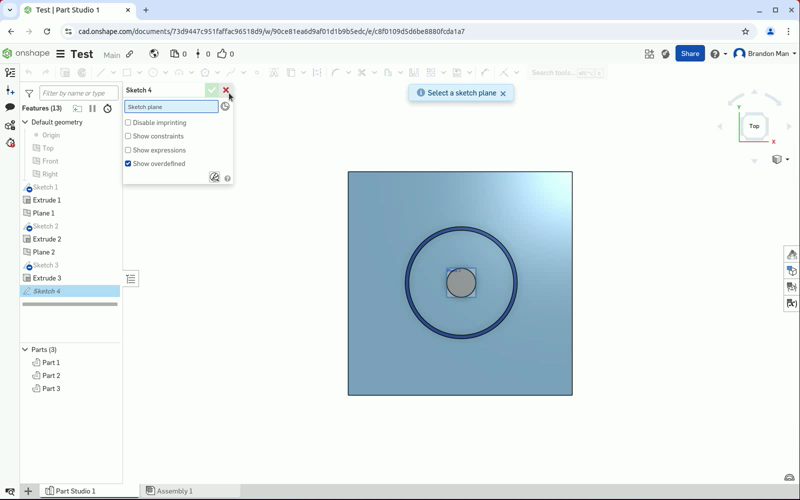
mouse_move(73, 254)
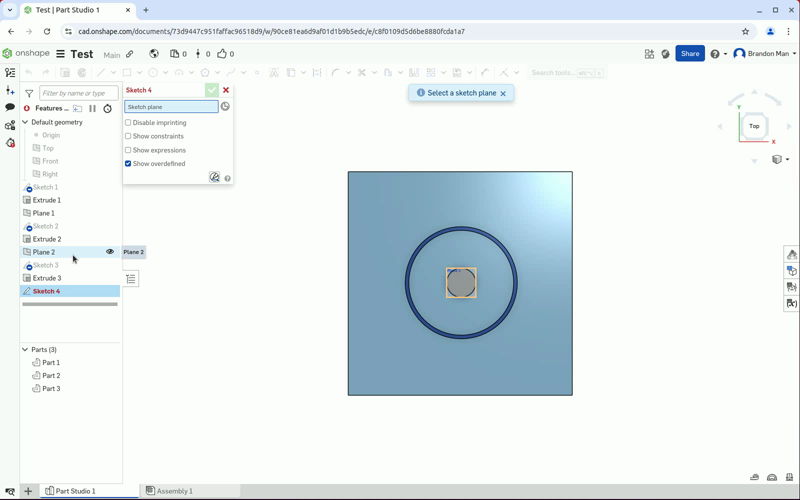
click(73, 254)
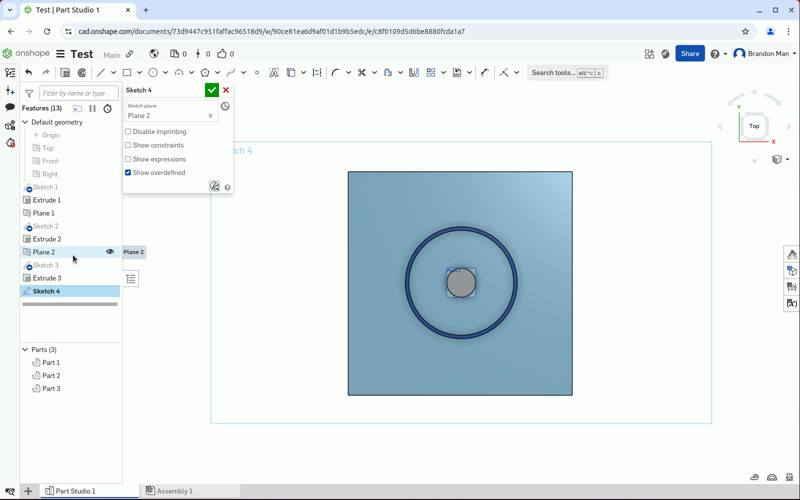
mouse_move(73, 352)
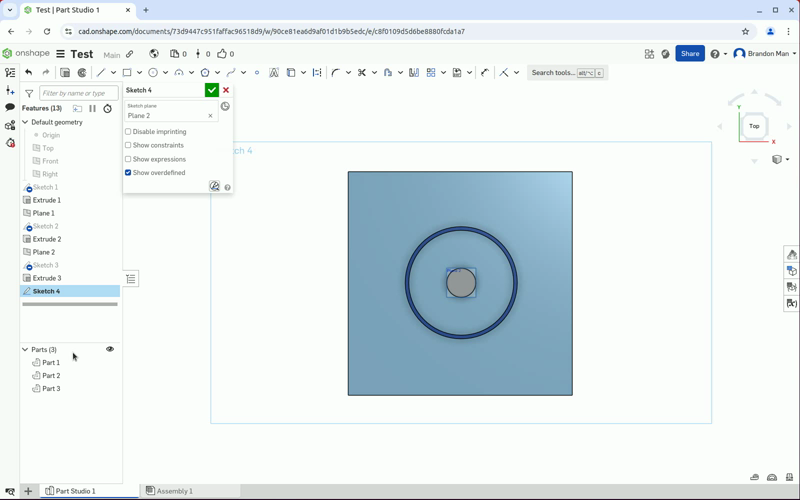
key(y)
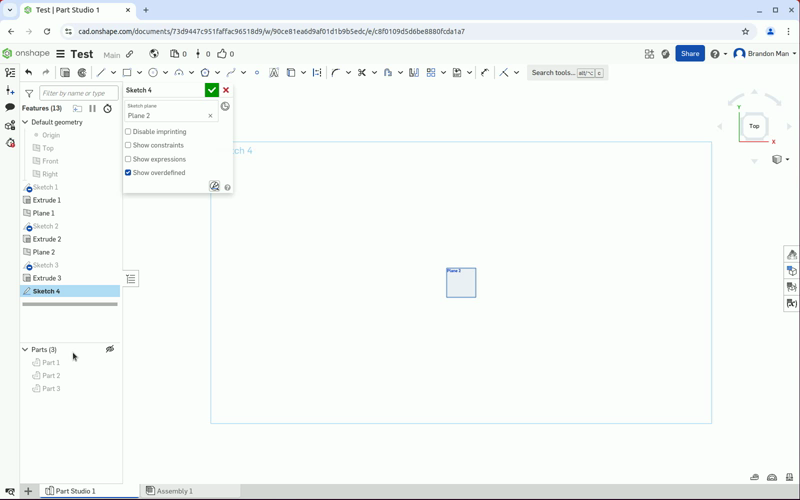
key(c)
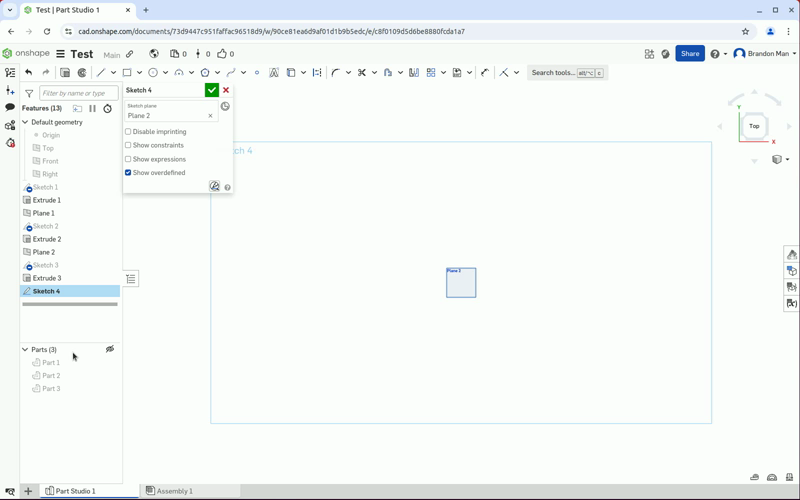
key_down(shift)
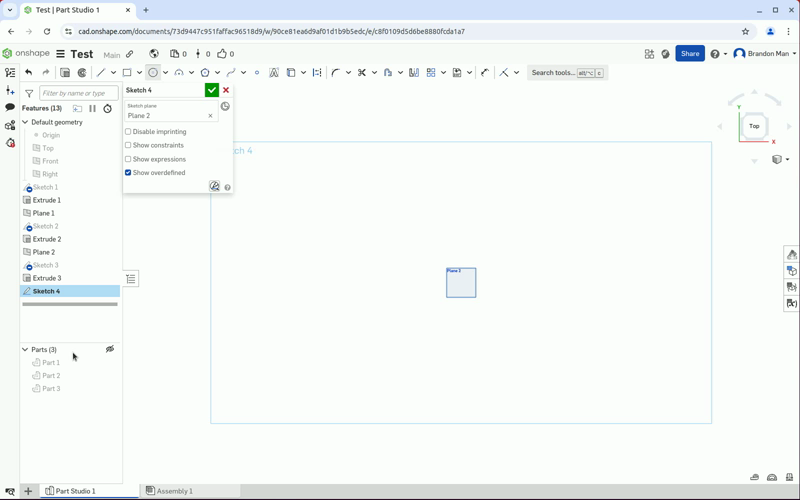
mouse_move(460, 282)
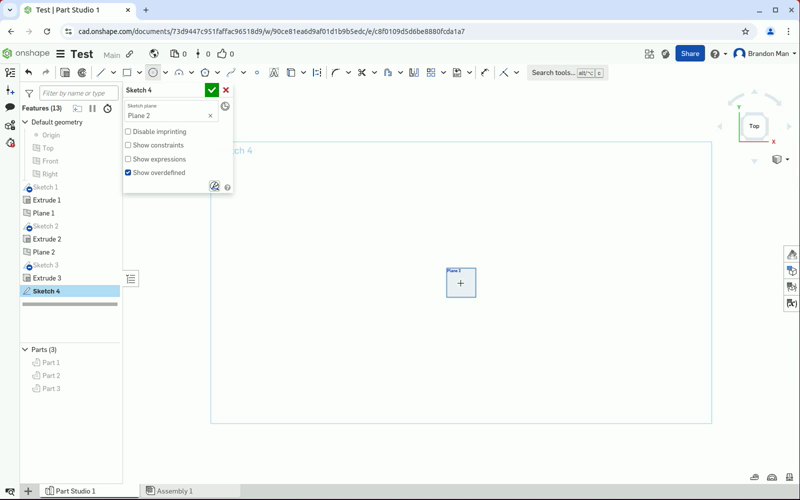
click(460, 282)
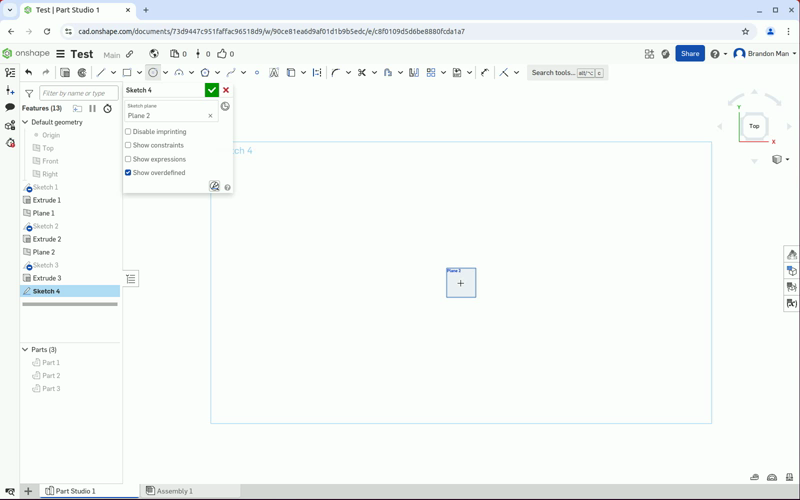
key_up(shift)
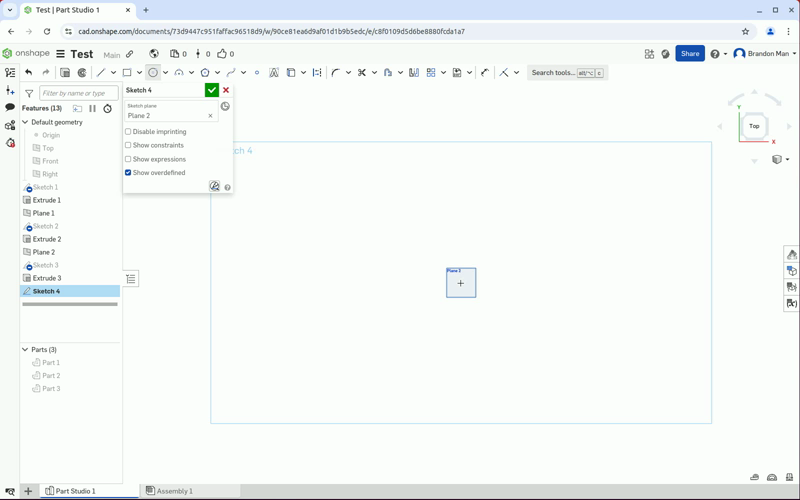
mouse_move(468, 282)
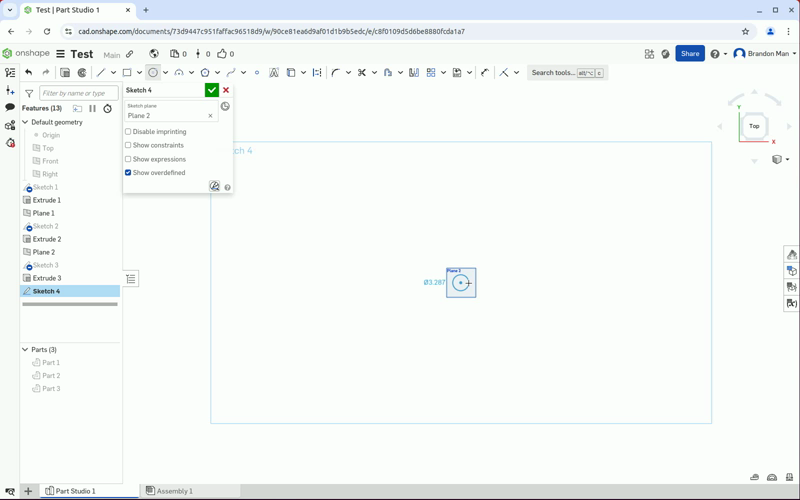
click(468, 282)
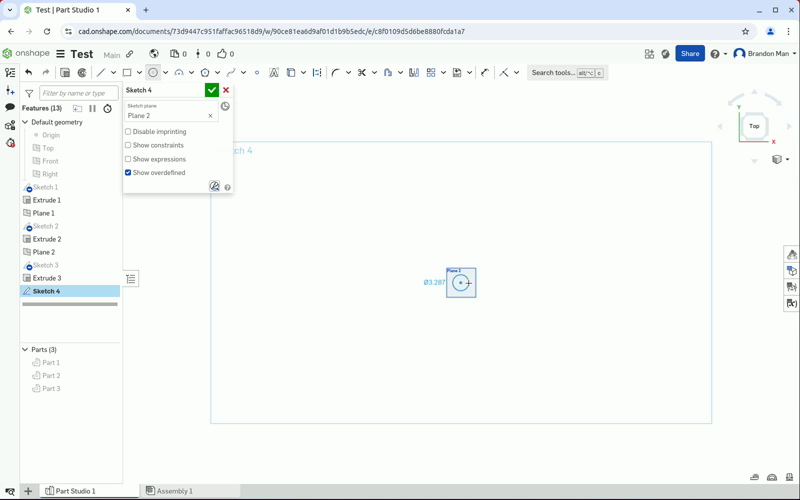
key(esc)
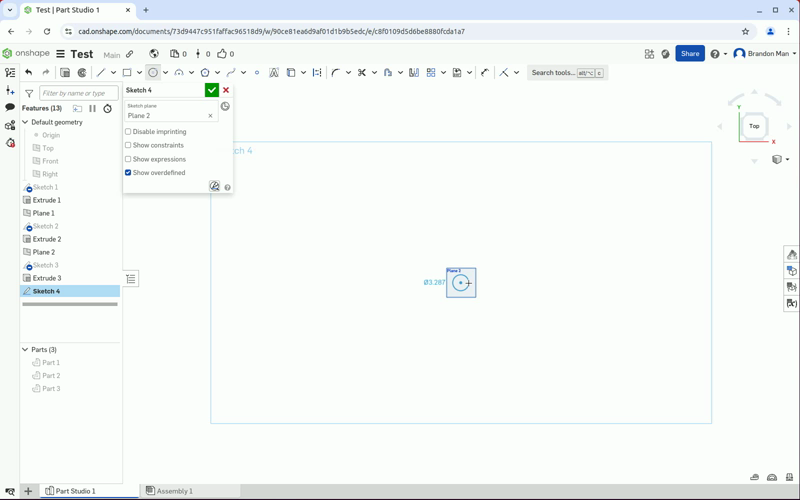
mouse_move(459, 278)
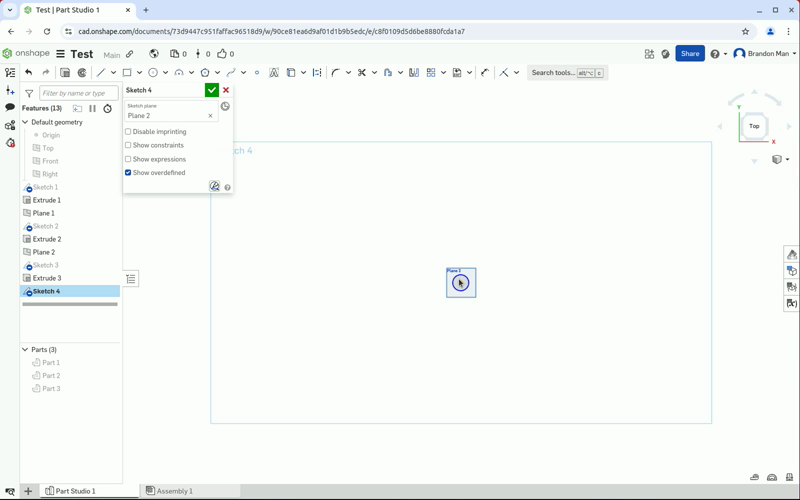
scroll(6)
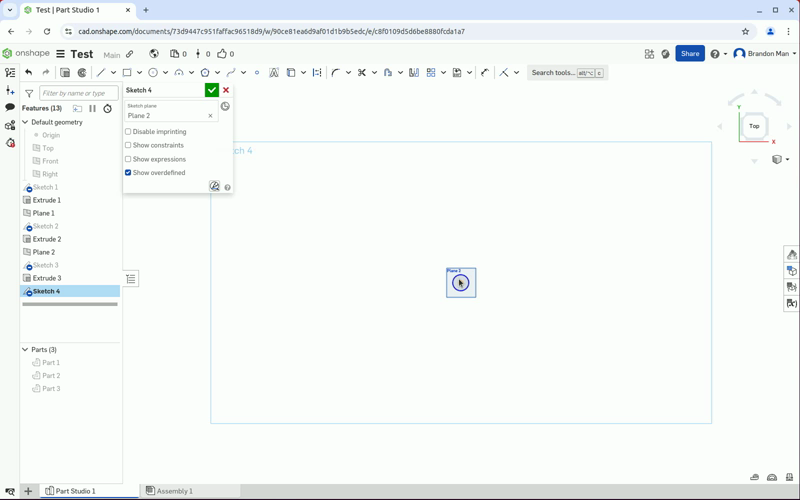
scroll(6)
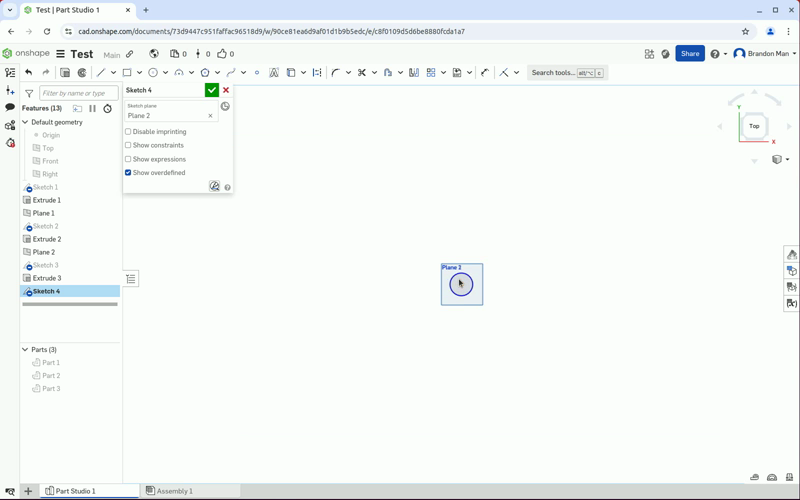
scroll(6)
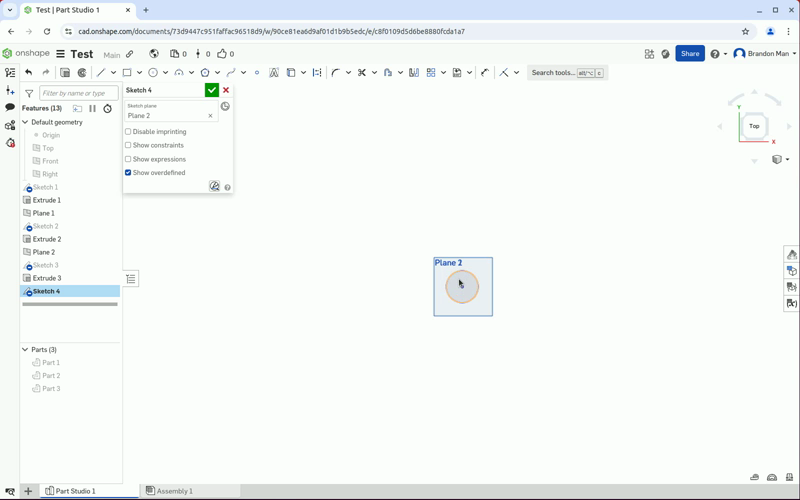
scroll(6)
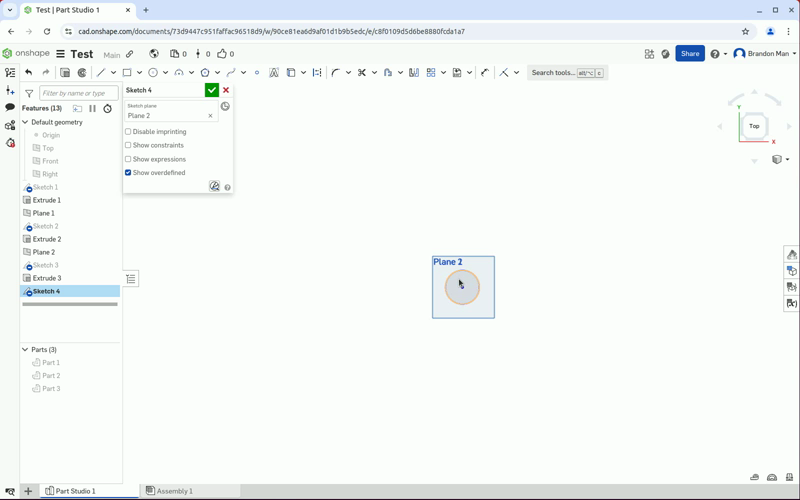
scroll(6)
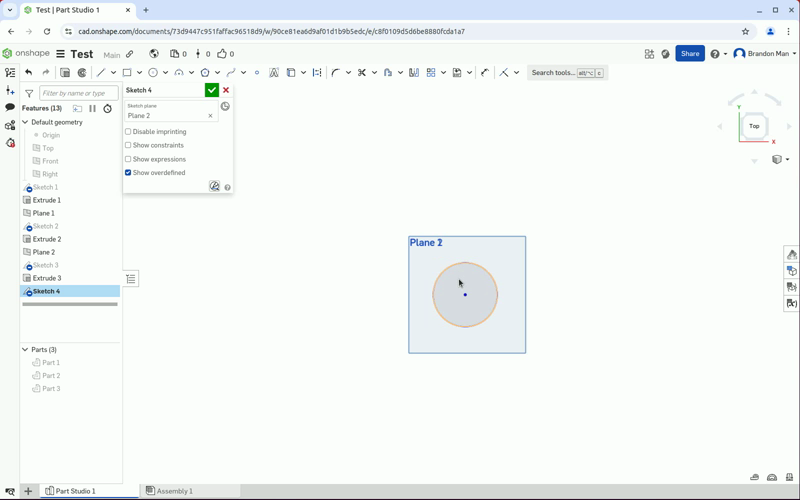
scroll(6)
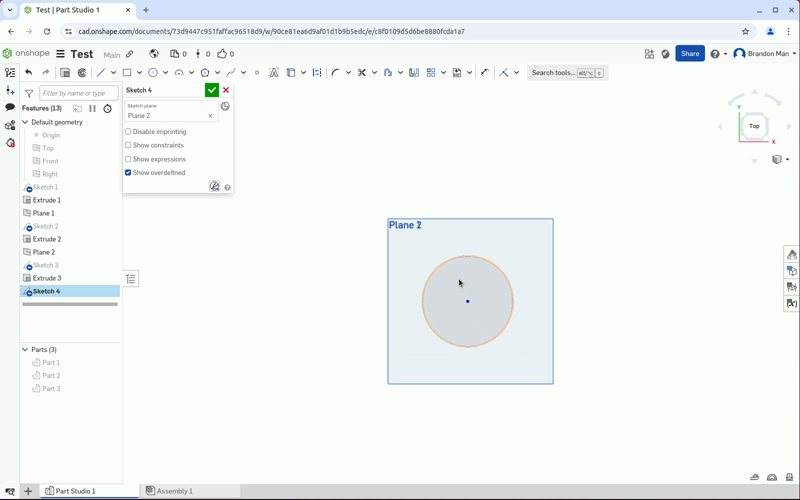
scroll(6)
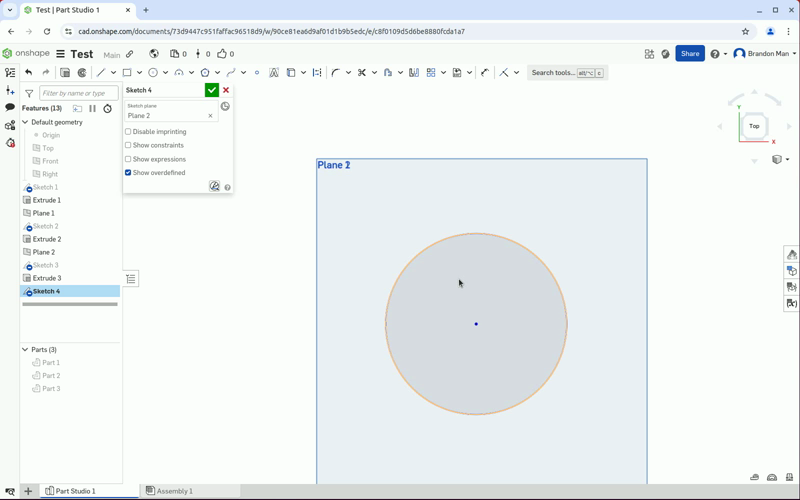
click(459, 278)
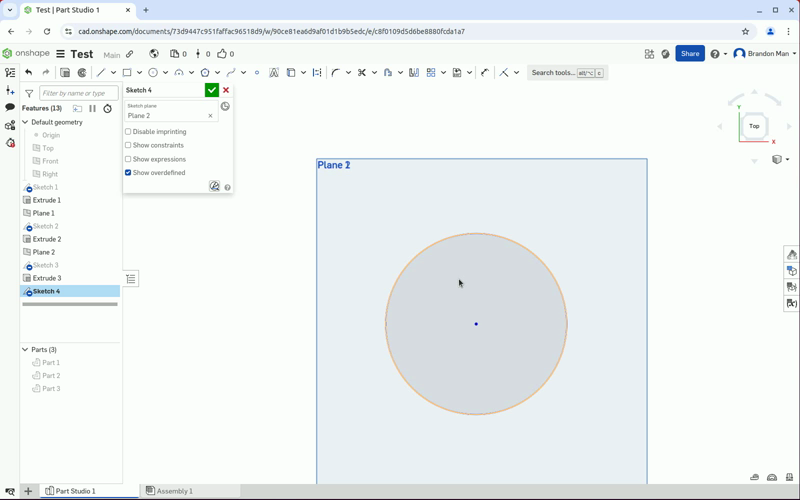
scroll(-6)
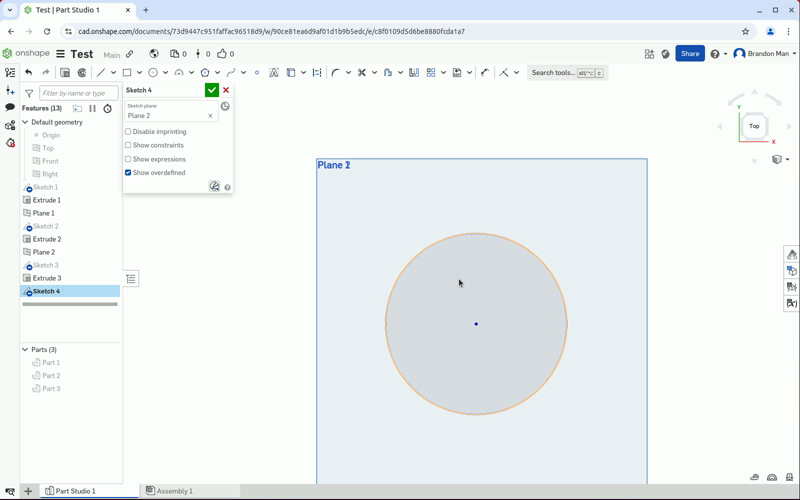
scroll(-6)
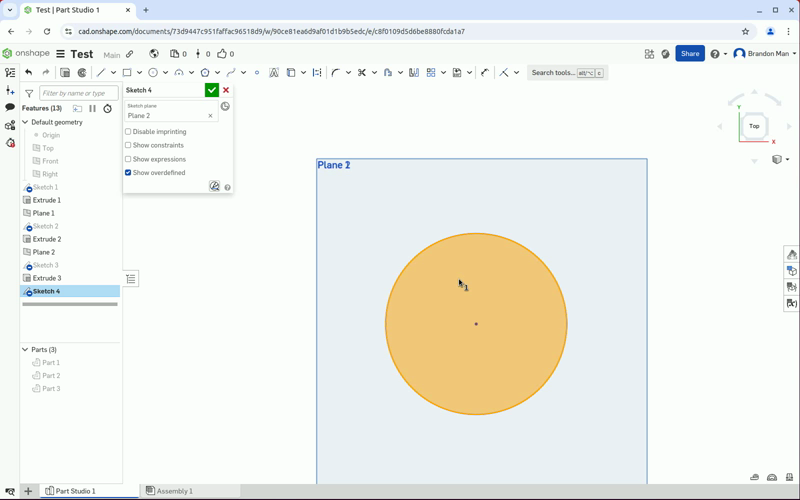
scroll(-6)
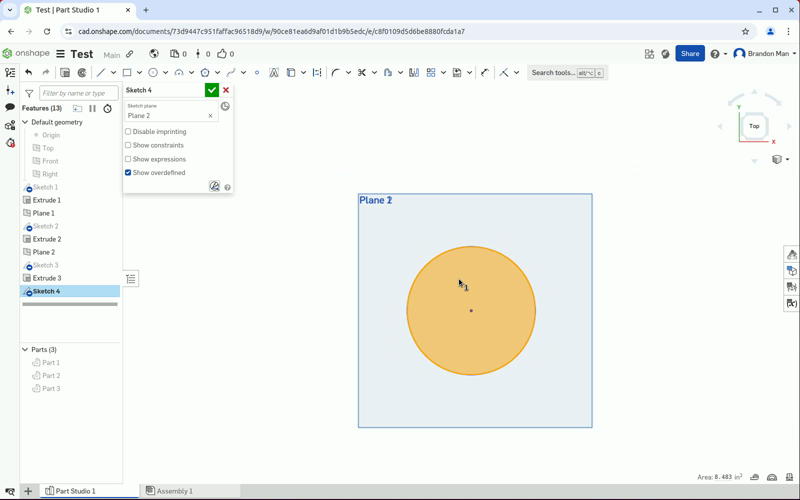
scroll(-6)
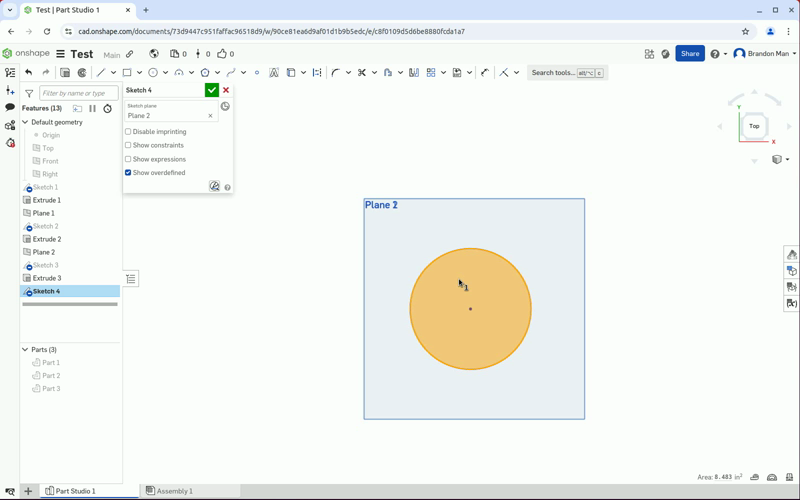
scroll(-6)
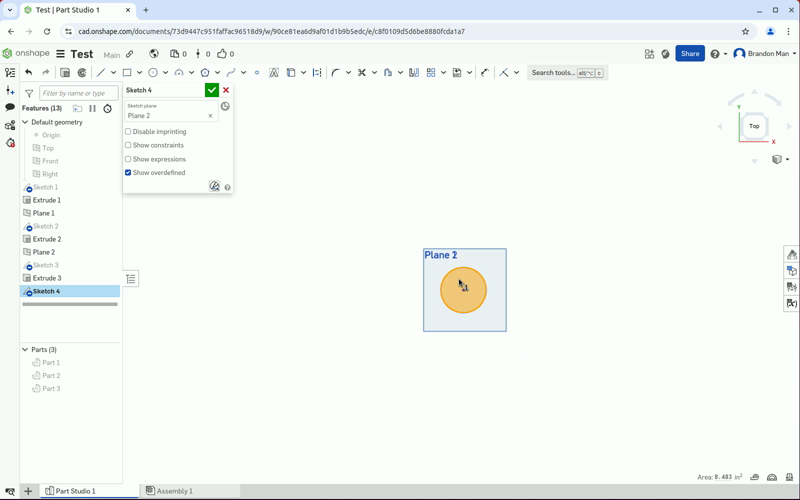
scroll(-6)
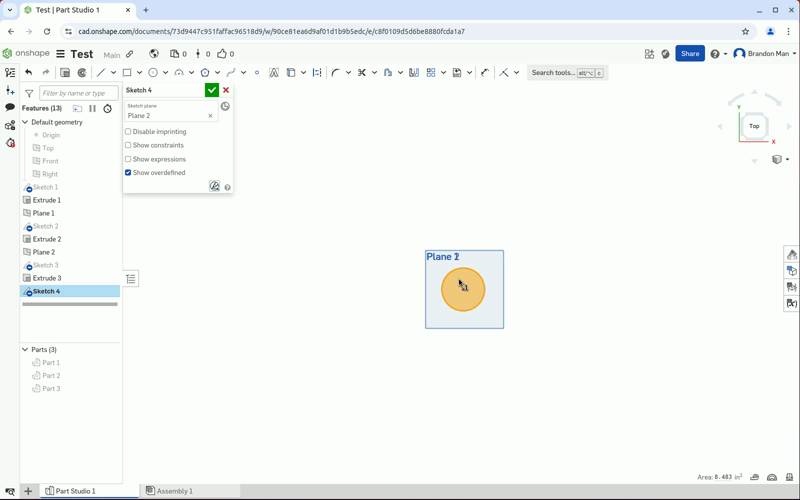
scroll(-6)
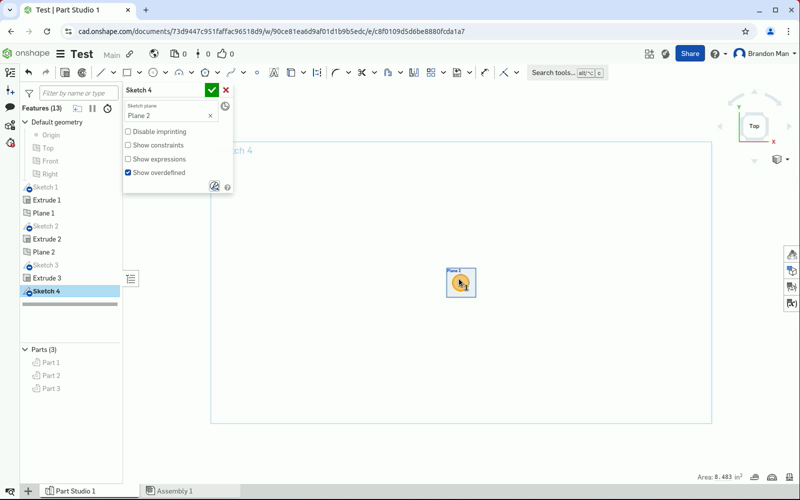
mouse_move(73, 352)
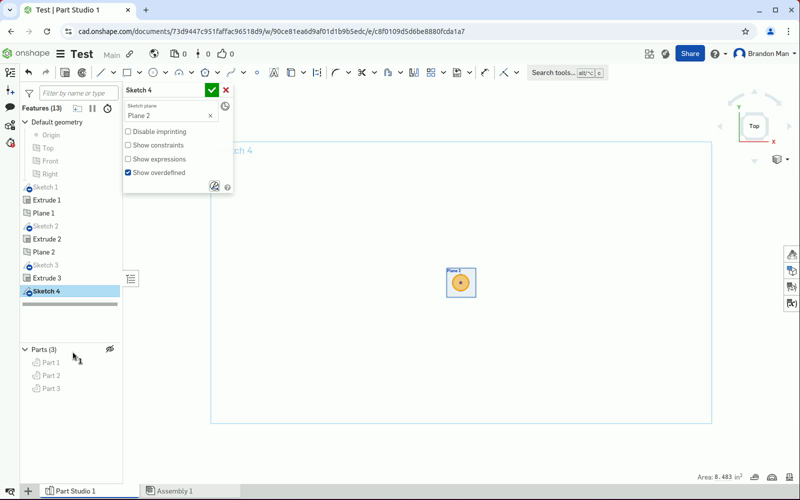
key(shift+y)
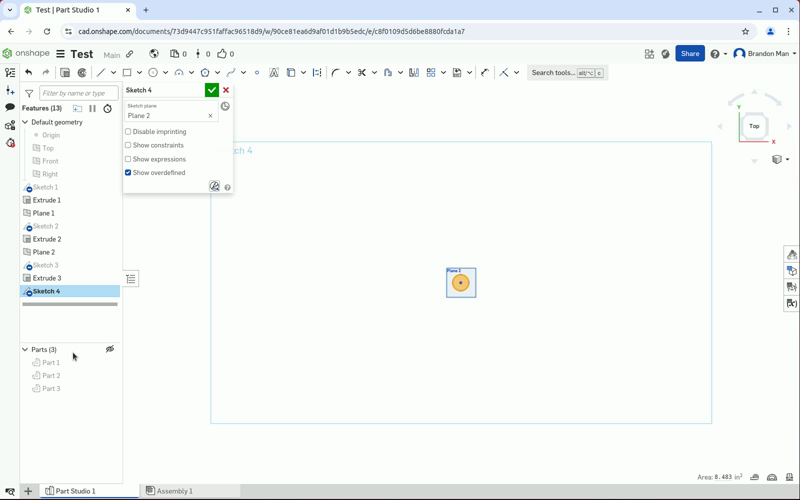
key(shift+e)
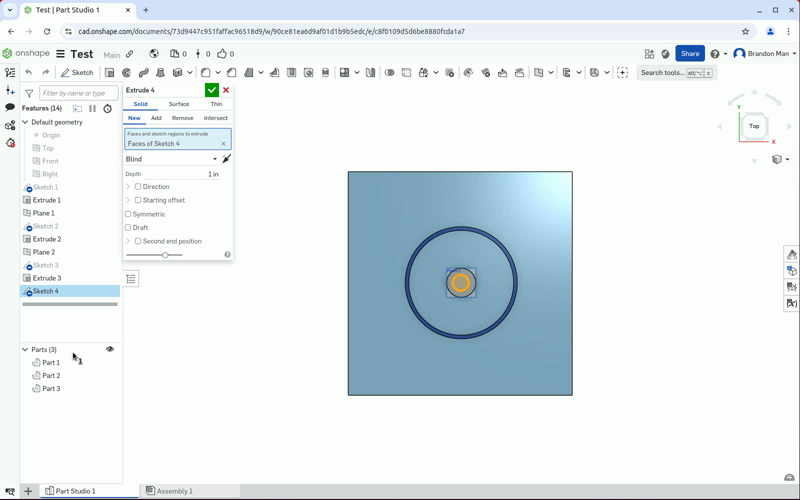
mouse_move(143, 106)
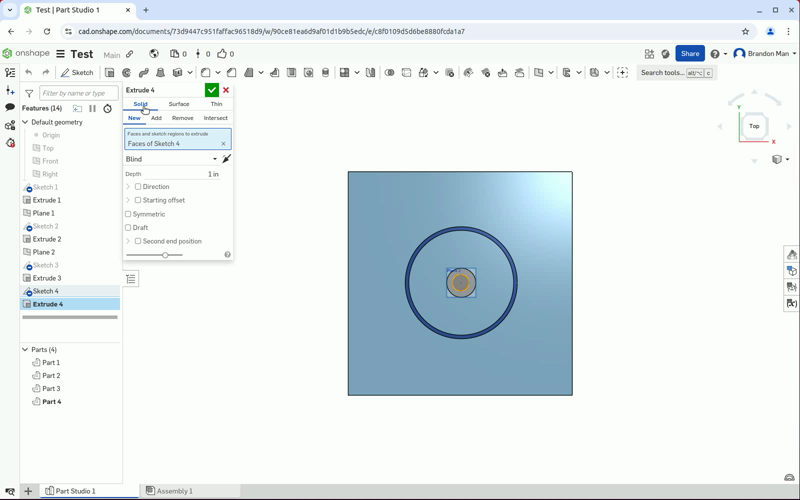
click(143, 106)
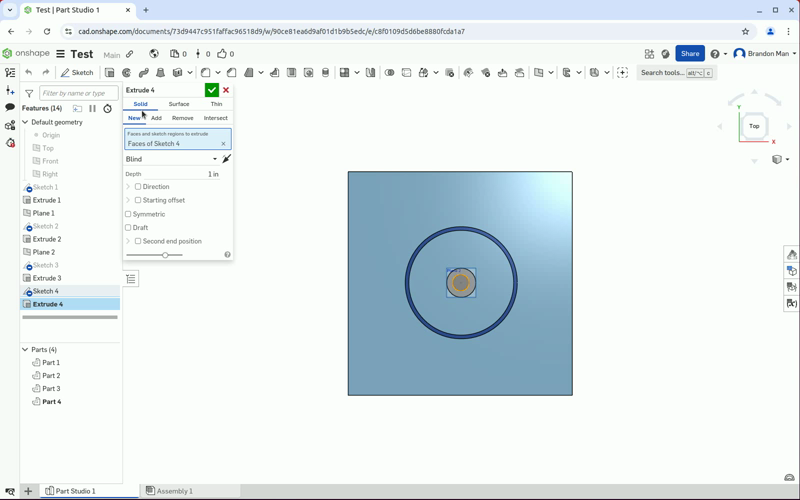
mouse_move(137, 120)
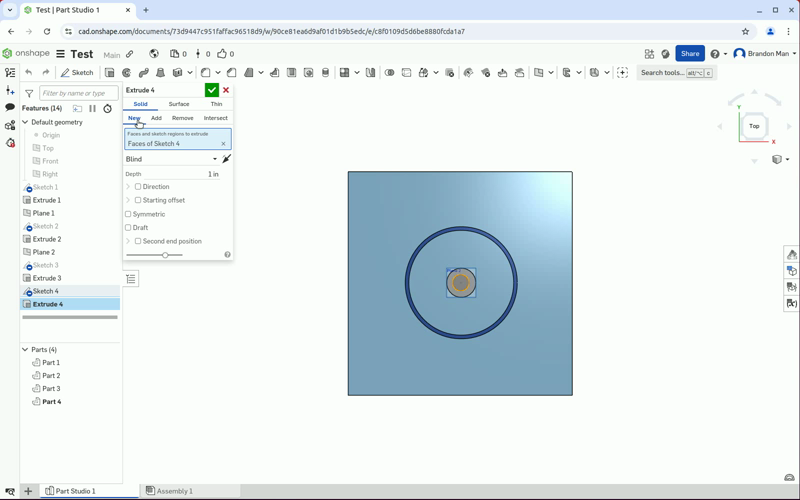
click(137, 120)
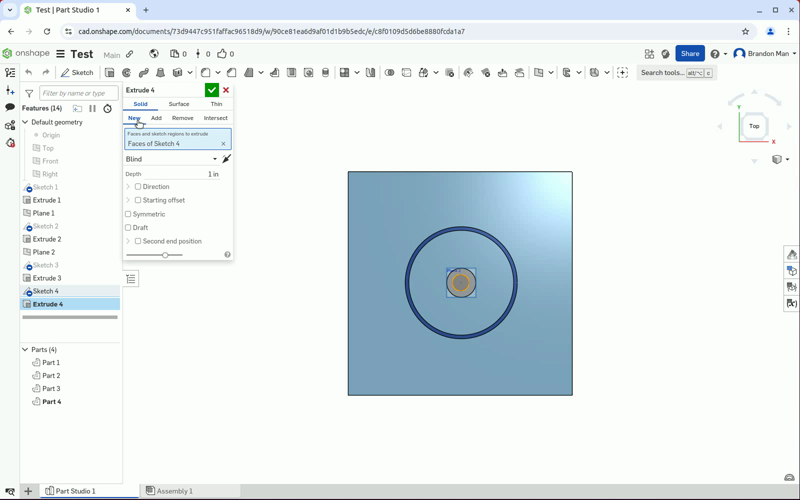
key(tab, 4)
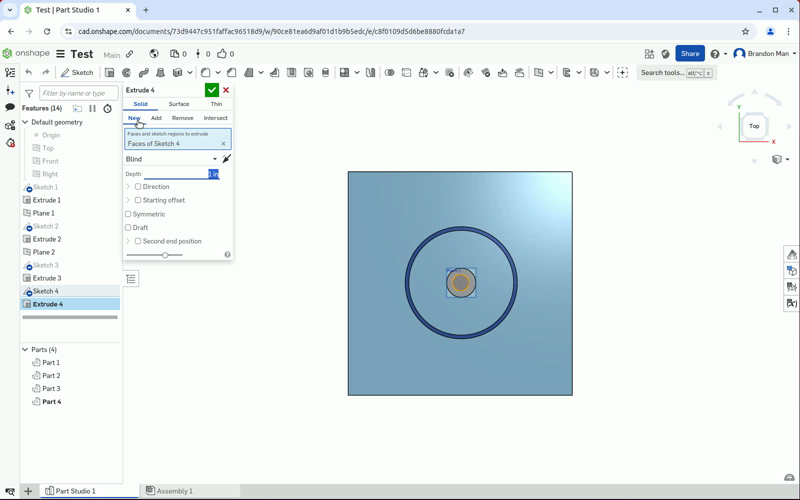
text(3.129)
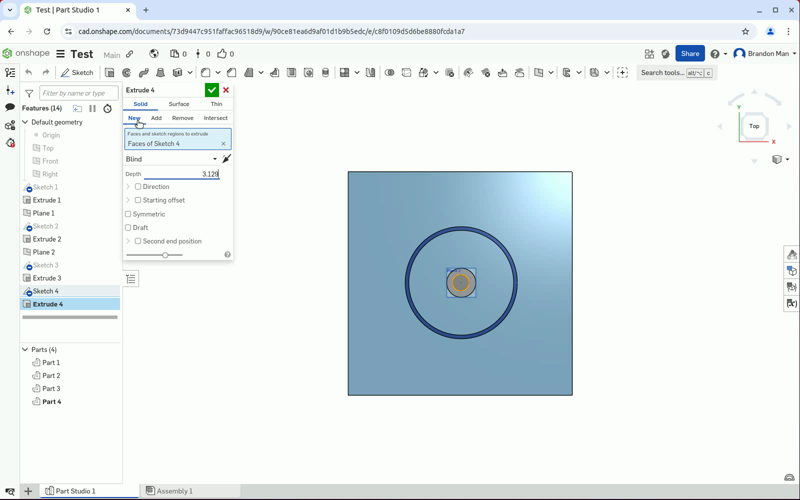
key(enter)
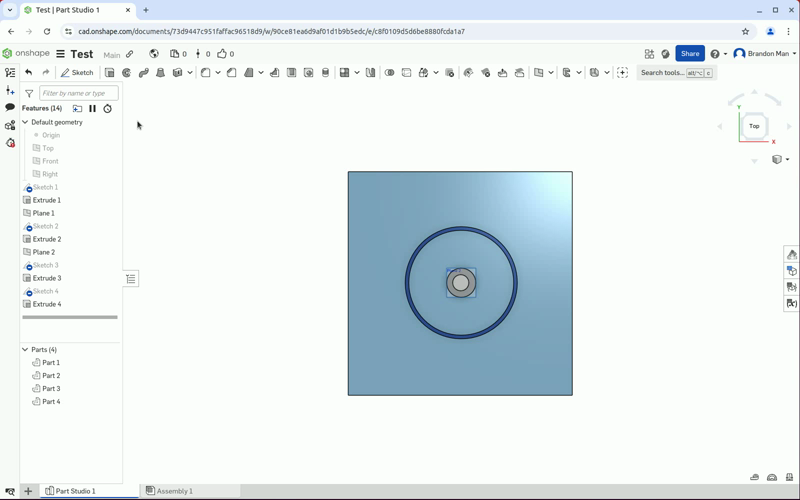
key(shift+h)
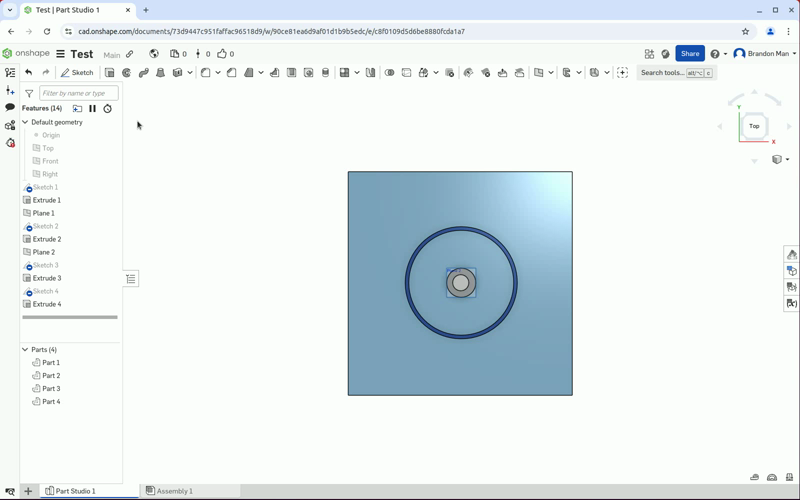
key(shift+h)
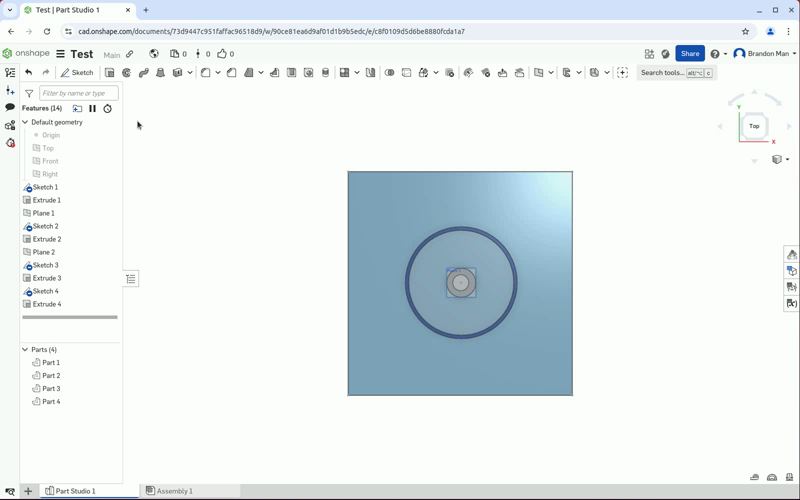
key(shift+7)
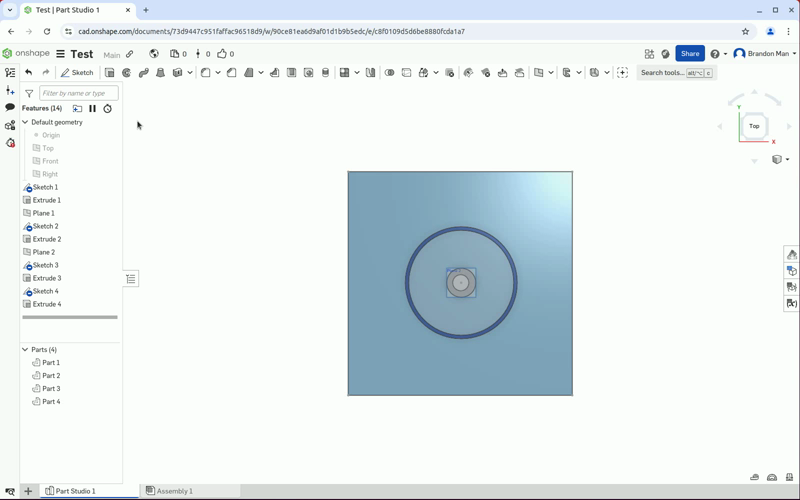
key(up, 3)
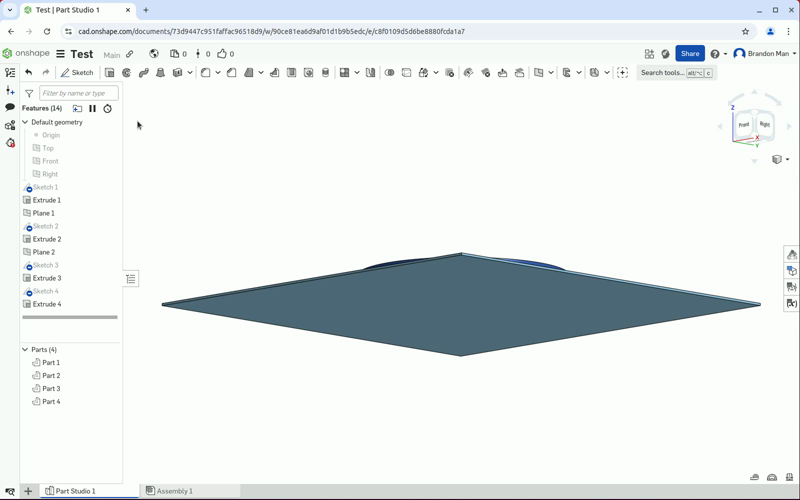
key(left, 3)
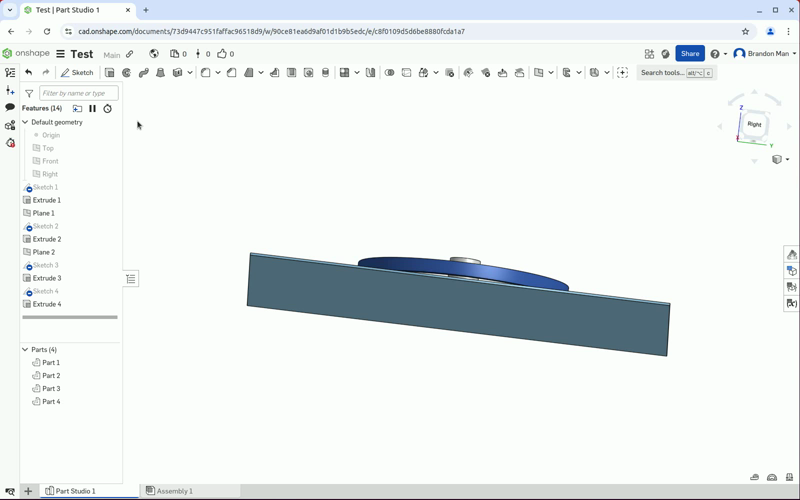
key(right, 3)
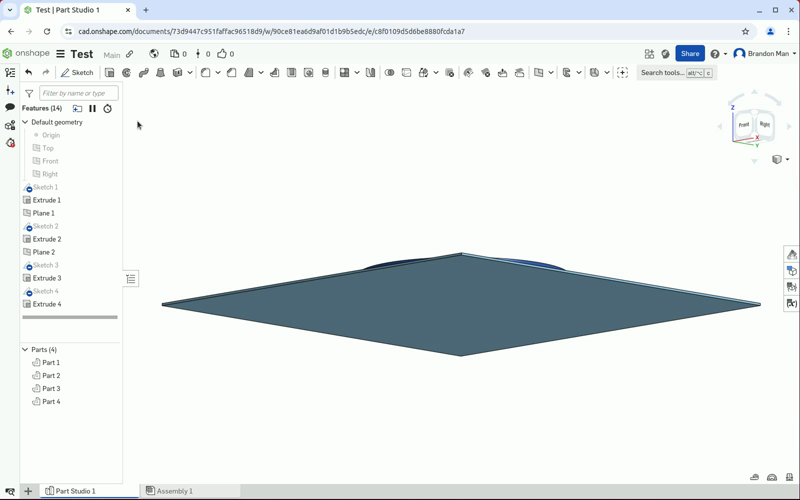
key(down, 3)
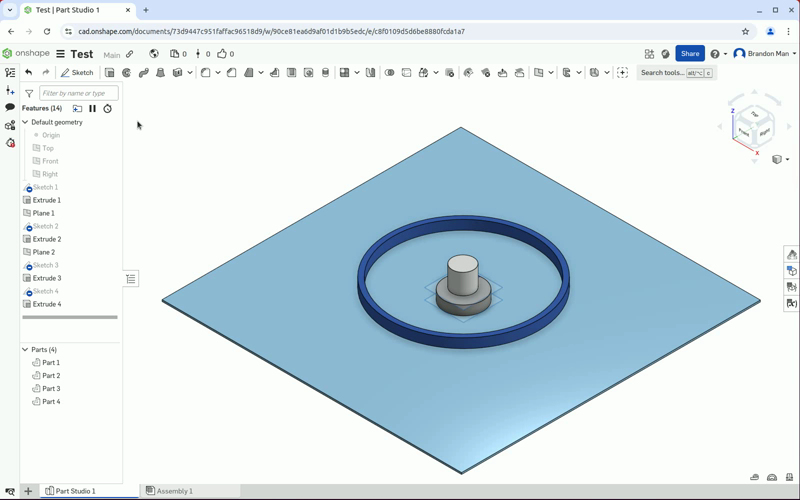
mouse_move(73, 189)
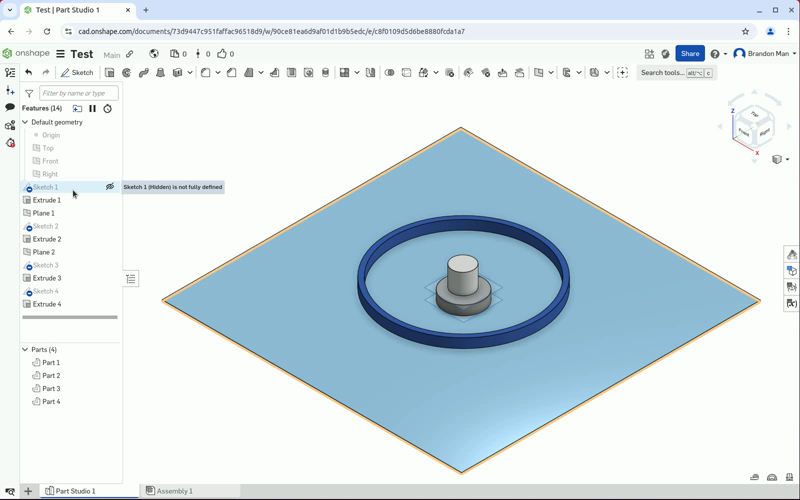
click(73, 189)